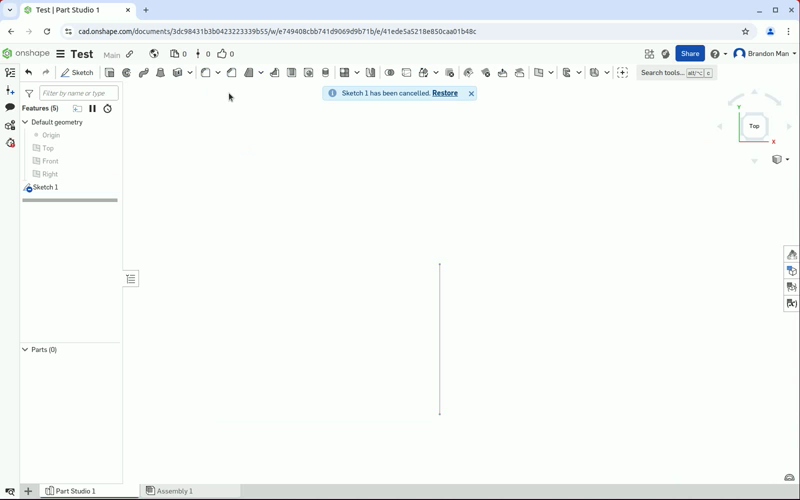
key(shift+h)
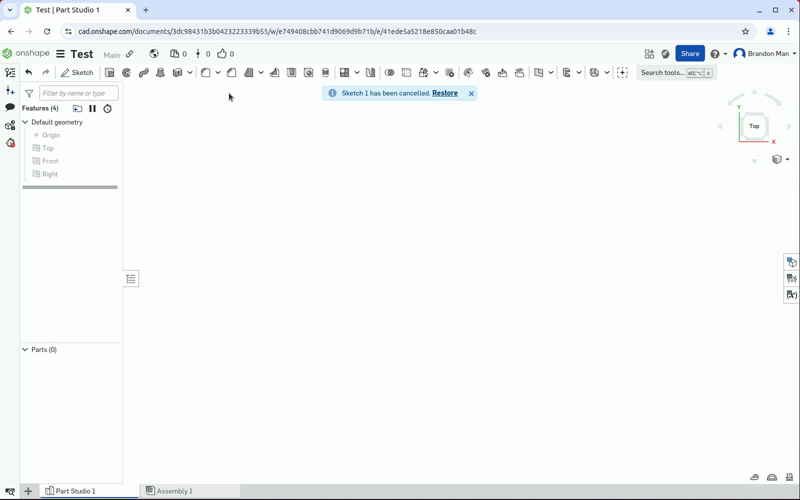
mouse_move(73, 352)
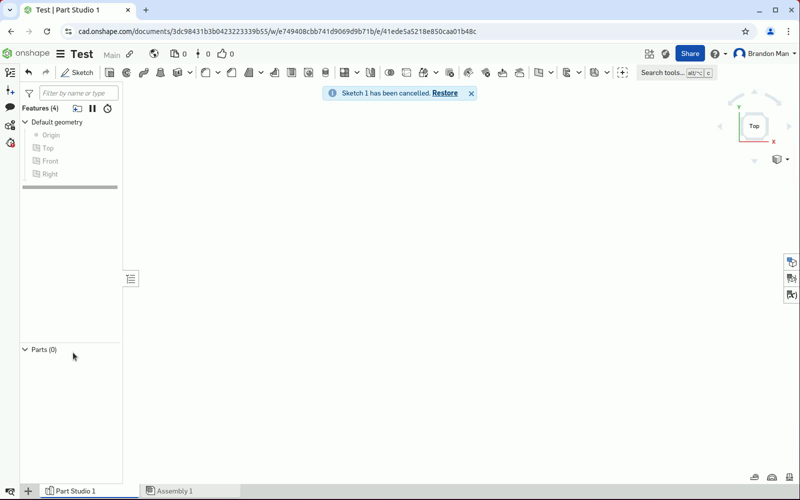
key(y)
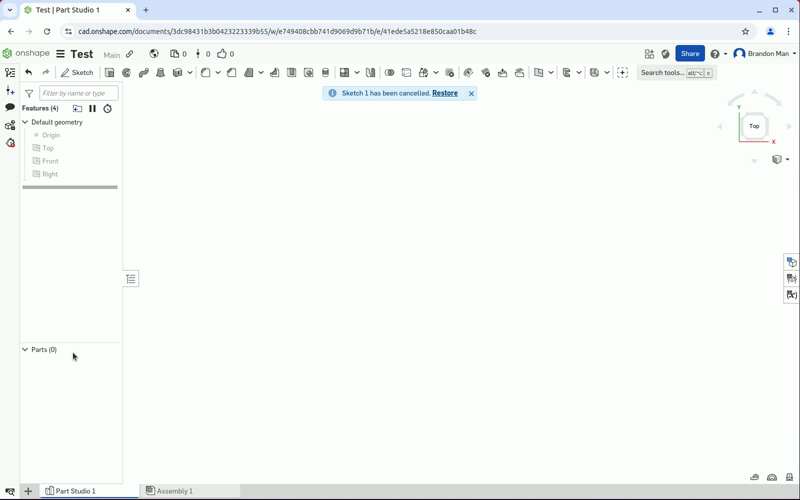
key(shift+p)
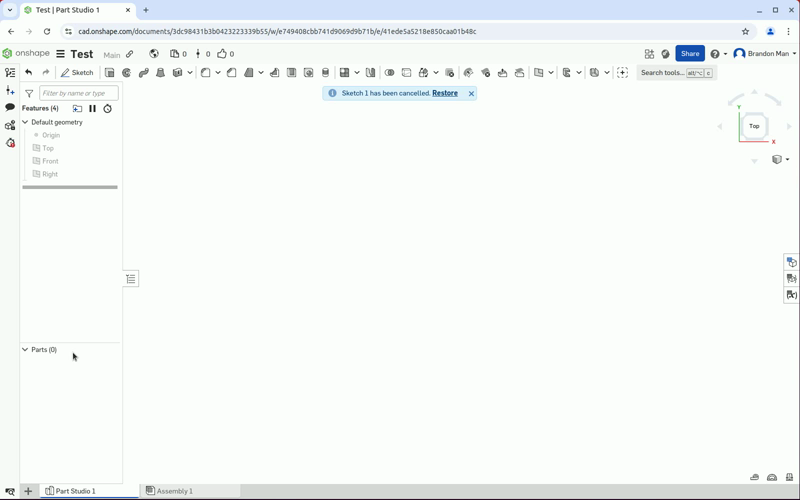
key(space)
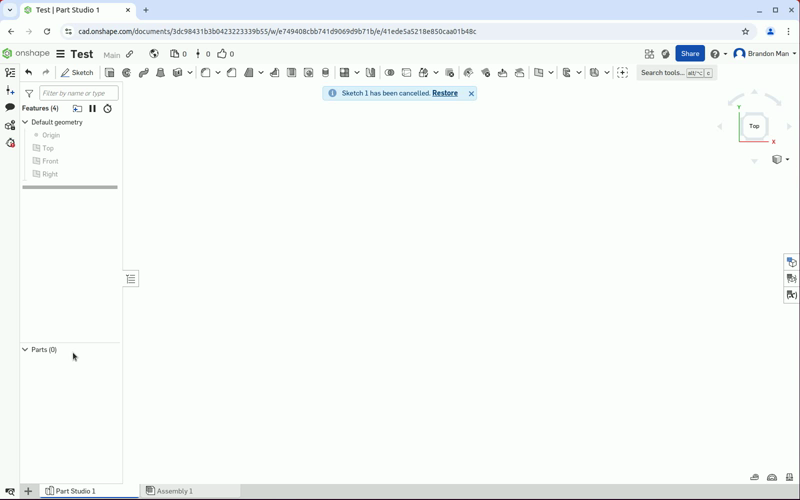
key_down(shift)
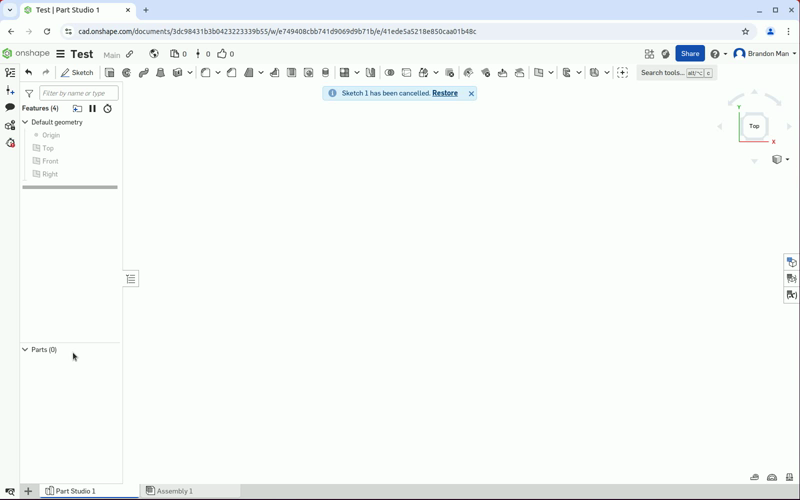
key(up)
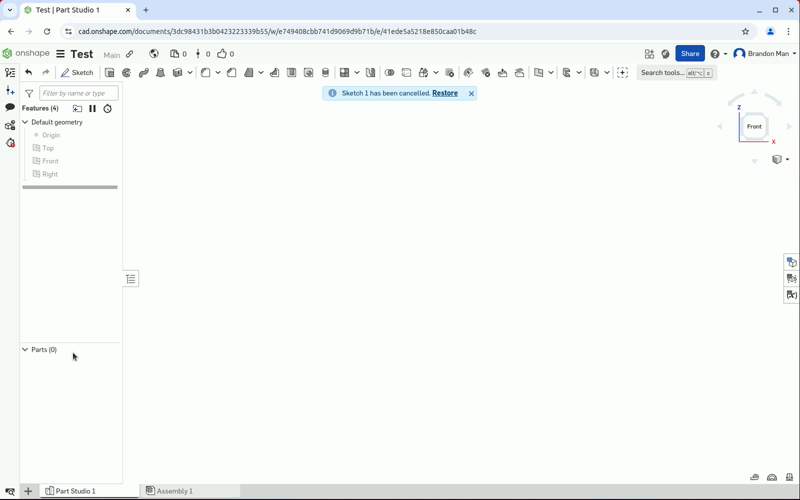
key_up(shift)
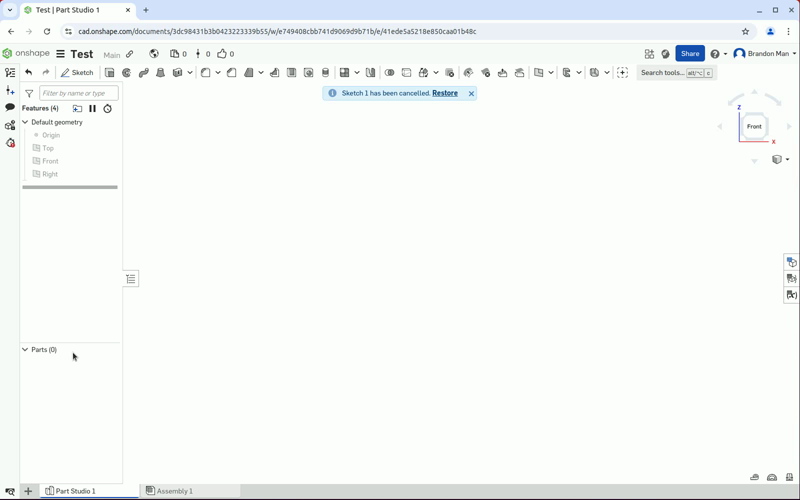
mouse_move(73, 352)
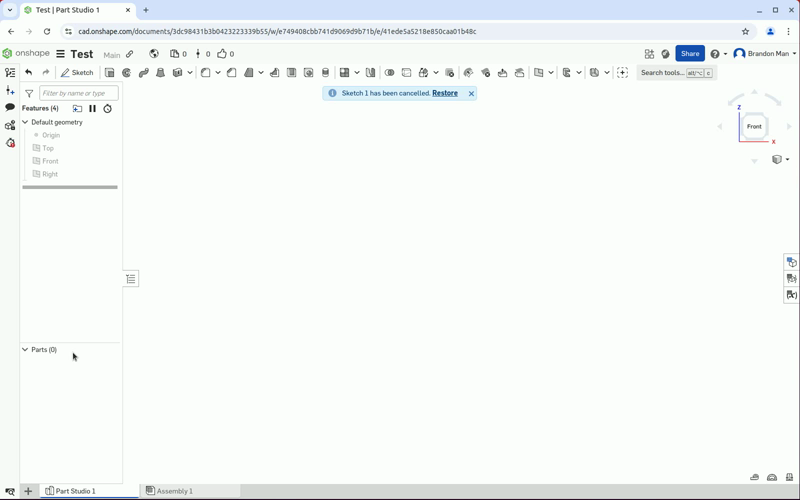
key(shift+y)
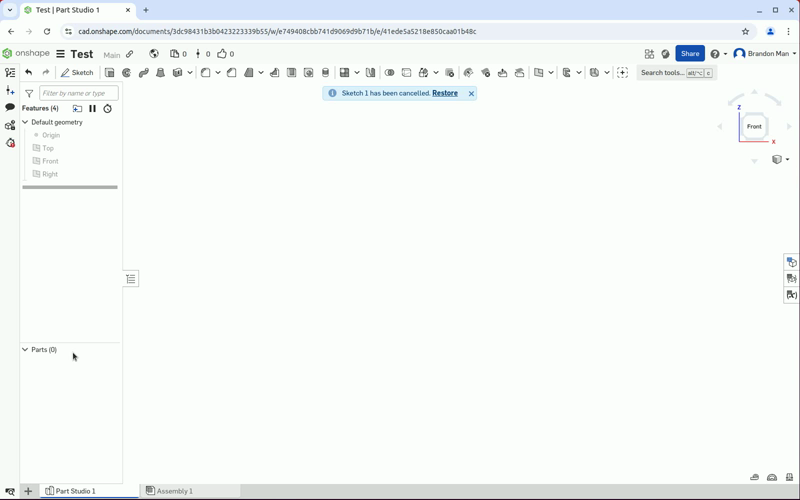
key(shift+s)
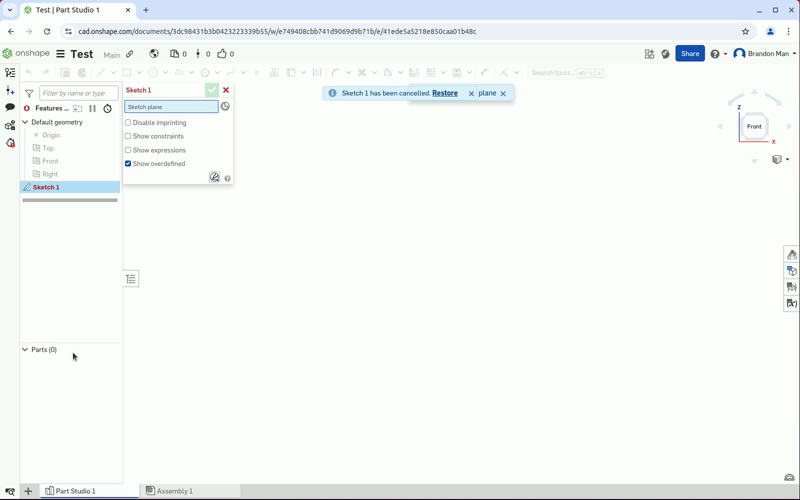
mouse_move(73, 163)
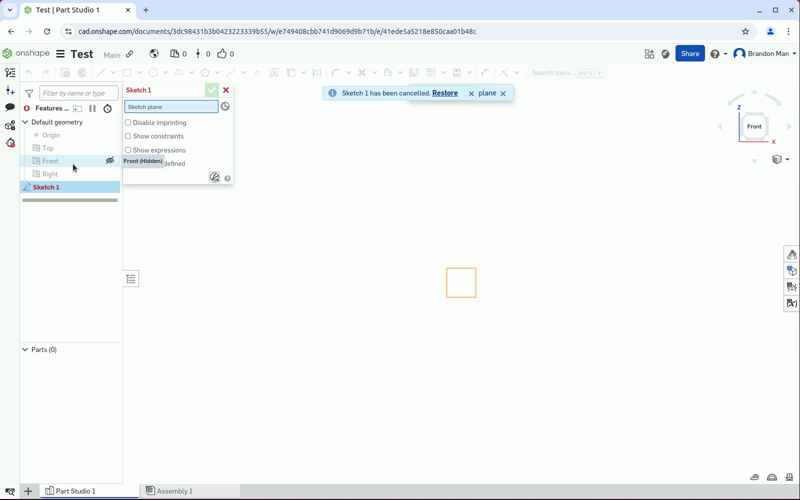
click(73, 163)
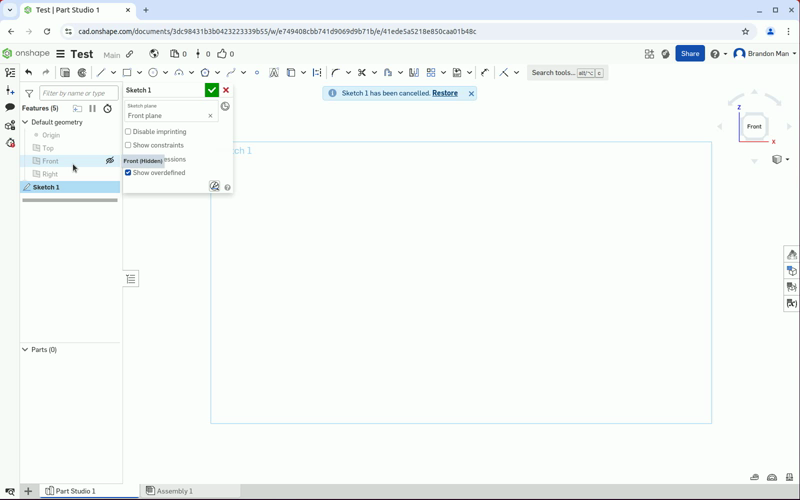
mouse_move(73, 352)
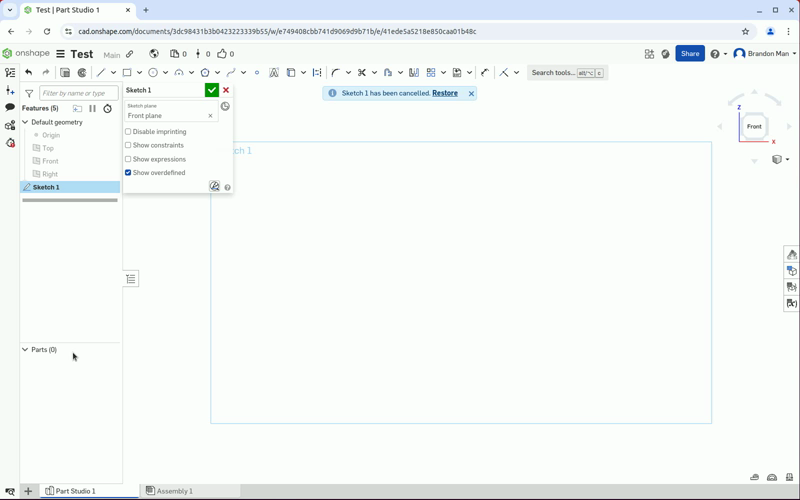
key(y)
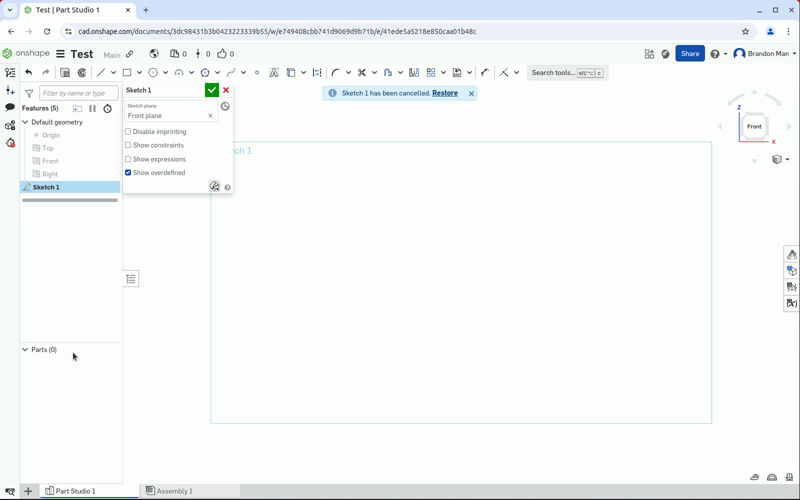
key(a)
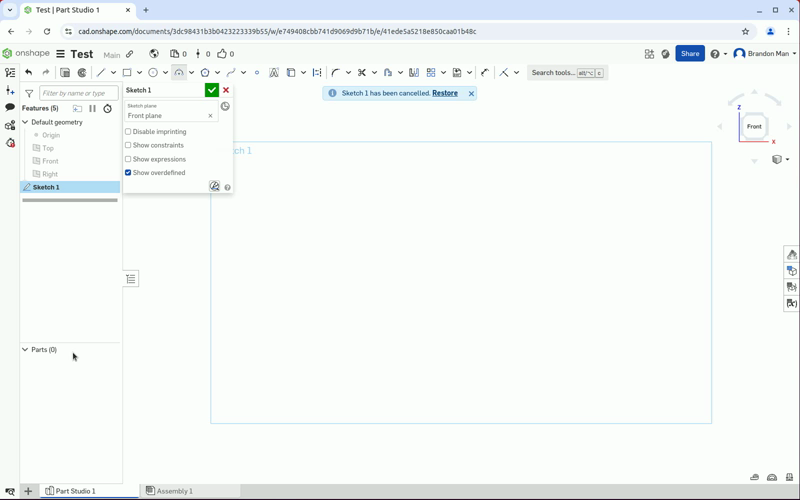
key_down(shift)
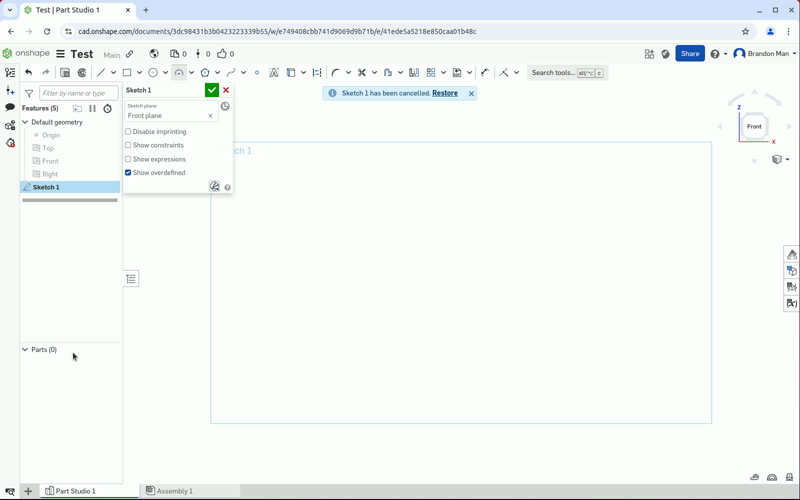
mouse_move(486, 220)
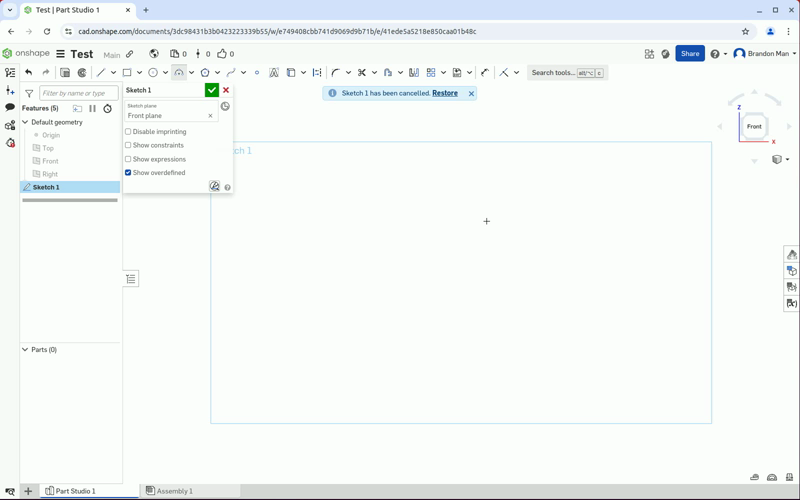
click(486, 220)
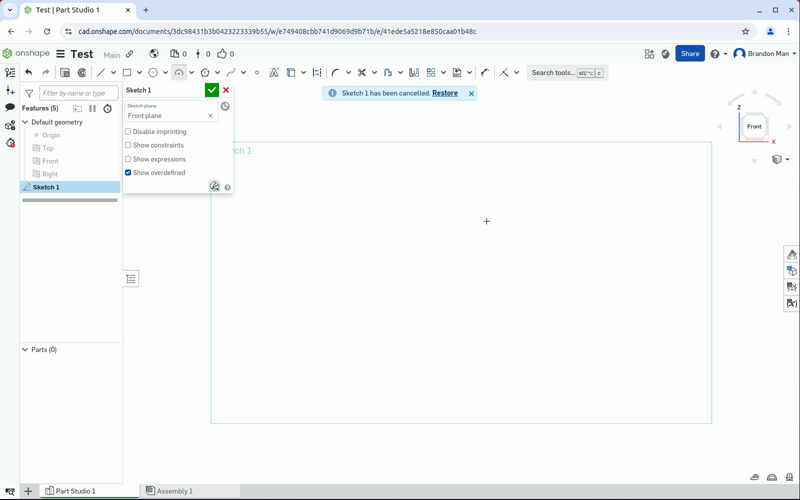
key_up(shift)
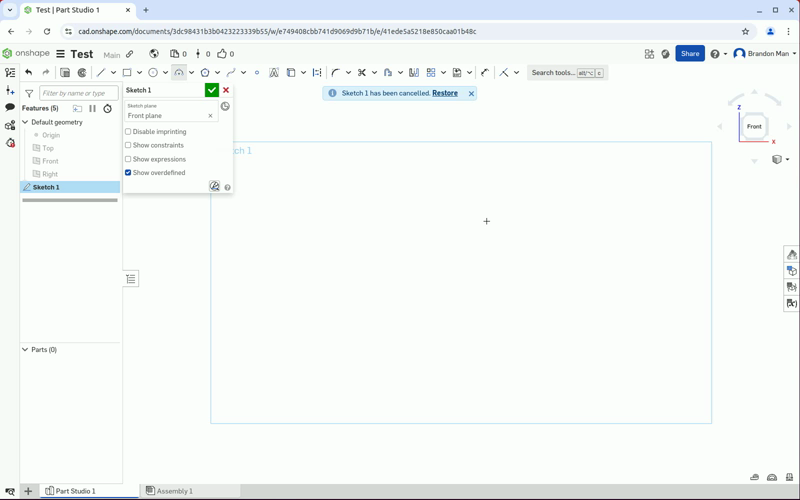
key_down(shift)
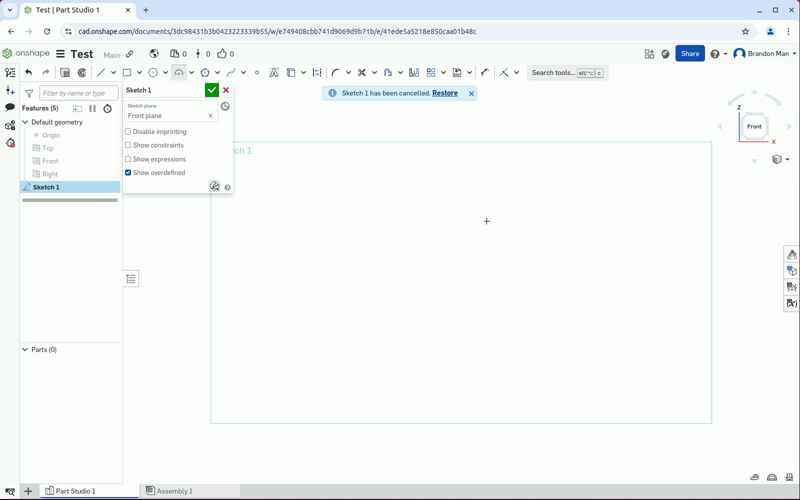
mouse_move(506, 283)
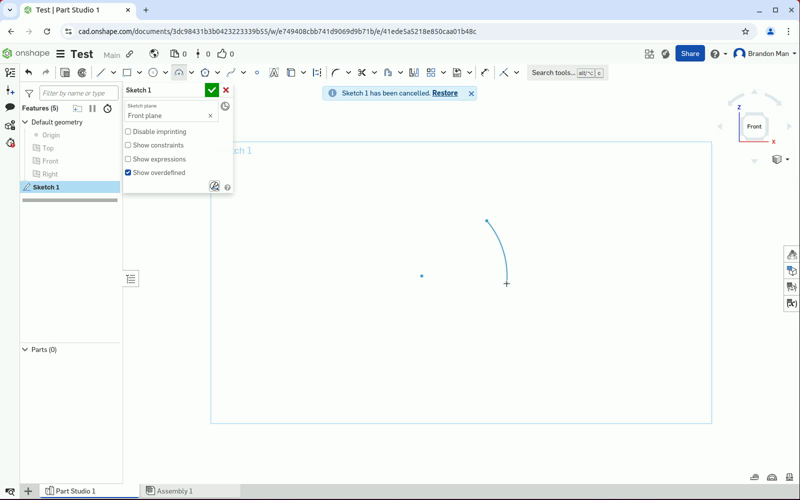
click(506, 283)
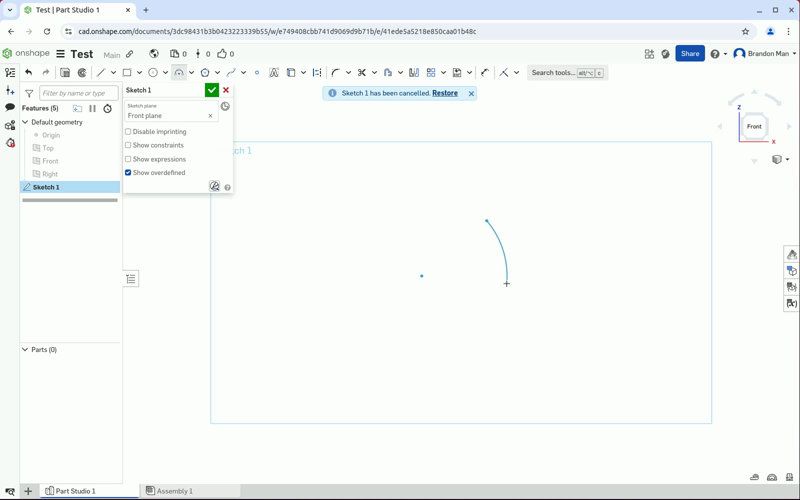
mouse_move(501, 250)
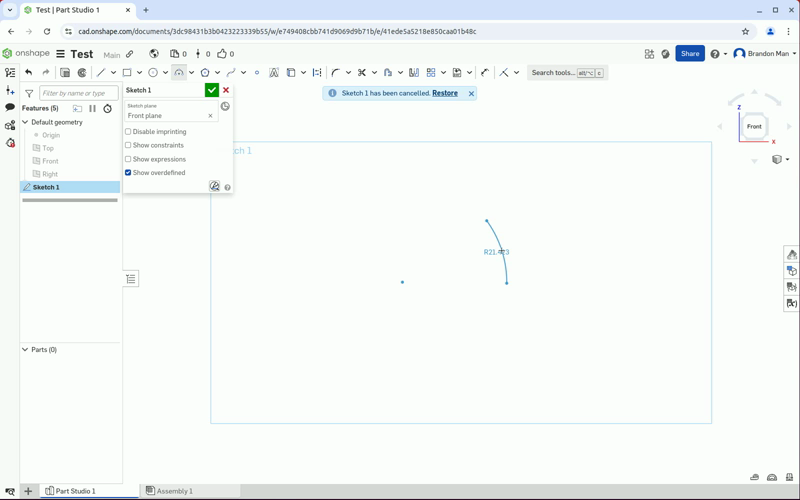
click(501, 250)
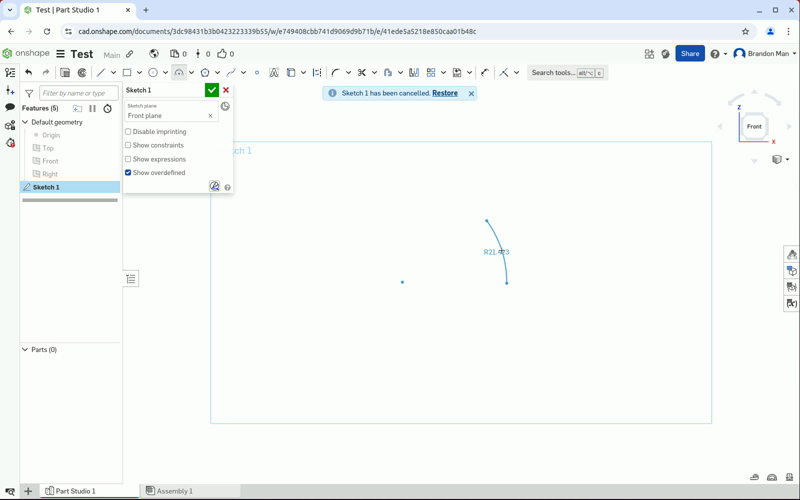
key_up(shift)
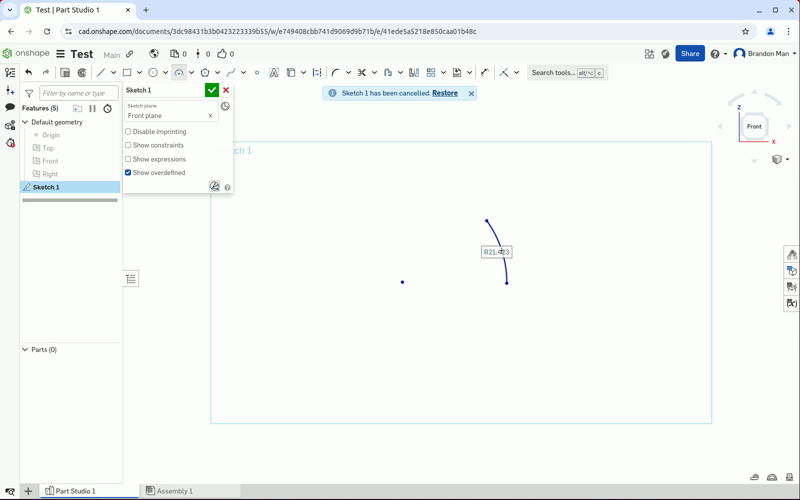
key(esc)
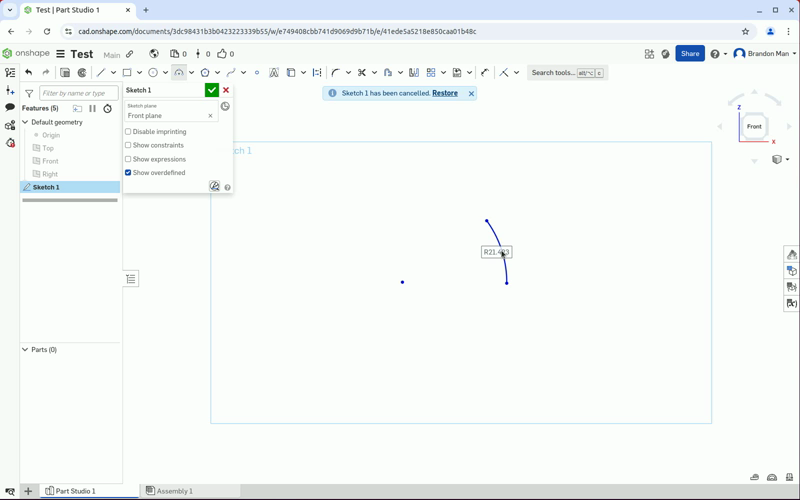
key(l)
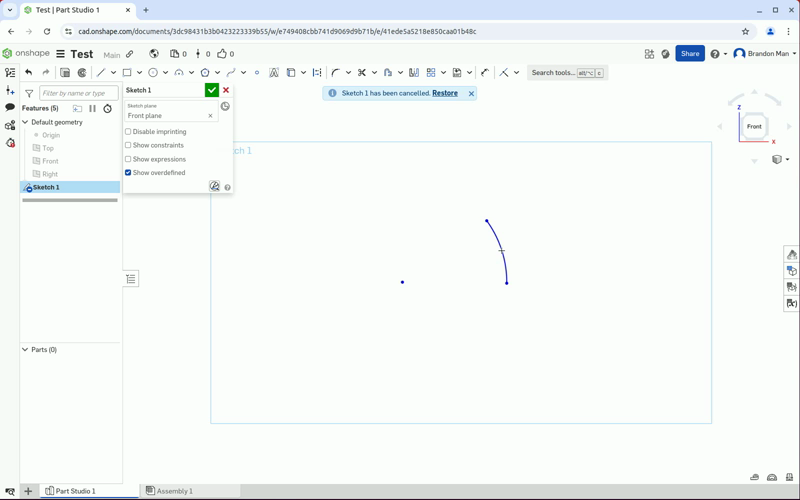
mouse_move(506, 283)
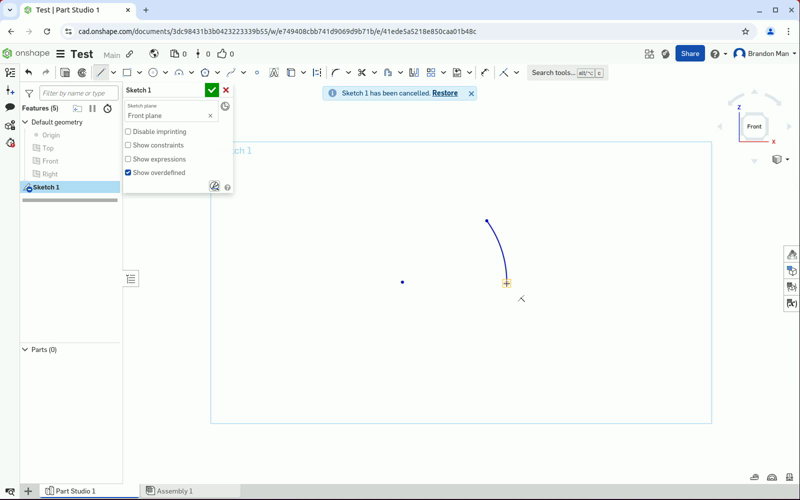
click(506, 283)
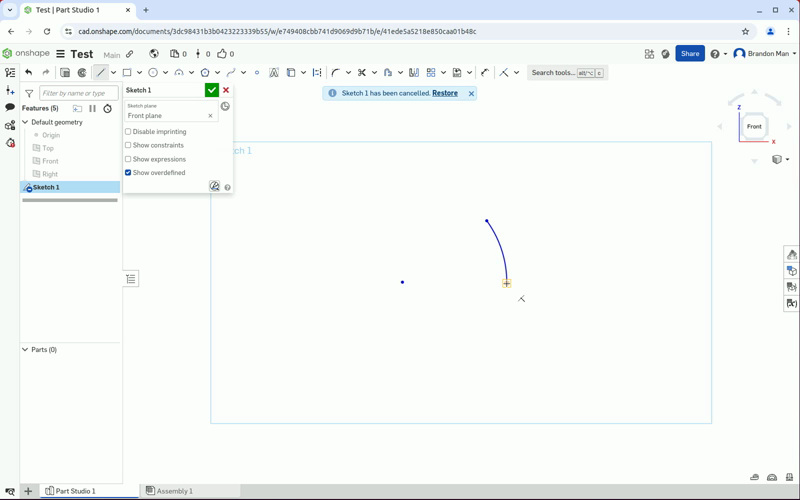
key_down(shift)
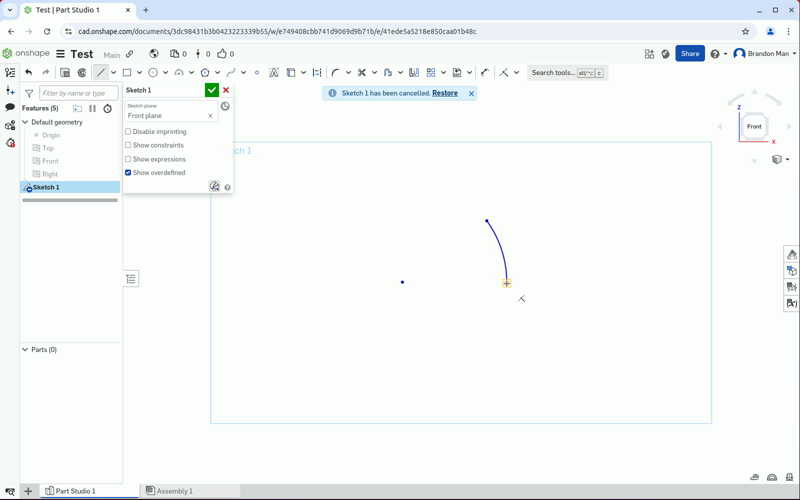
mouse_move(506, 394)
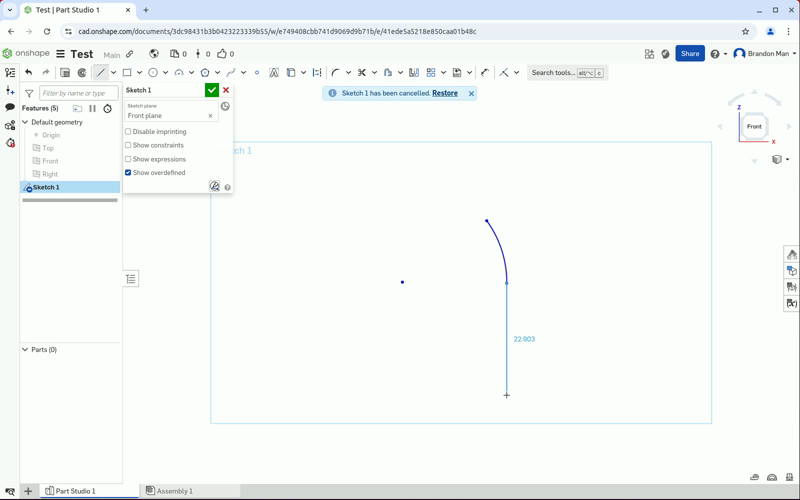
click(506, 394)
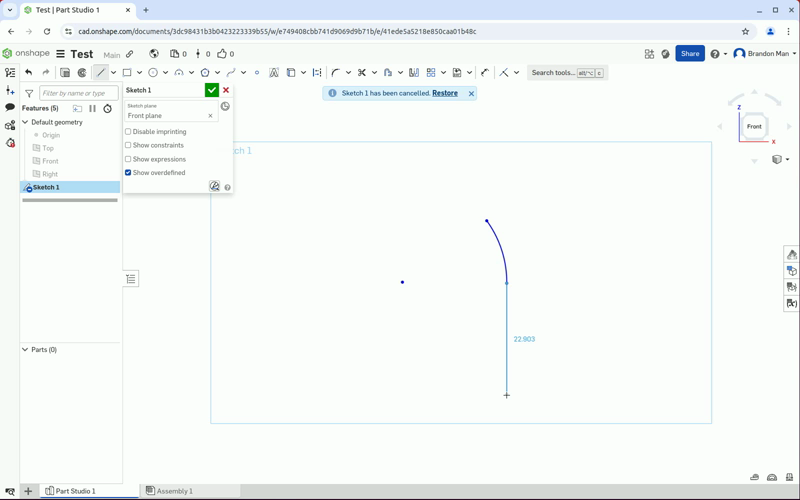
key_up(shift)
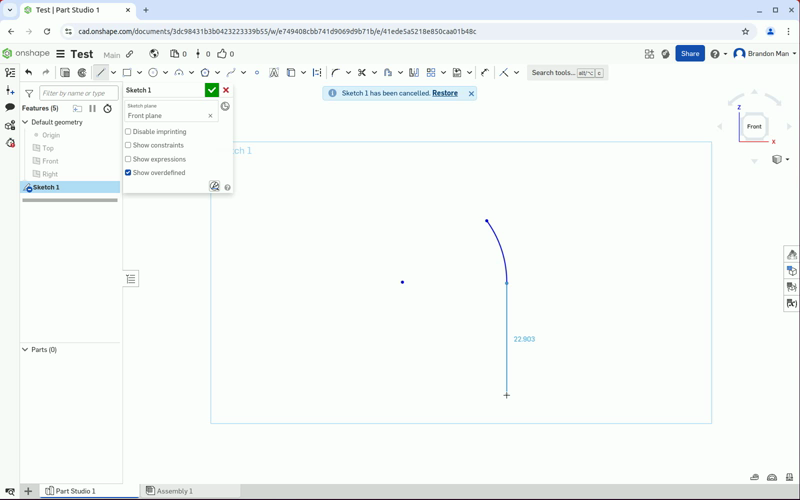
key_down(shift)
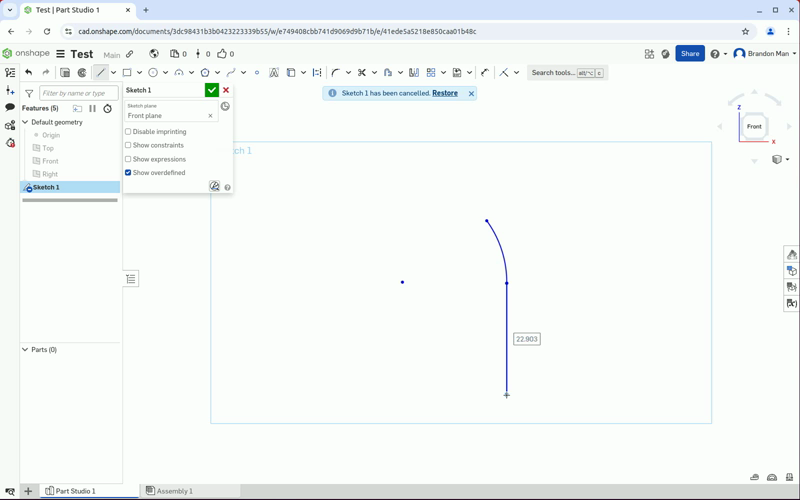
mouse_move(536, 394)
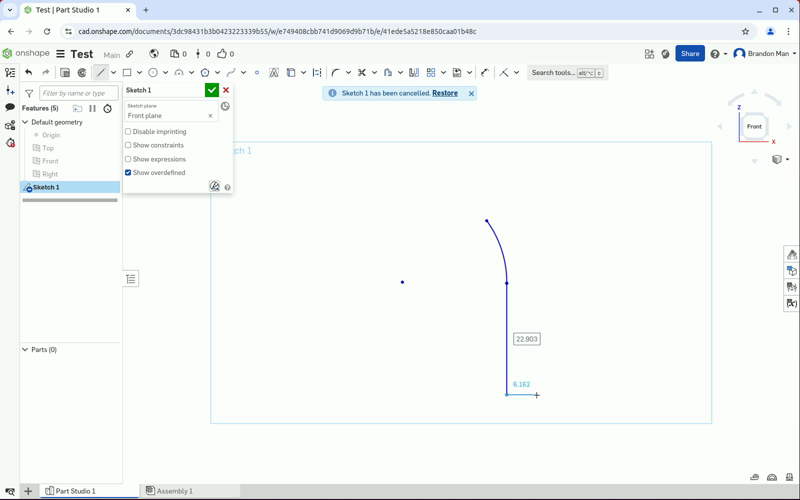
mouse_move(516, 394)
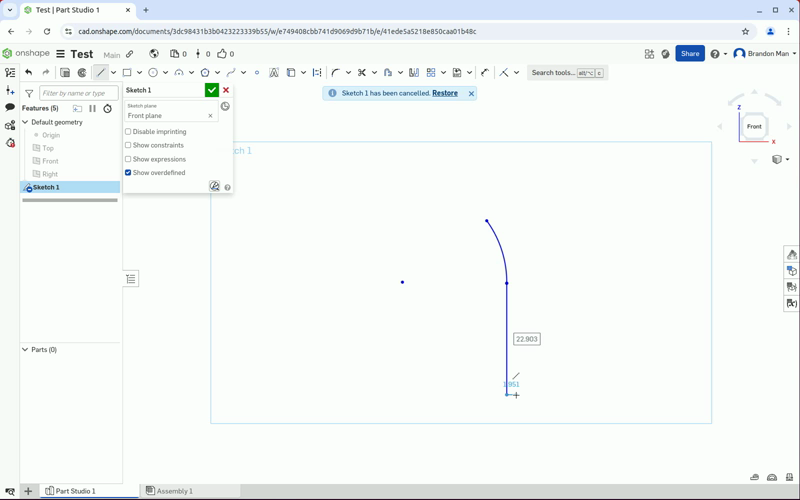
click(516, 394)
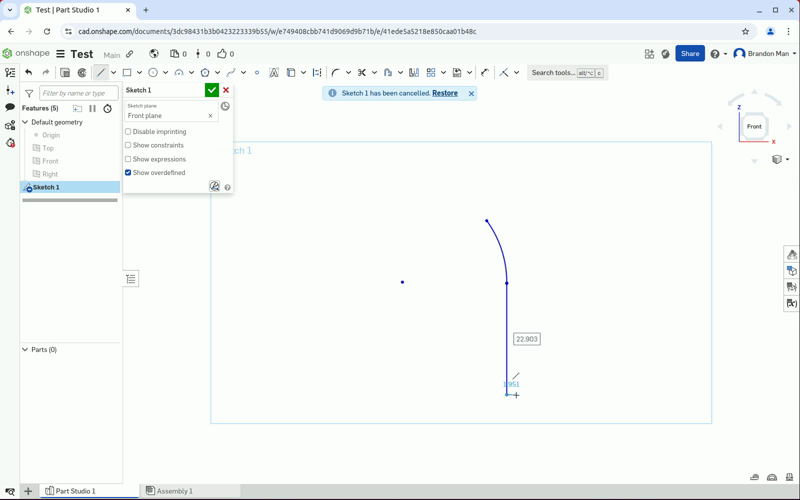
key_up(shift)
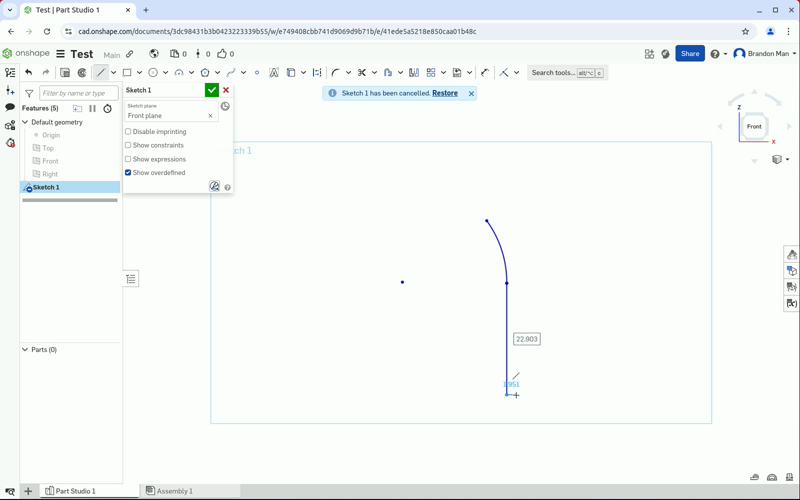
key_down(shift)
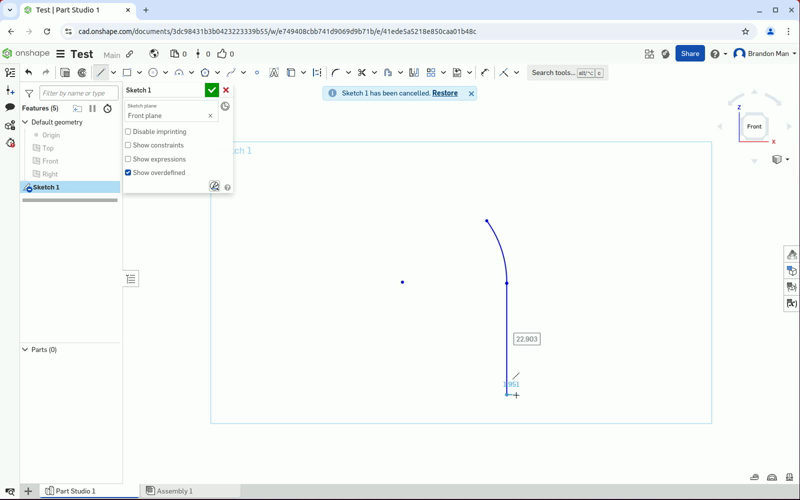
mouse_move(516, 283)
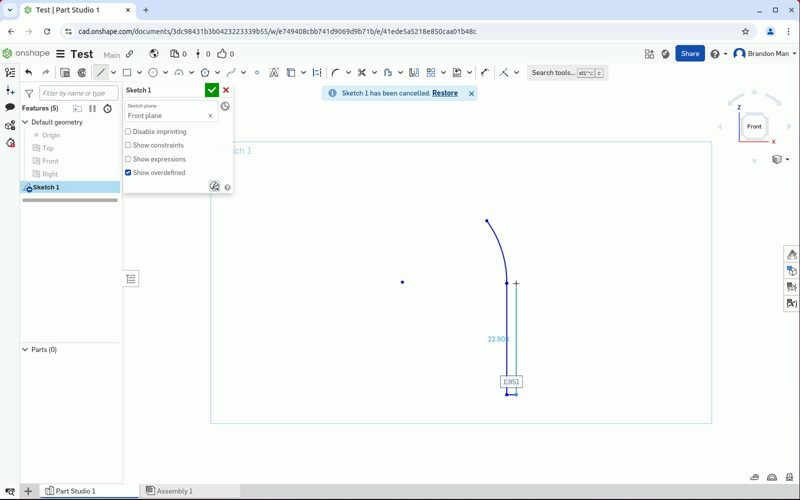
click(516, 283)
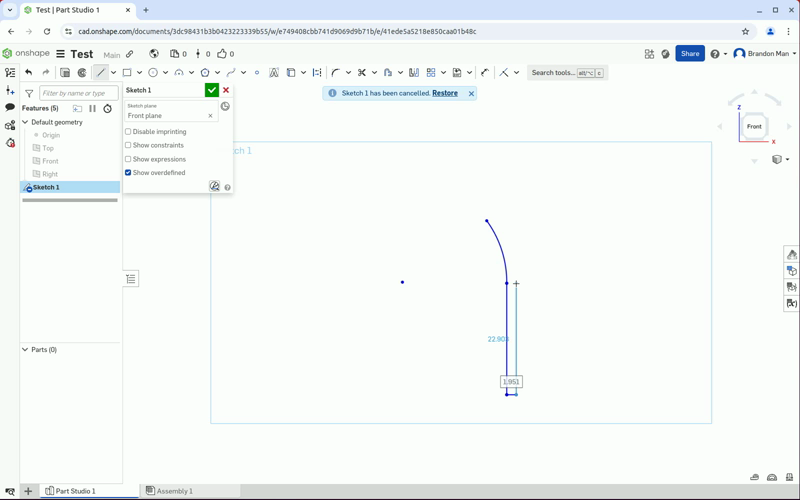
key_up(shift)
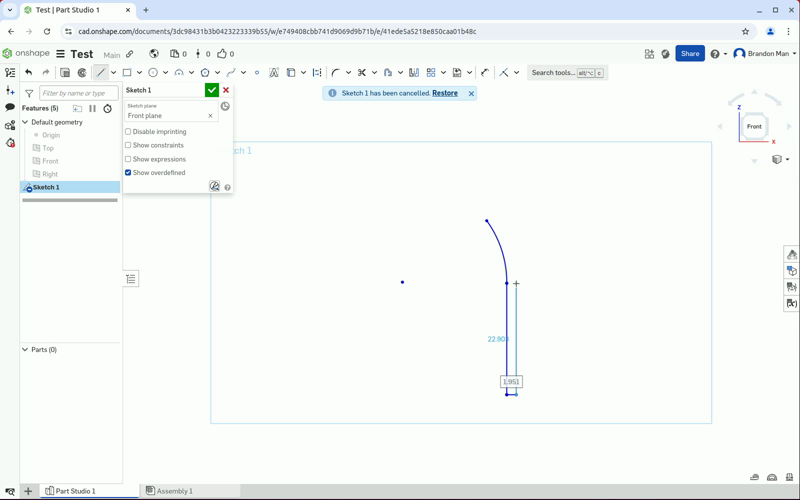
key(esc)
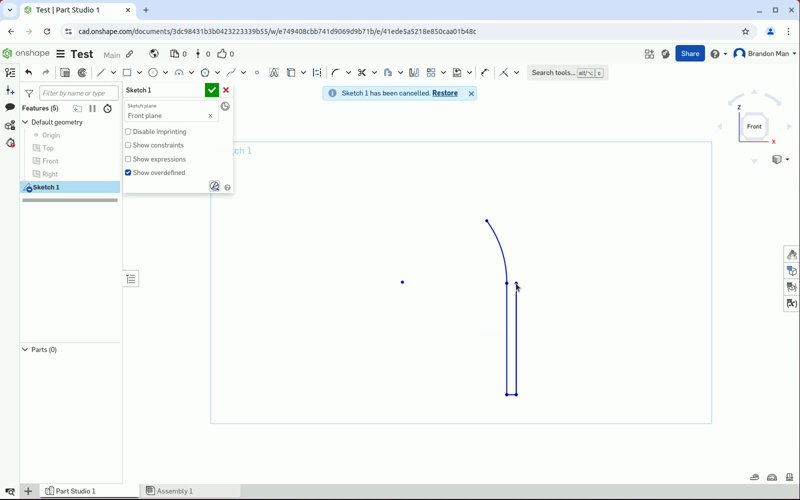
key(a)
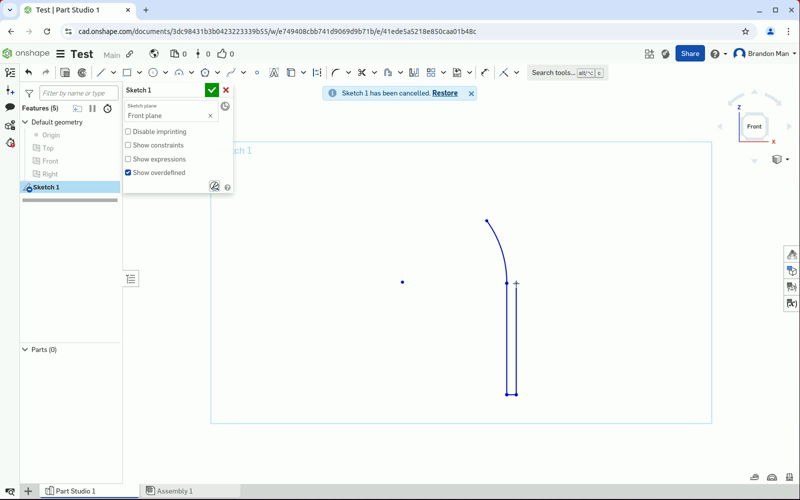
mouse_move(516, 283)
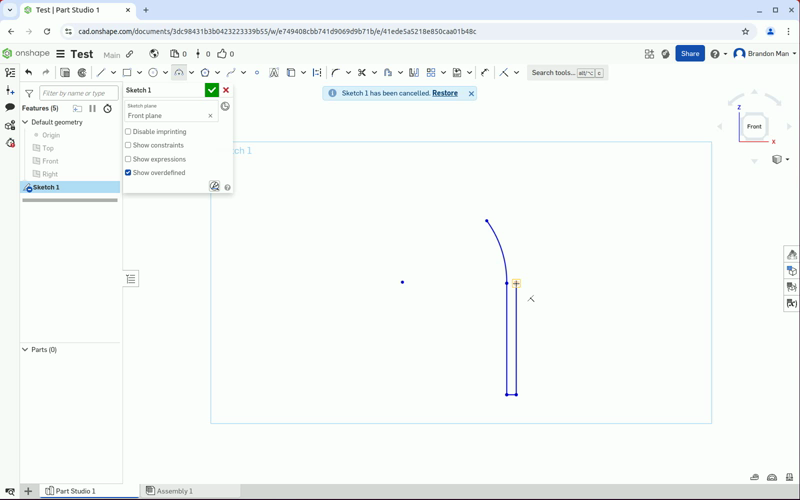
click(516, 283)
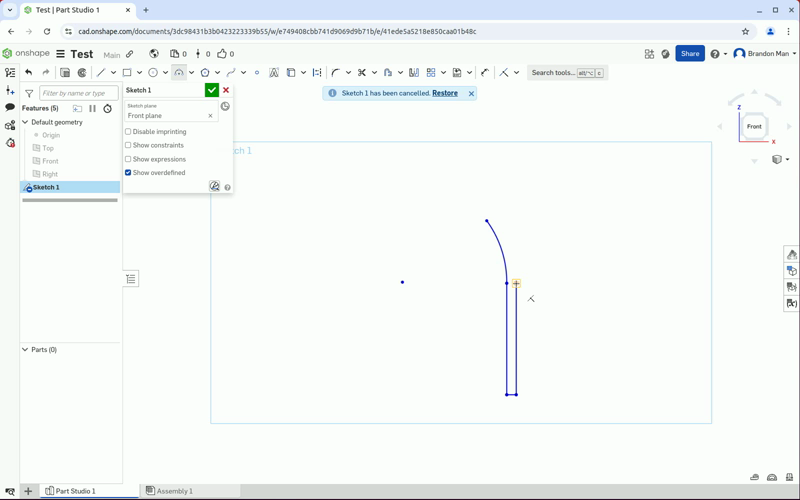
key_down(shift)
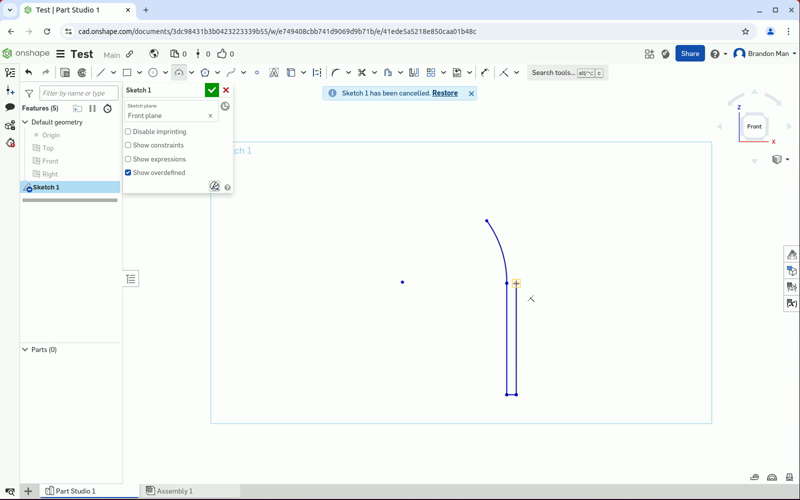
mouse_move(492, 215)
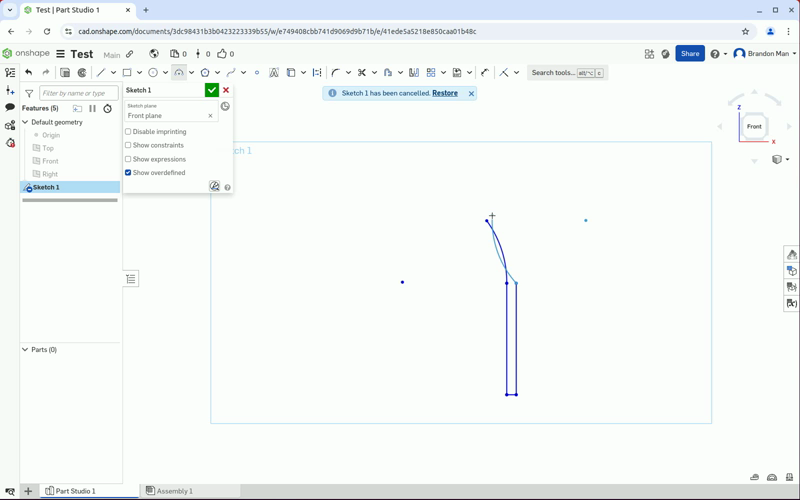
click(492, 215)
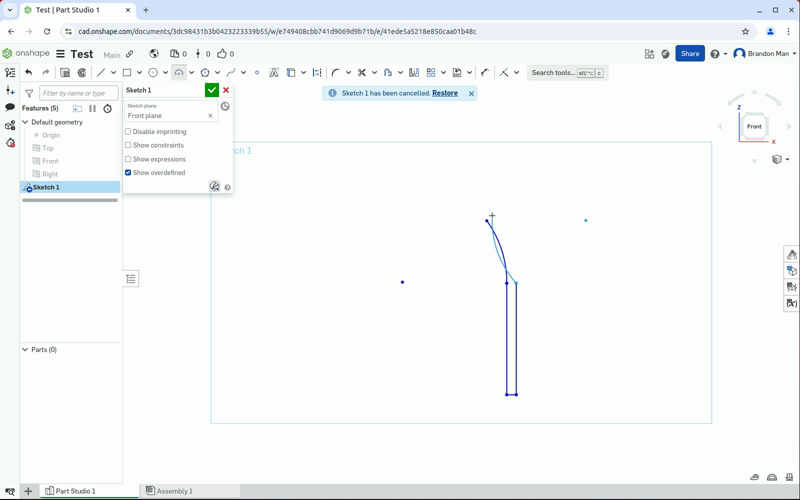
mouse_move(509, 247)
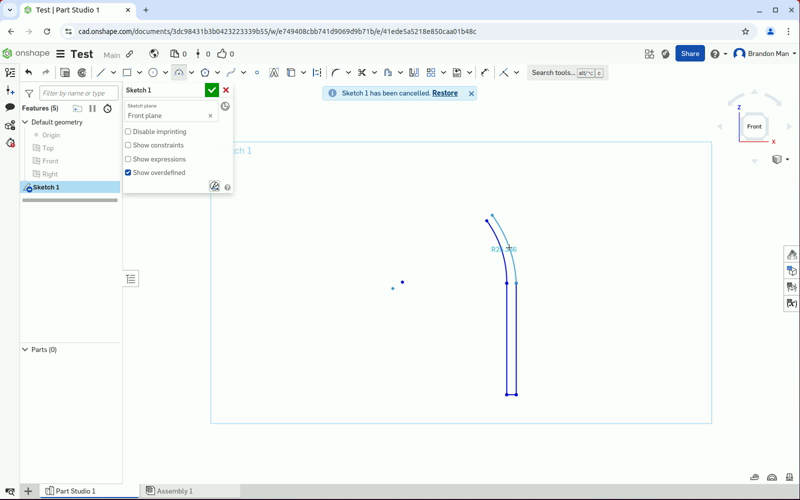
click(509, 247)
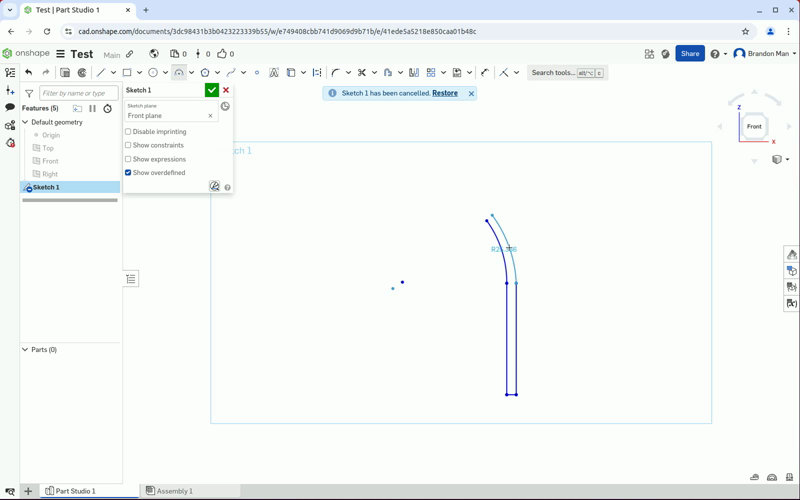
key_up(shift)
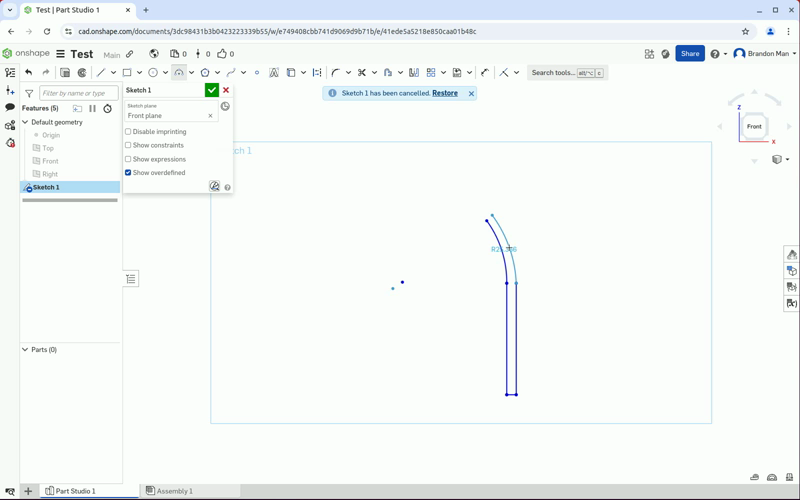
mouse_move(492, 215)
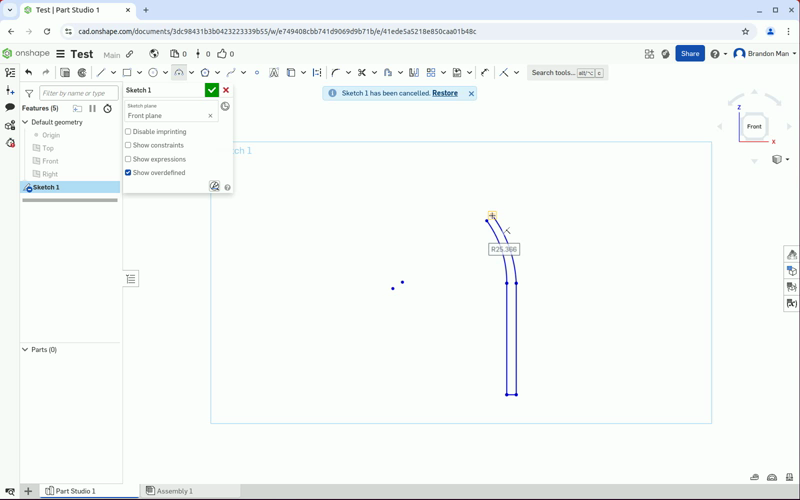
click(492, 215)
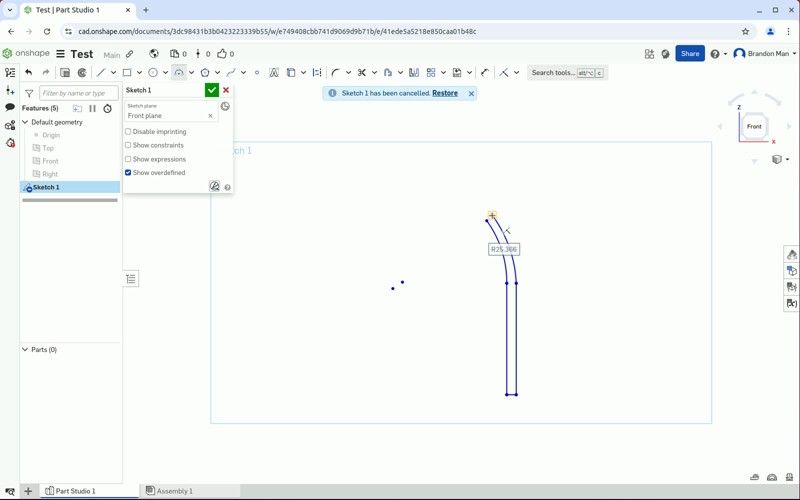
mouse_move(486, 220)
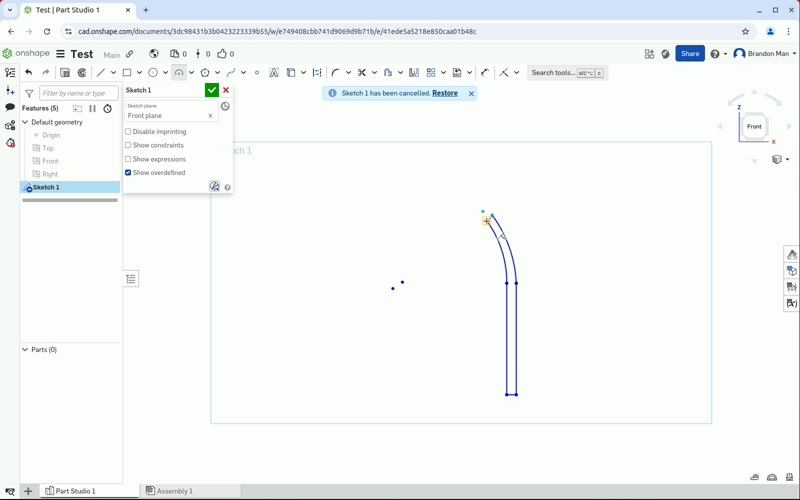
click(486, 220)
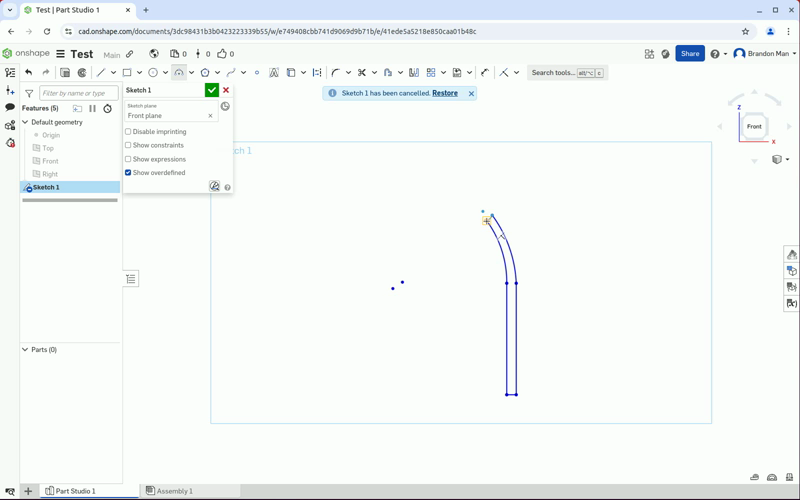
key_down(shift)
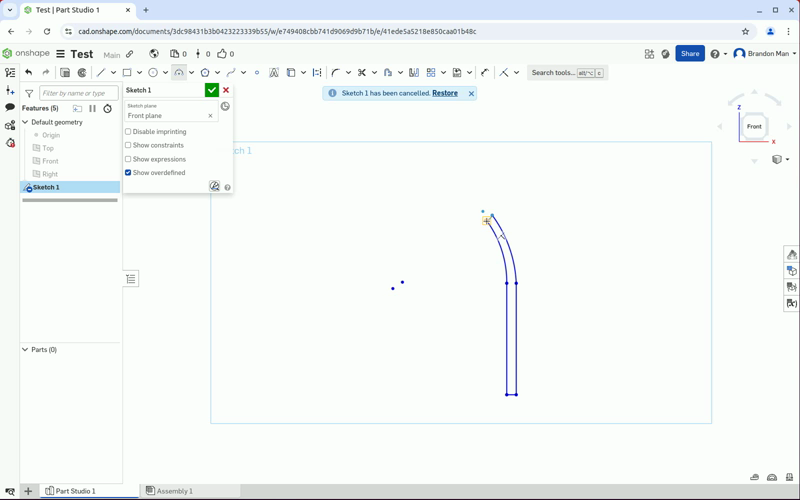
mouse_move(488, 217)
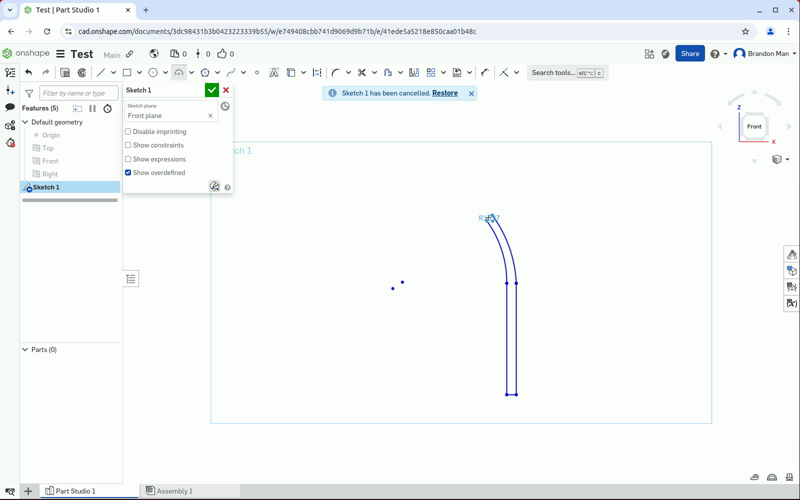
scroll(6)
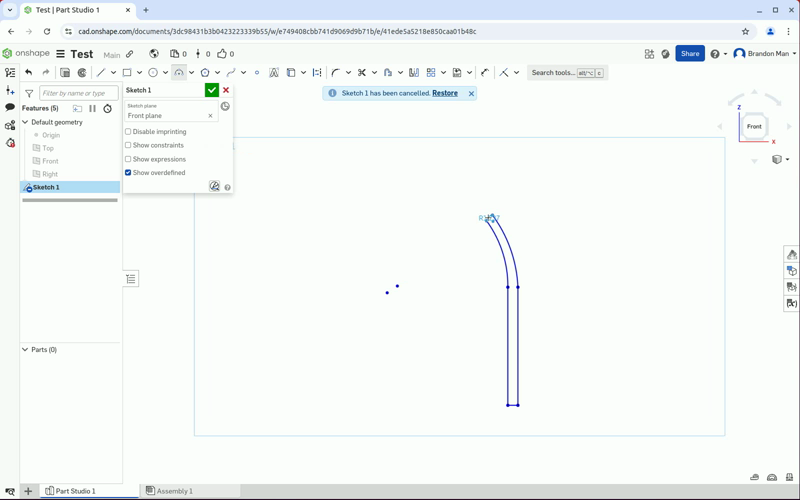
scroll(6)
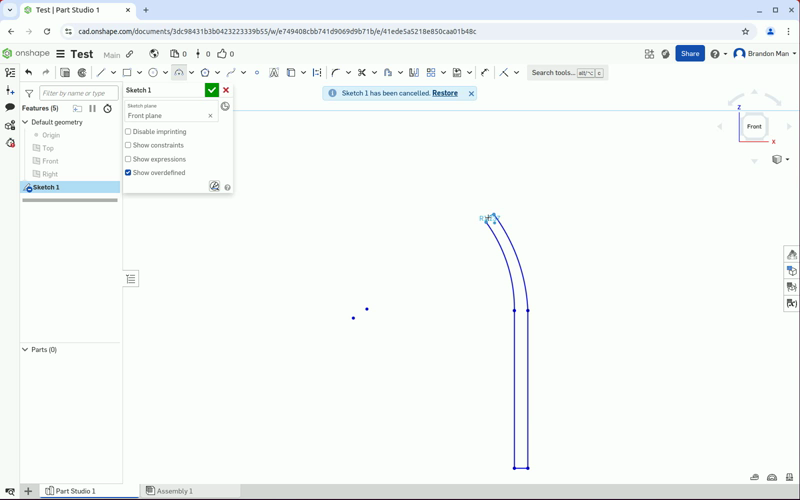
scroll(6)
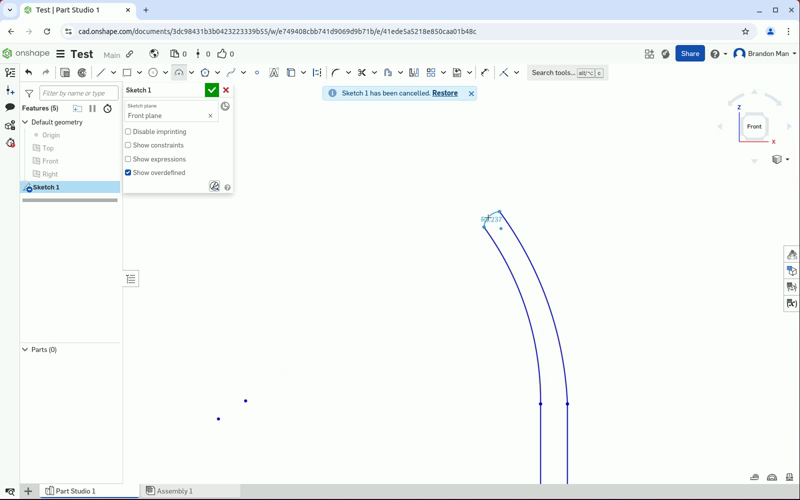
scroll(6)
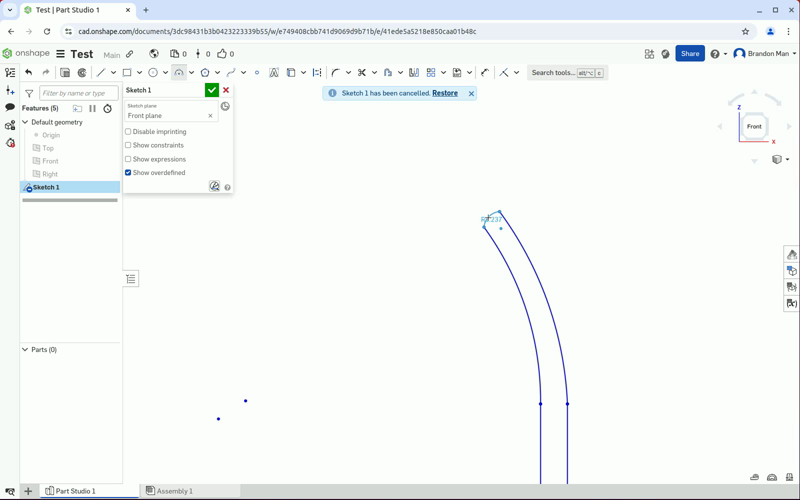
scroll(6)
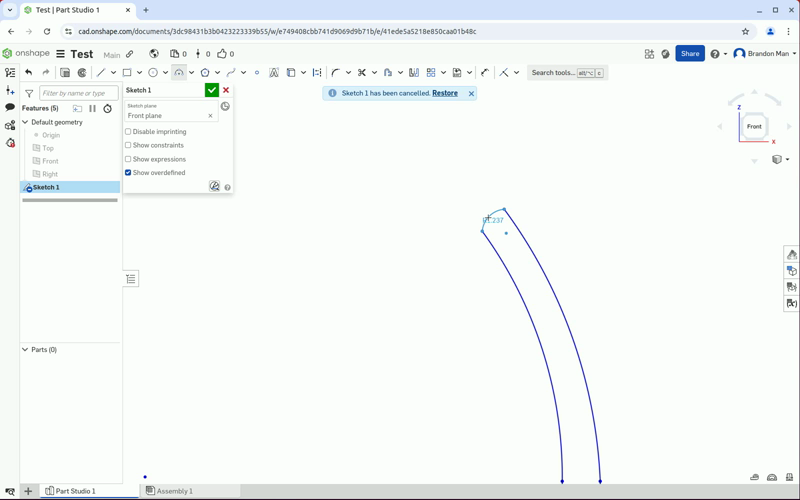
scroll(6)
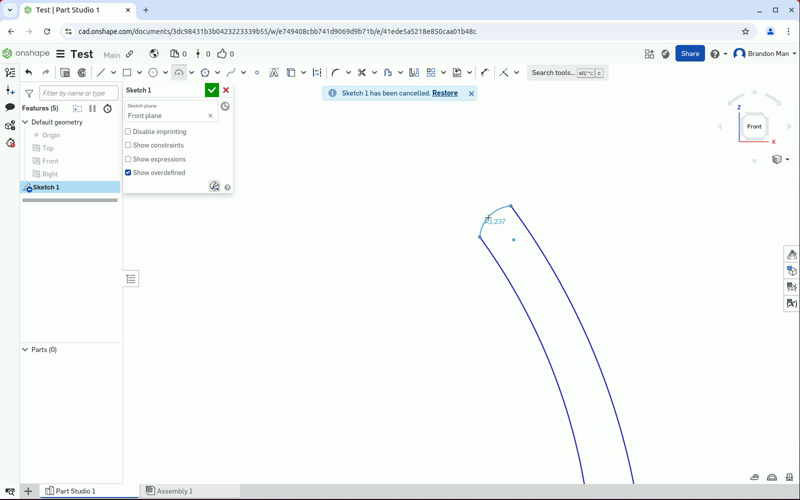
scroll(6)
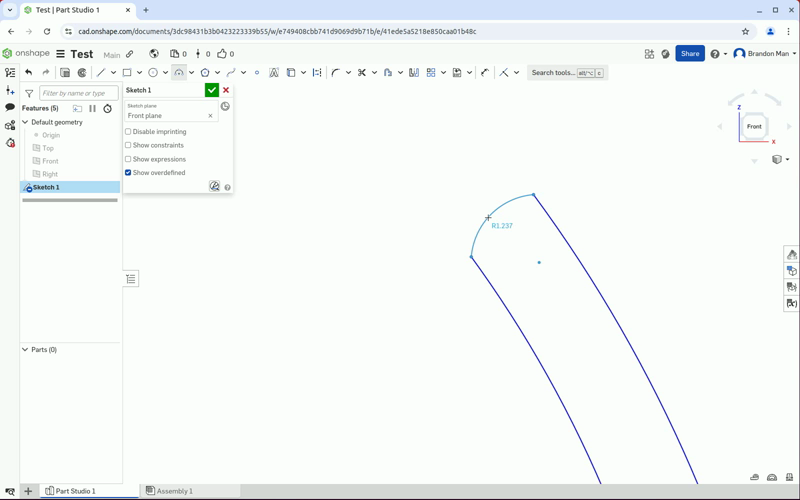
click(488, 217)
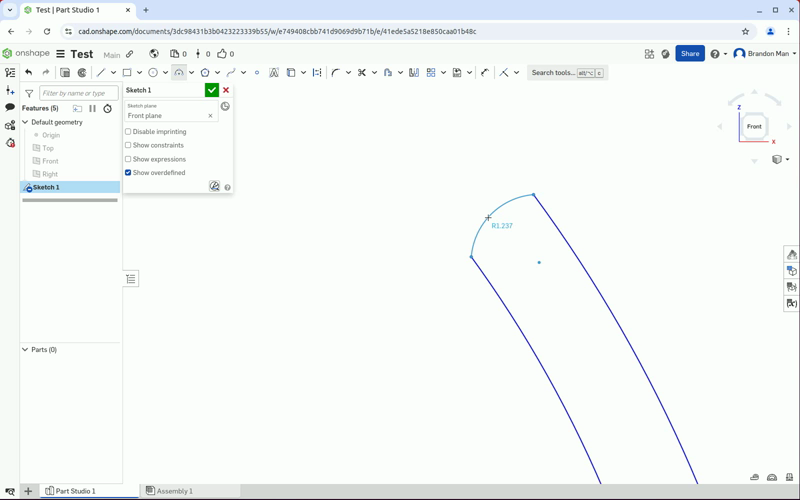
scroll(-6)
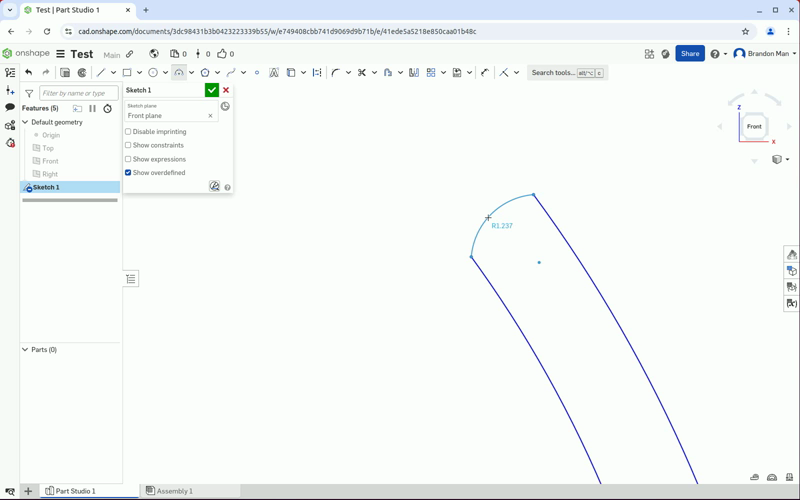
scroll(-6)
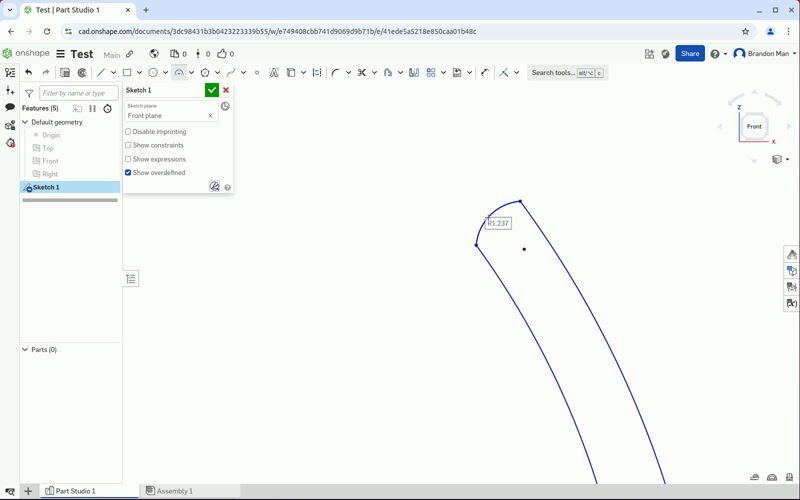
scroll(-6)
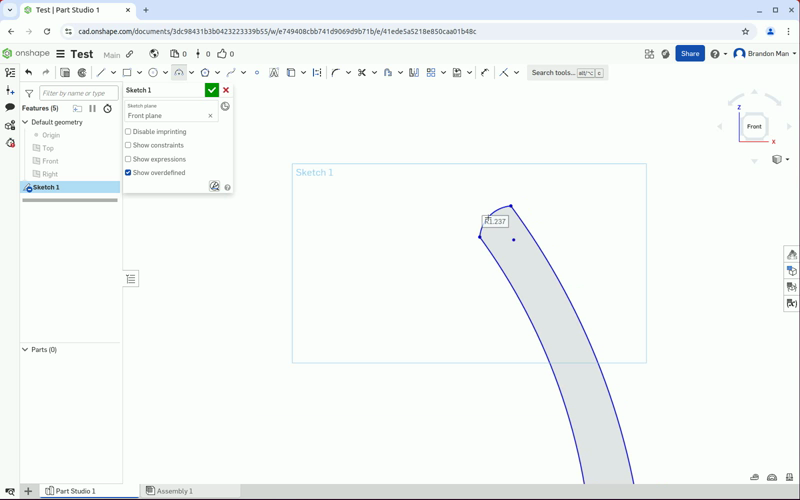
scroll(-6)
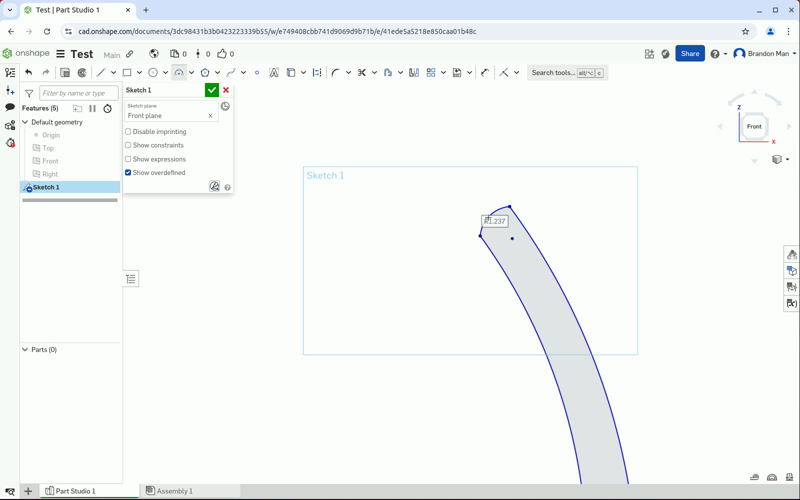
scroll(-6)
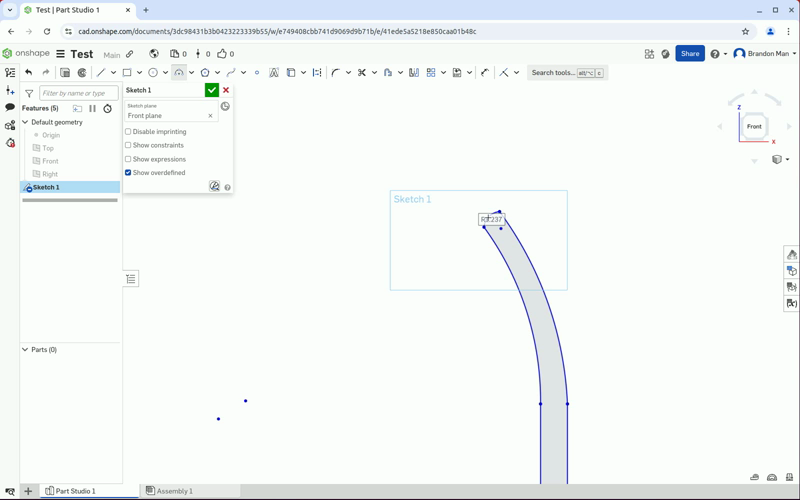
scroll(-6)
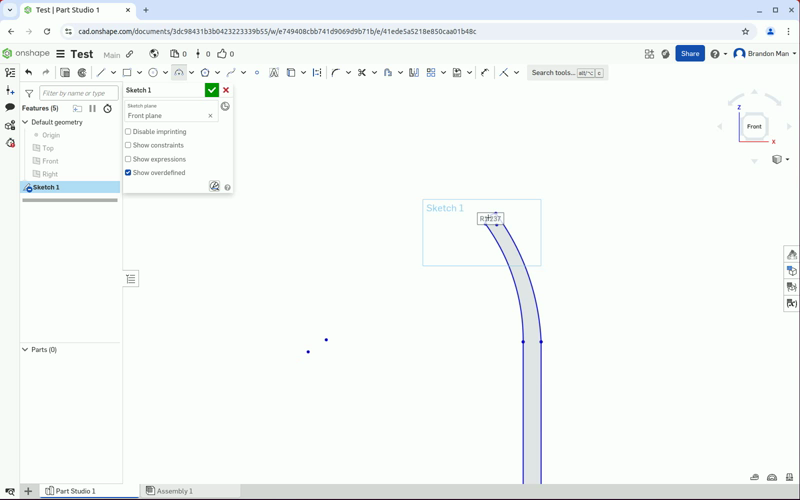
scroll(-6)
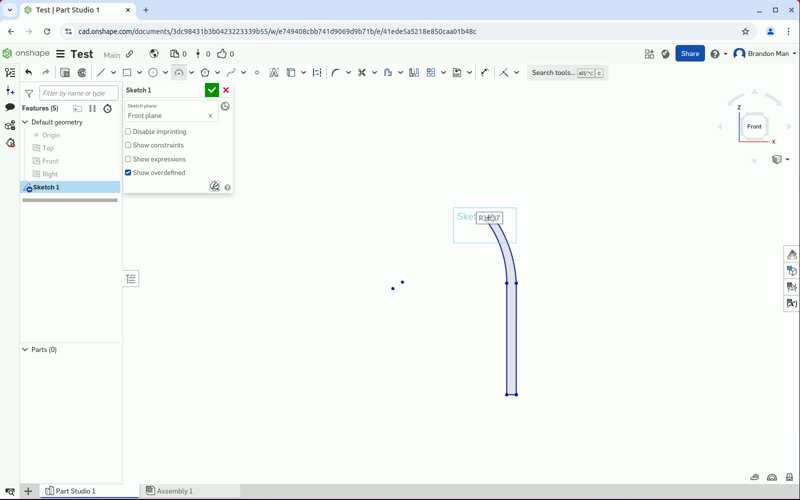
key_up(shift)
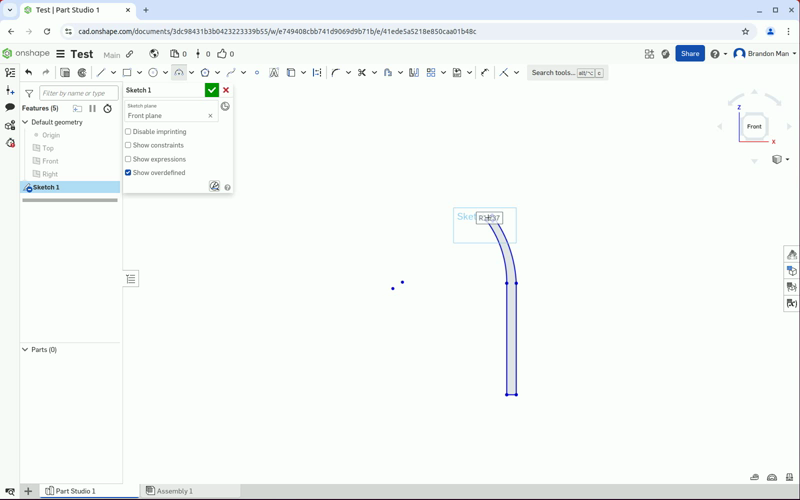
key(esc)
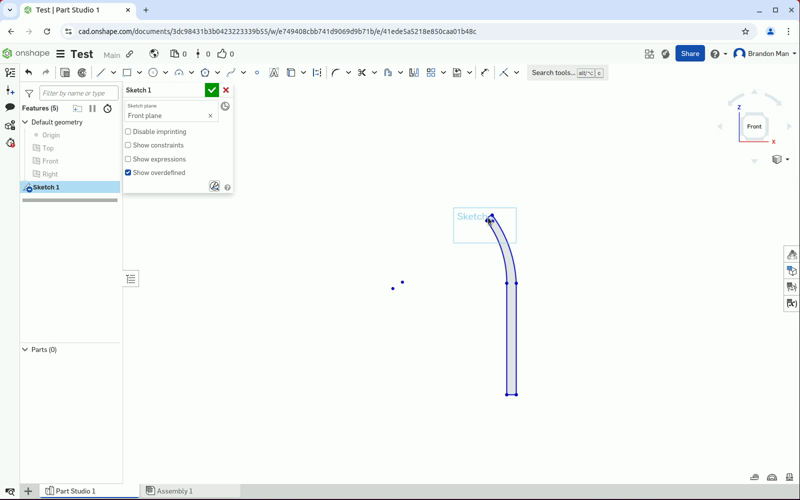
mouse_move(514, 384)
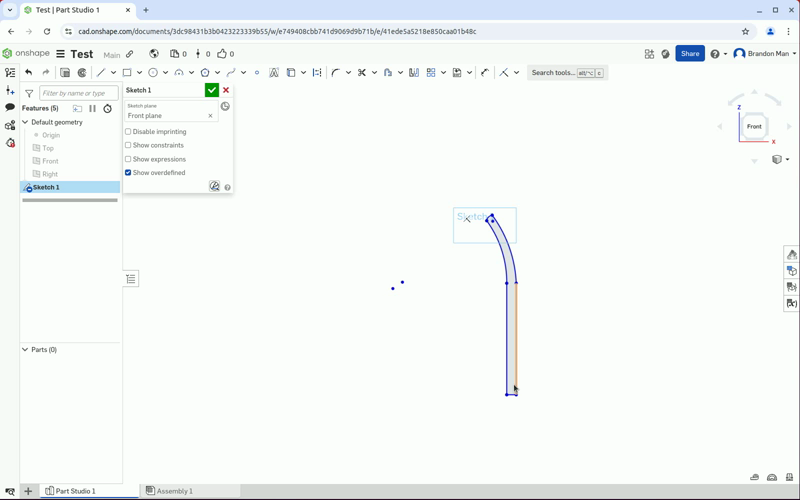
scroll(6)
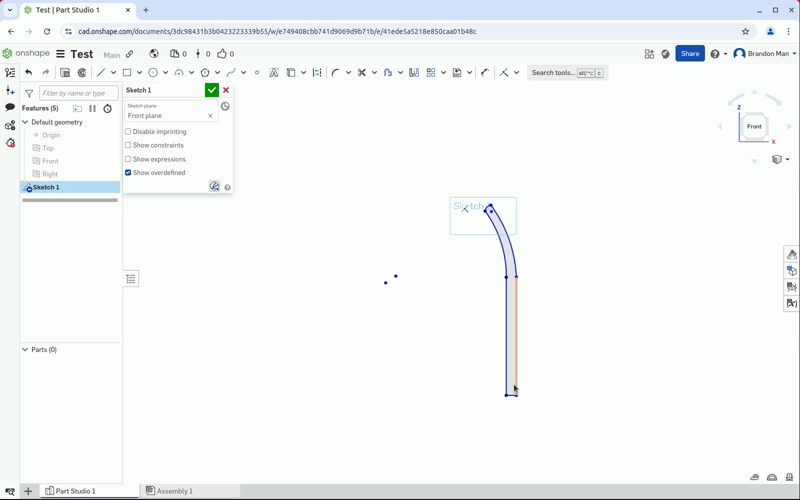
scroll(6)
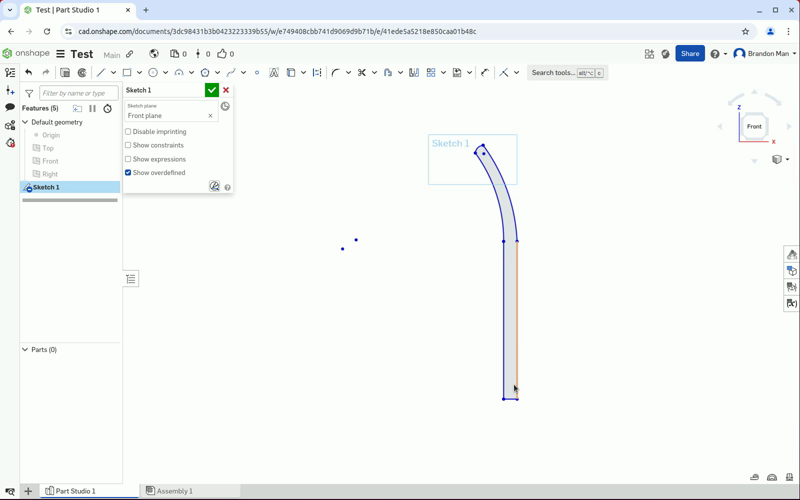
scroll(6)
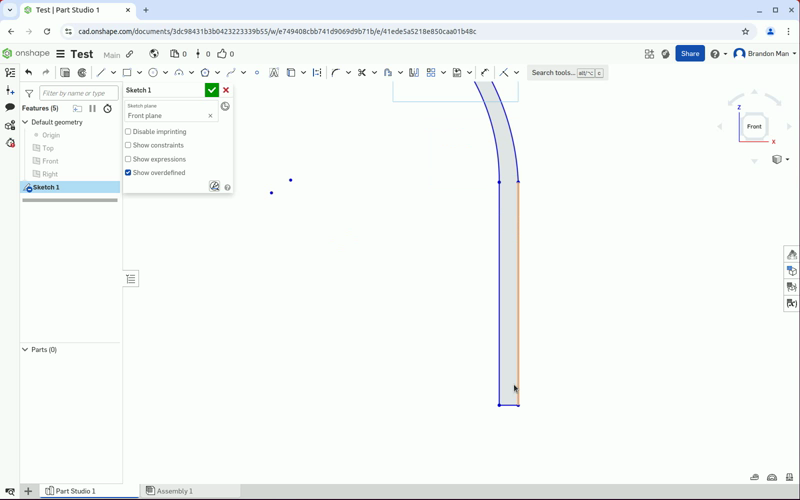
scroll(6)
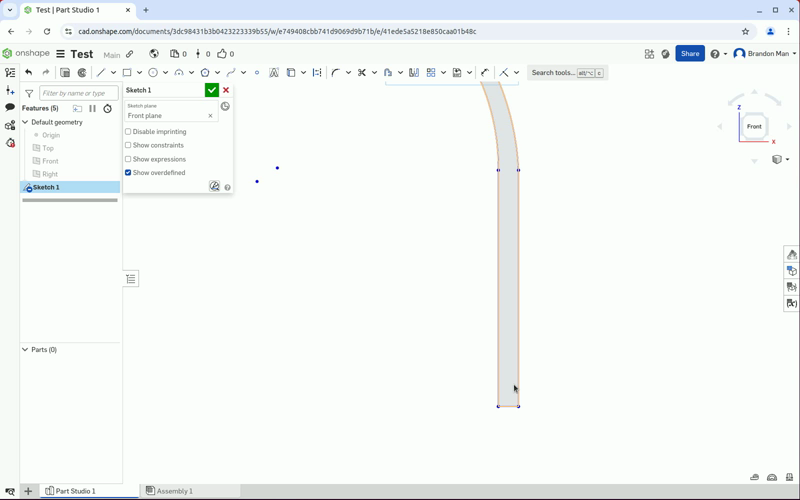
scroll(6)
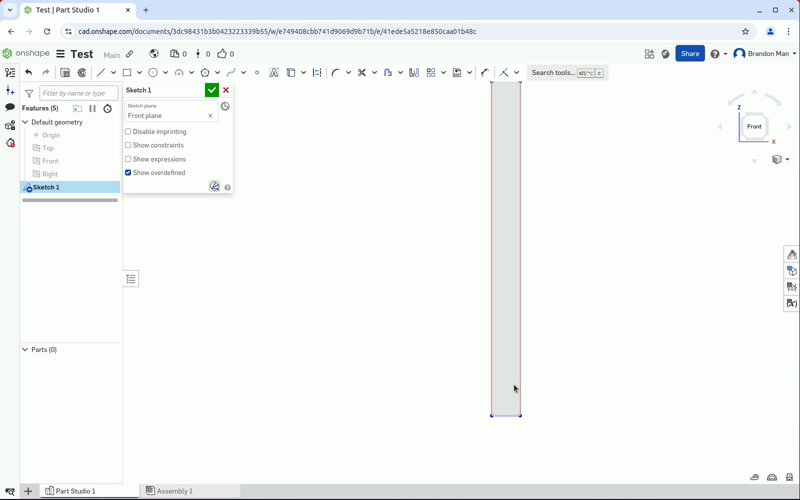
scroll(6)
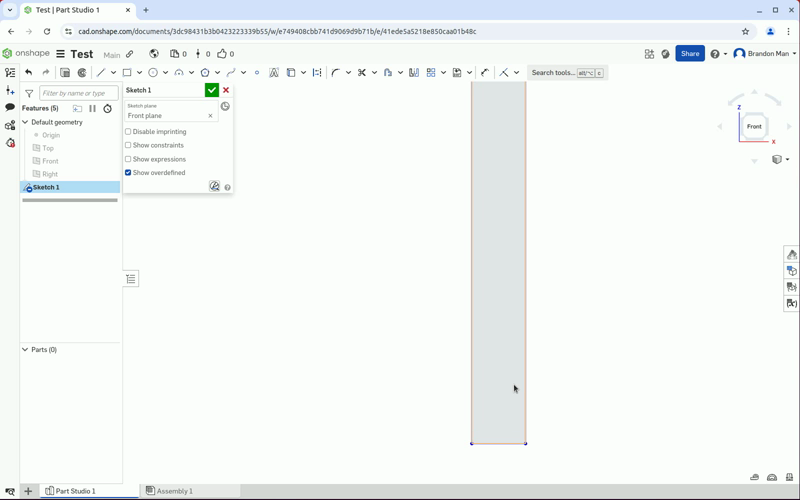
scroll(6)
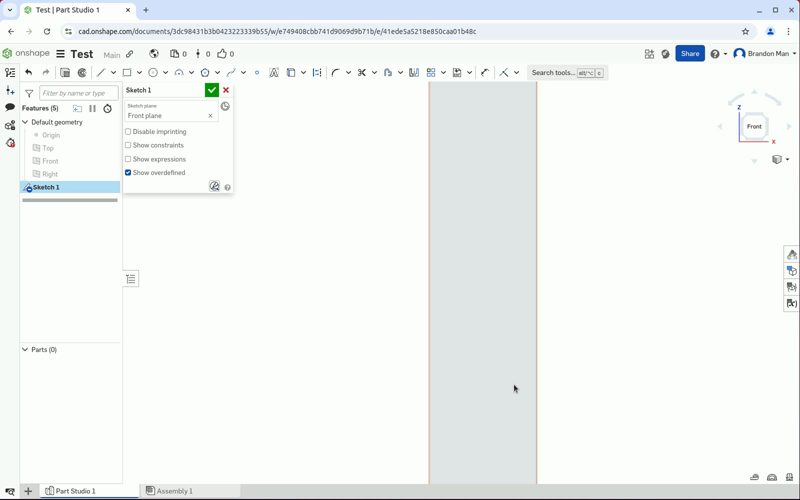
click(514, 384)
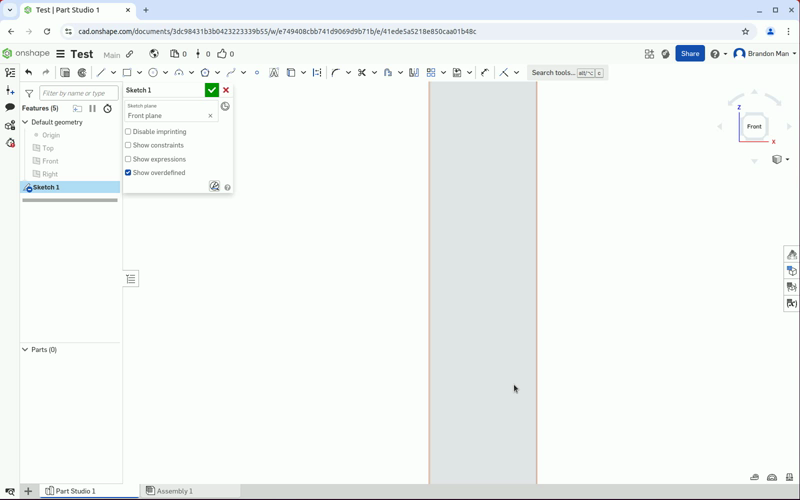
scroll(-6)
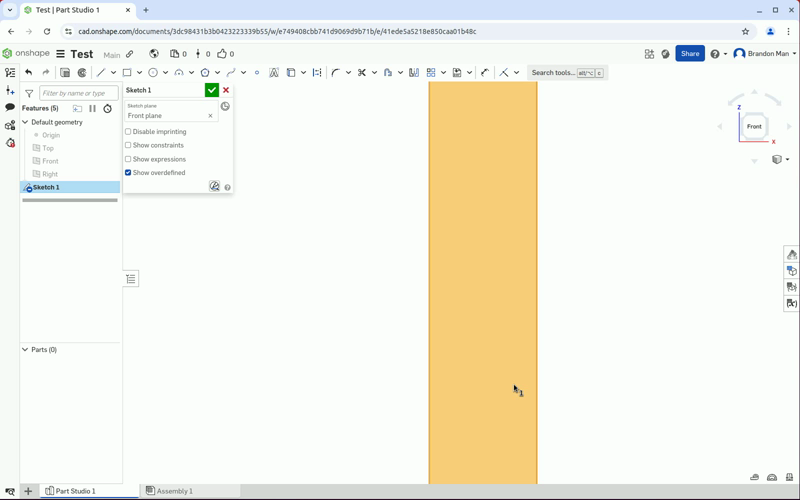
scroll(-6)
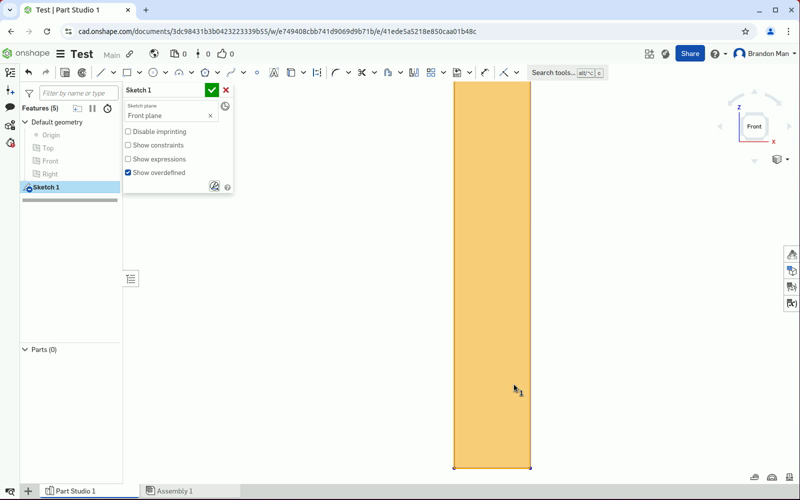
scroll(-6)
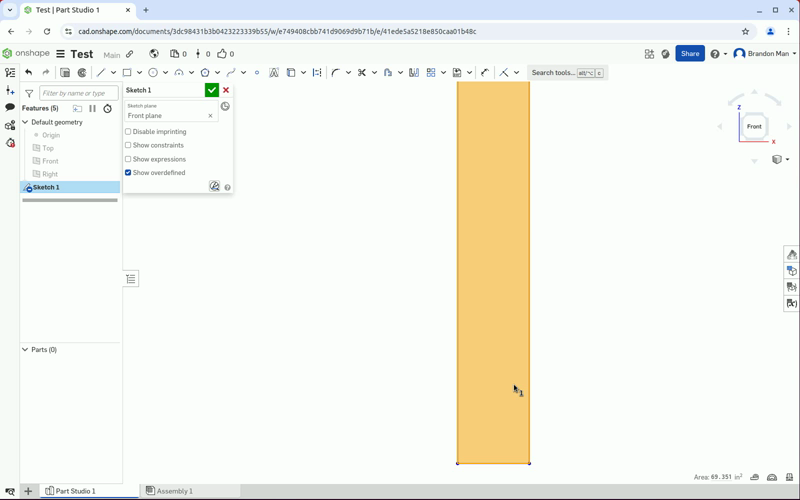
scroll(-6)
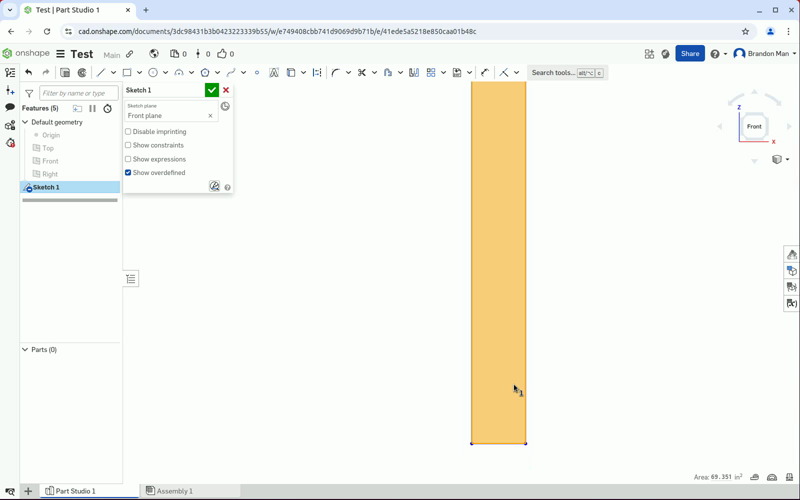
scroll(-6)
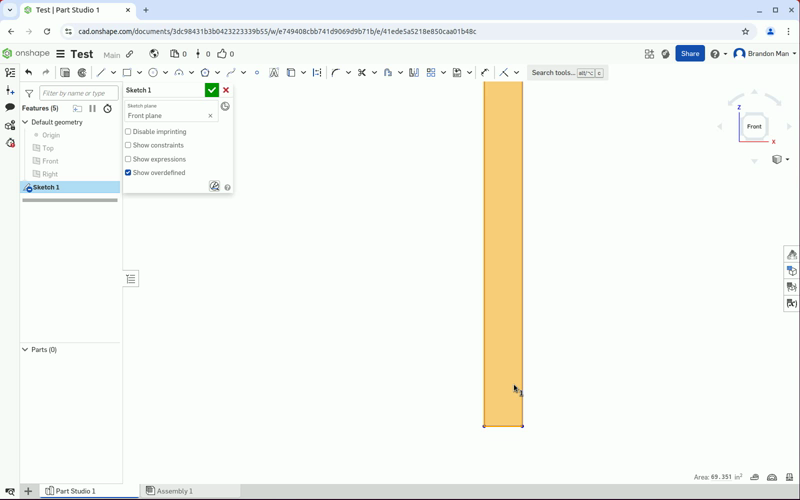
scroll(-6)
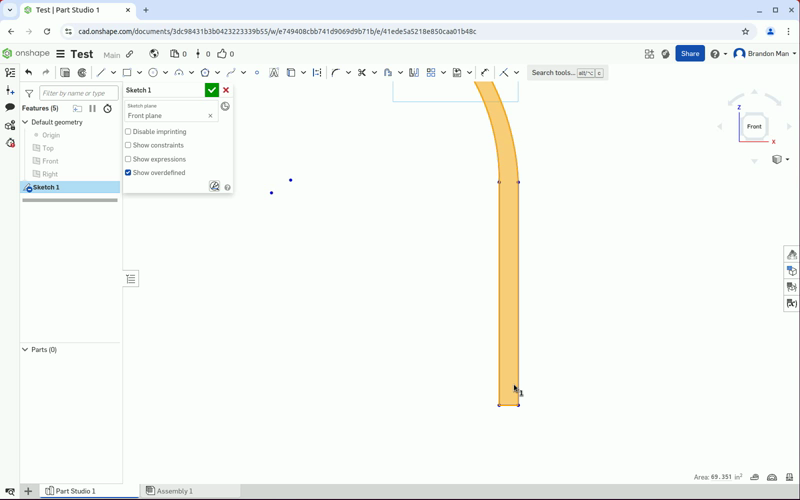
scroll(-6)
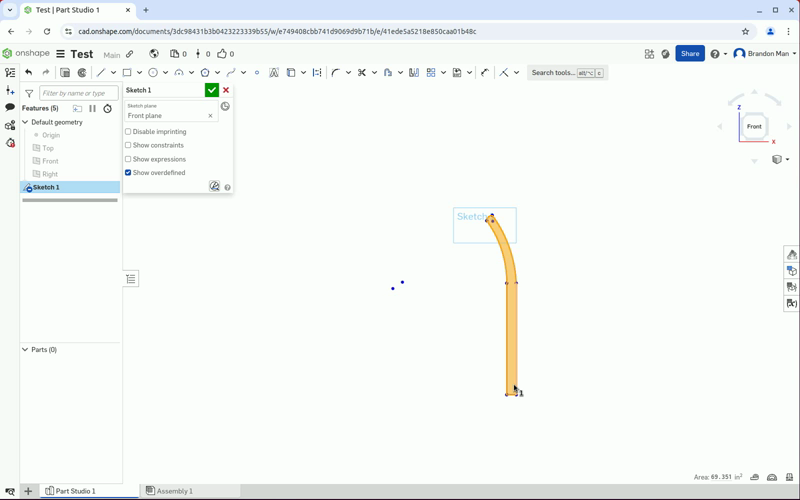
mouse_move(73, 352)
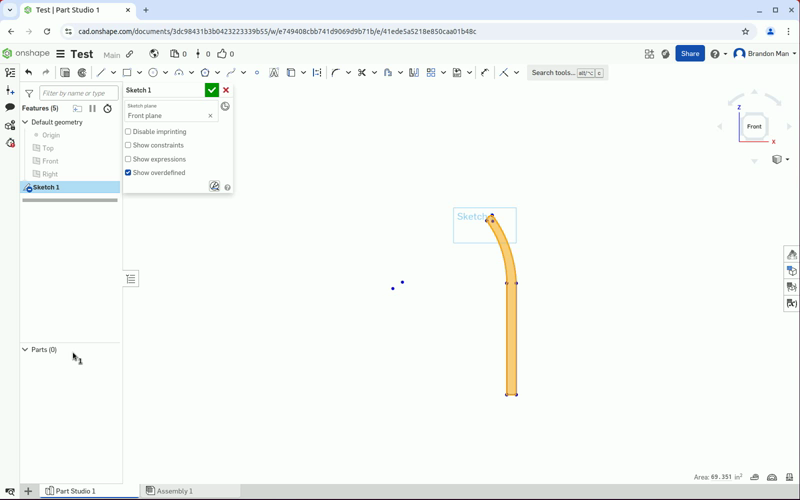
key(shift+y)
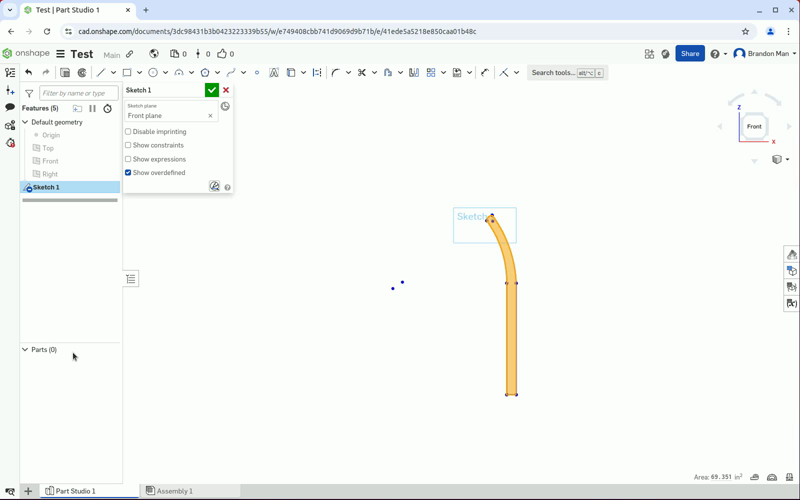
key(shift+e)
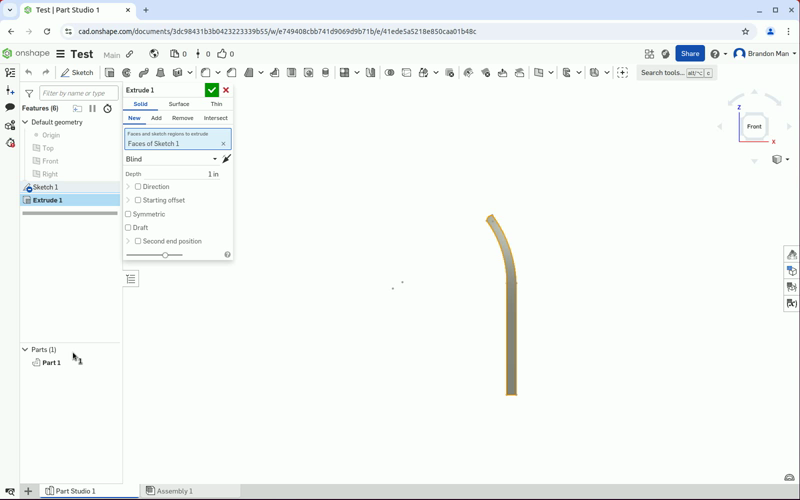
mouse_move(143, 106)
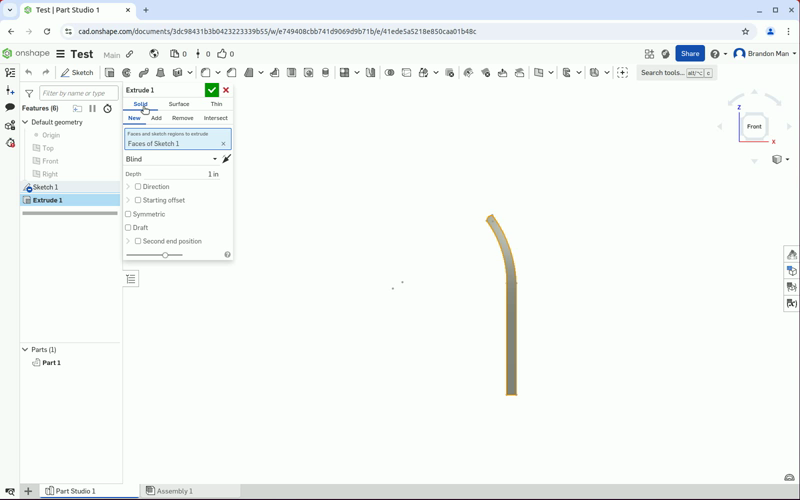
click(143, 106)
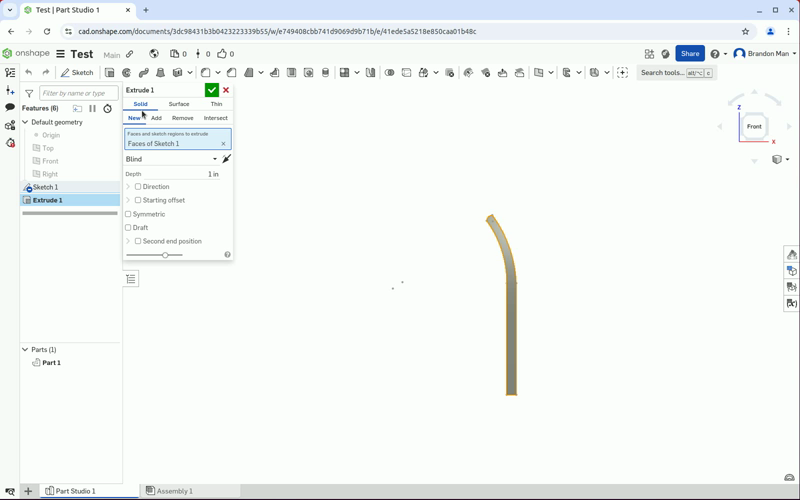
mouse_move(137, 120)
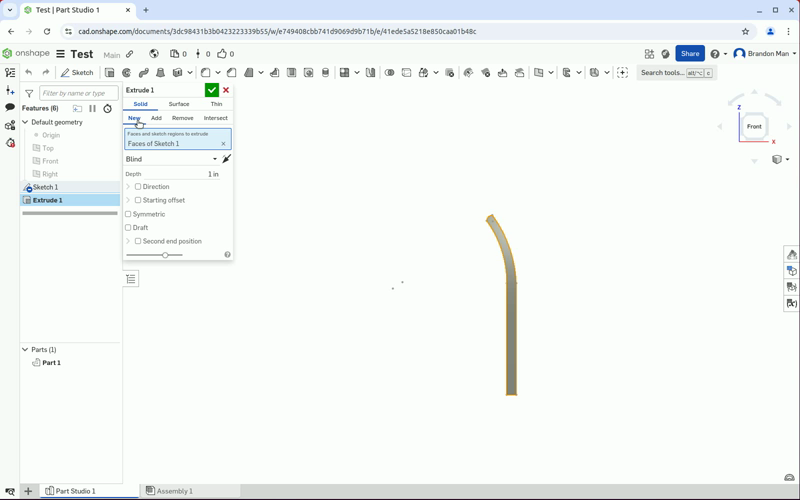
click(137, 120)
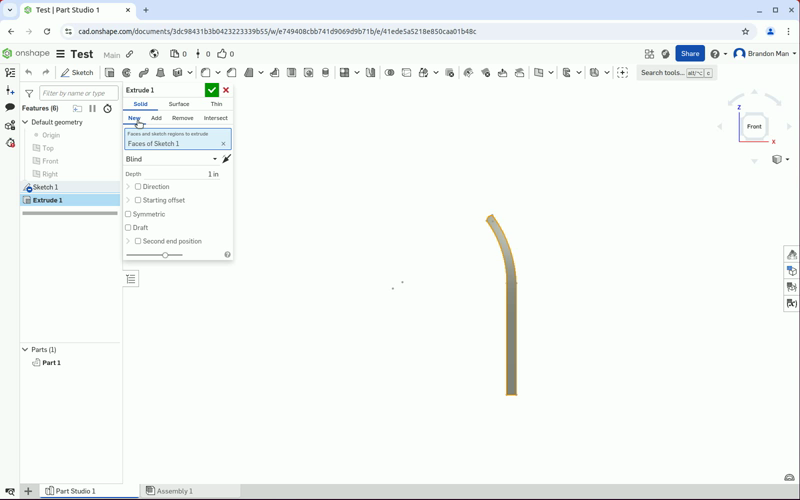
key(tab, 4)
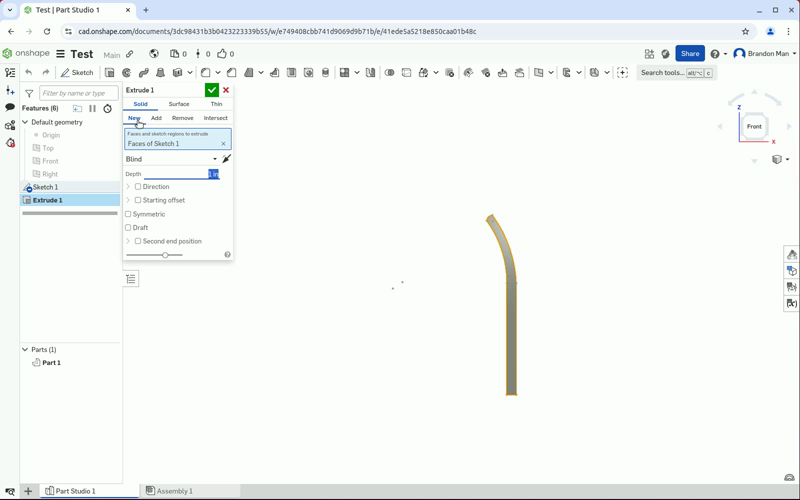
text(16.85)
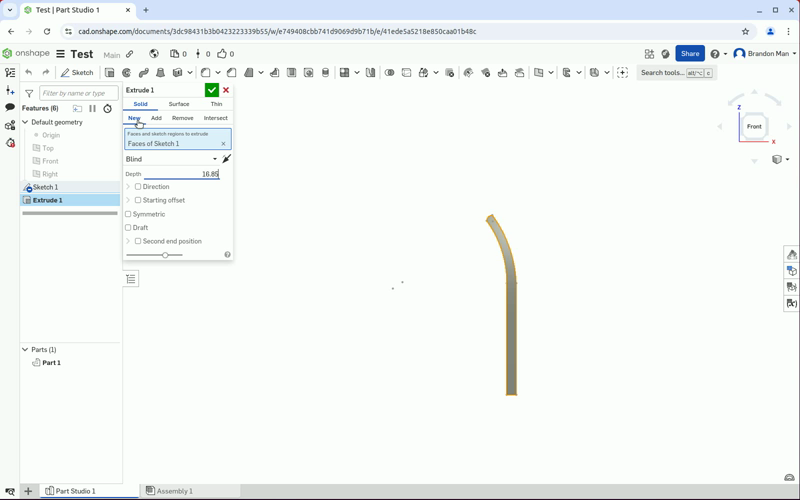
key(enter)
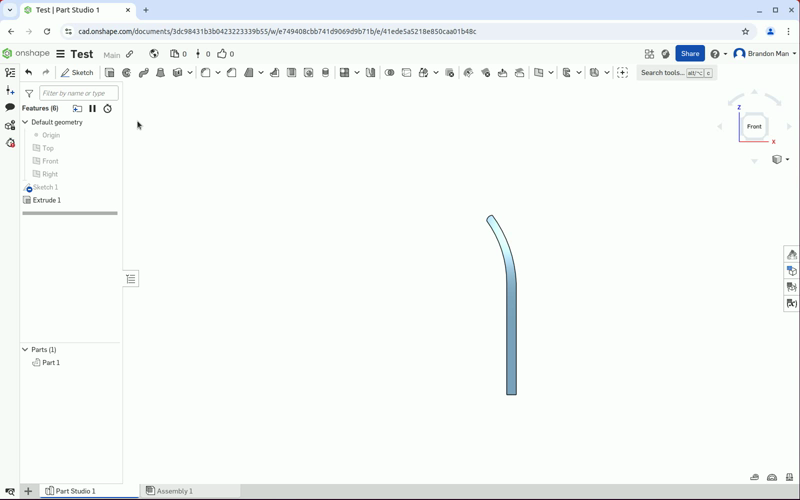
key(shift+h)
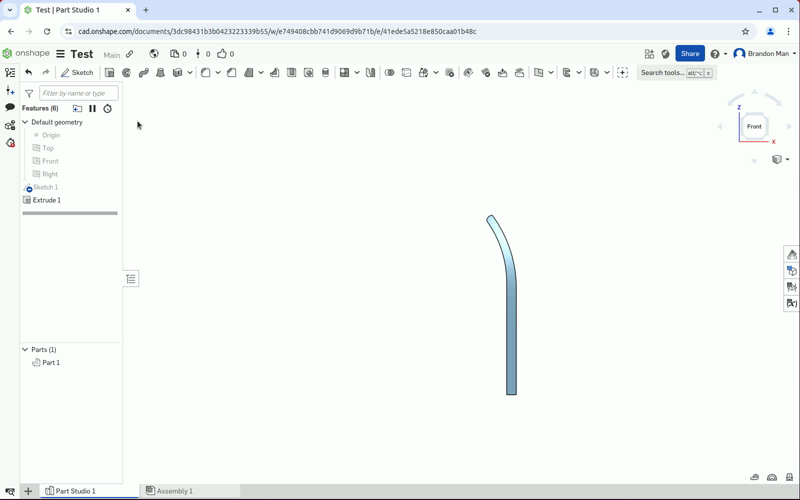
key(shift+h)
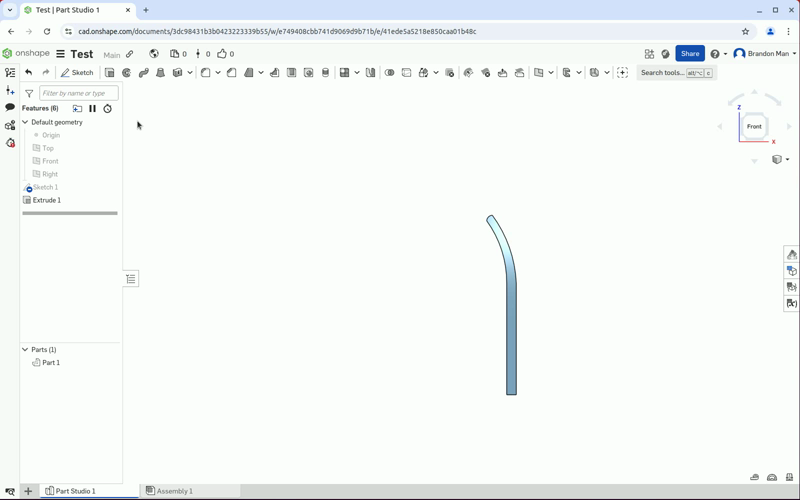
mouse_move(73, 189)
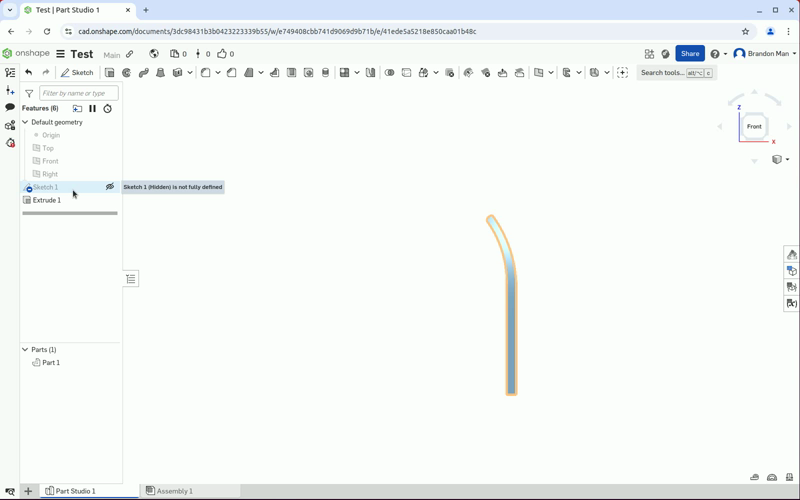
click(73, 189)
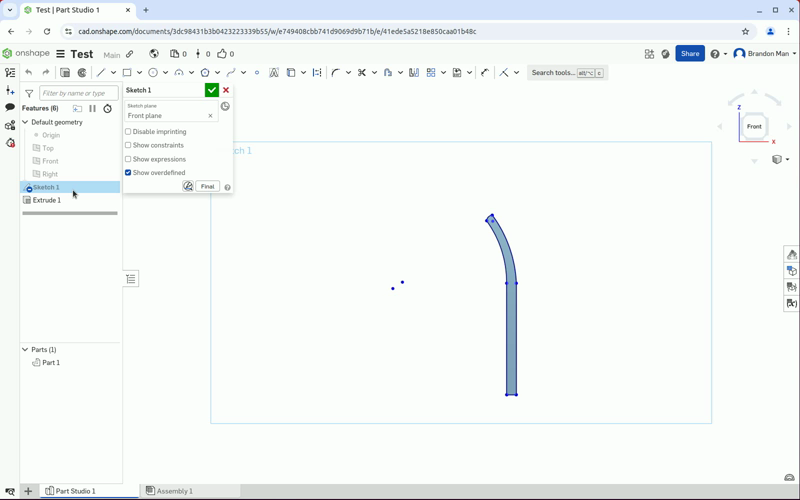
mouse_move(229, 92)
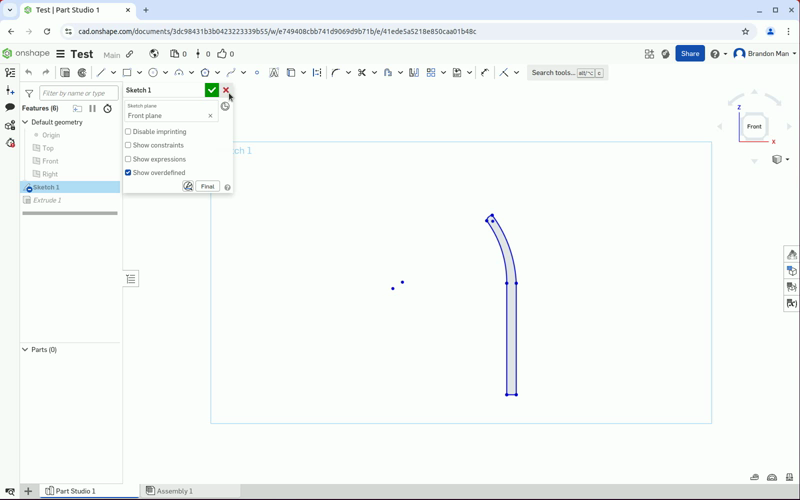
click(229, 92)
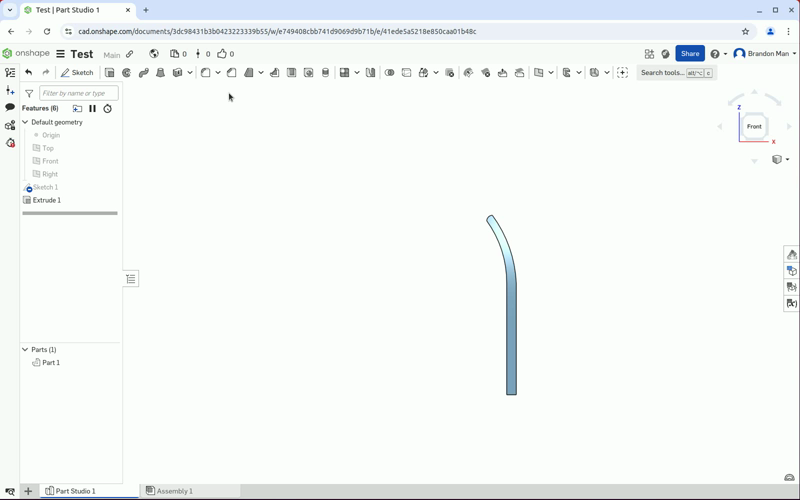
mouse_move(73, 352)
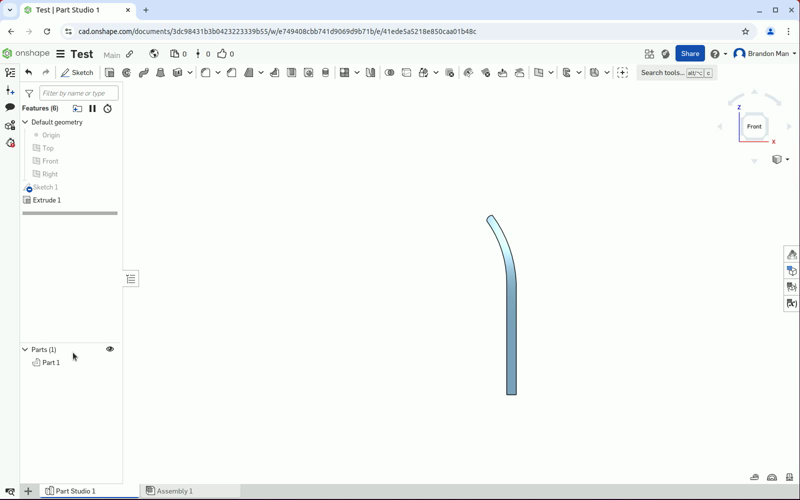
key(y)
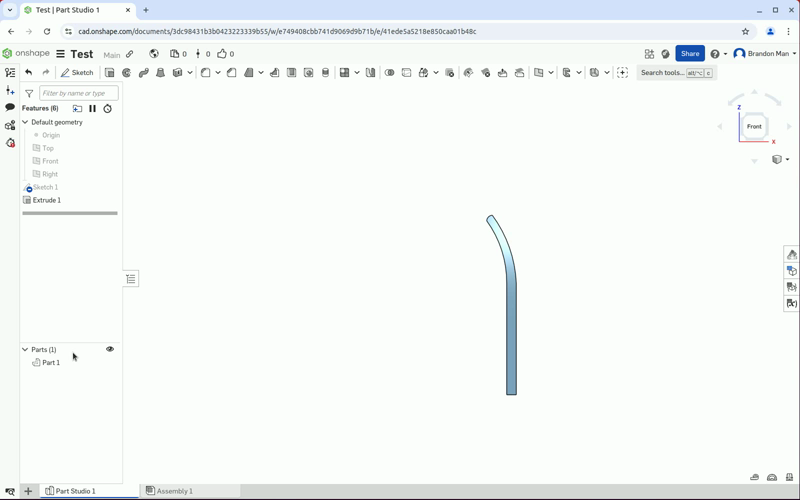
key(shift+p)
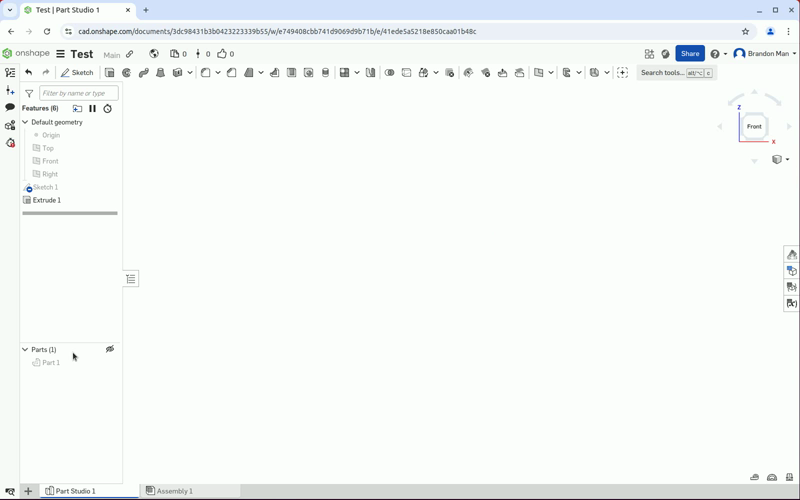
key(space)
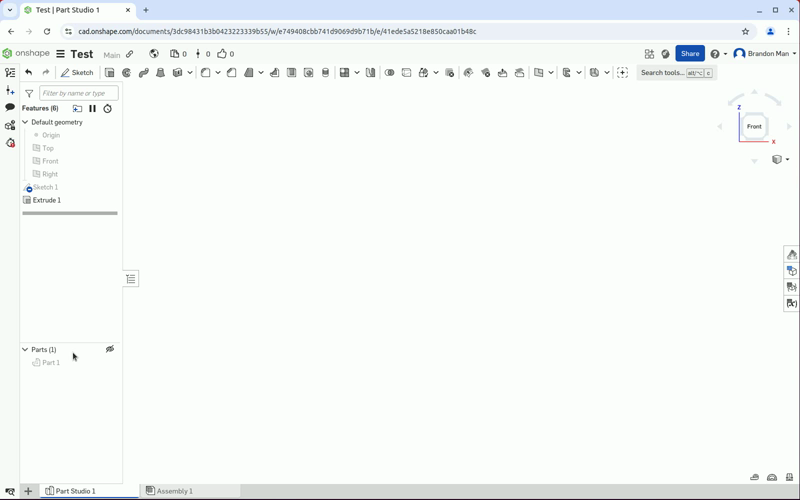
key_down(shift)
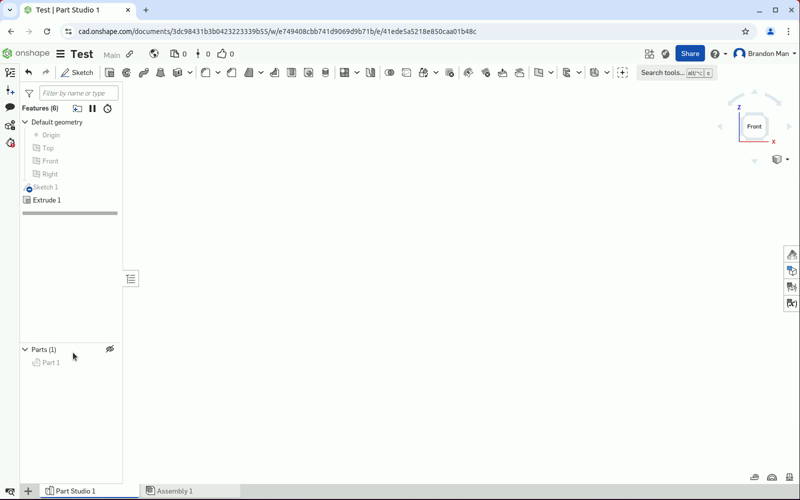
key(left)
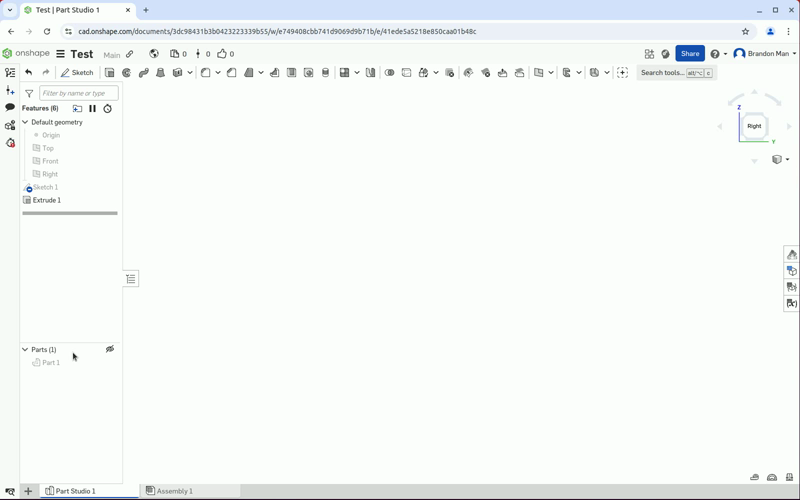
key_up(shift)
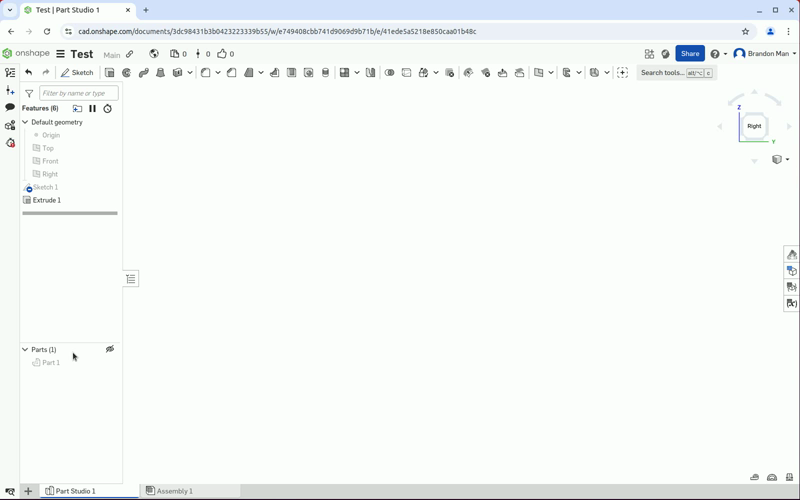
mouse_move(73, 352)
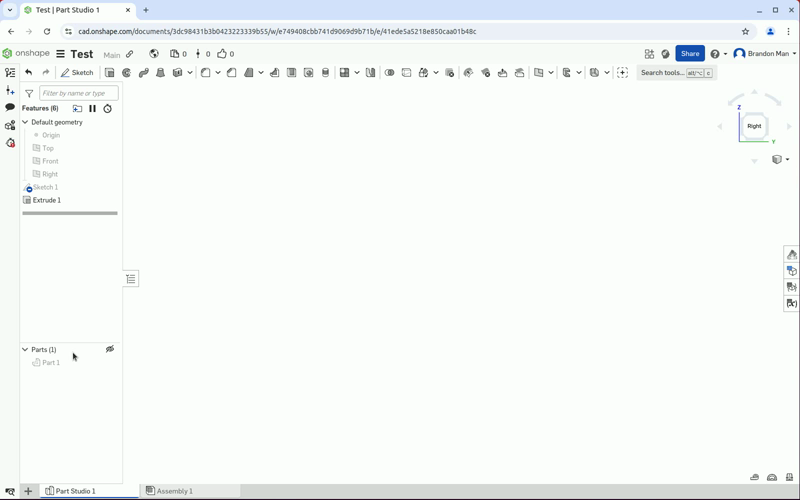
key(shift+y)
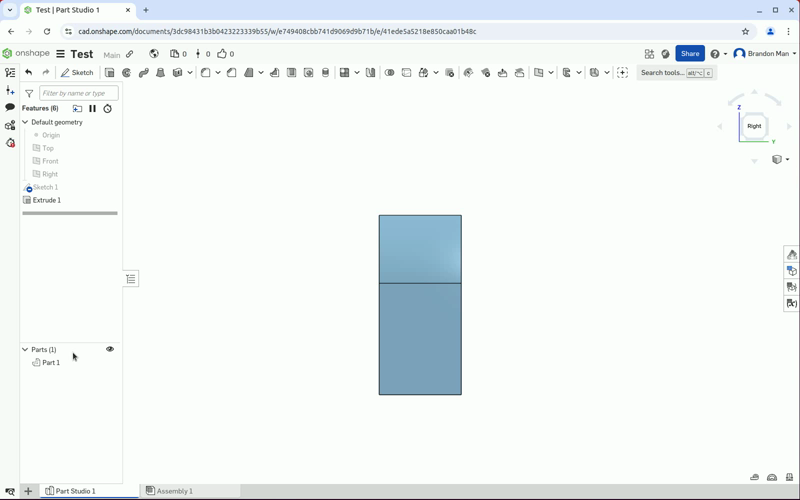
mouse_move(541, 75)
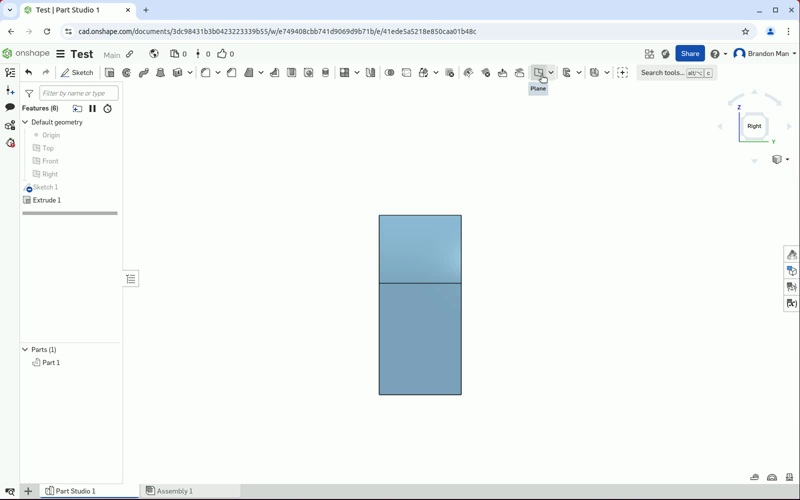
click(541, 75)
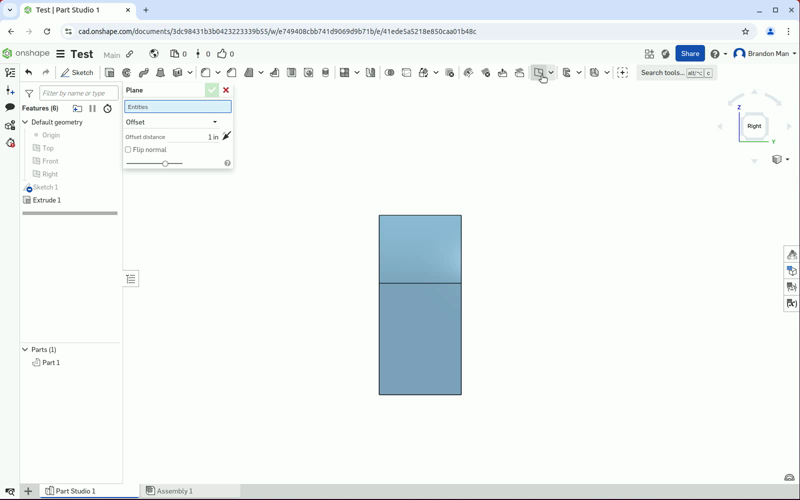
mouse_move(73, 176)
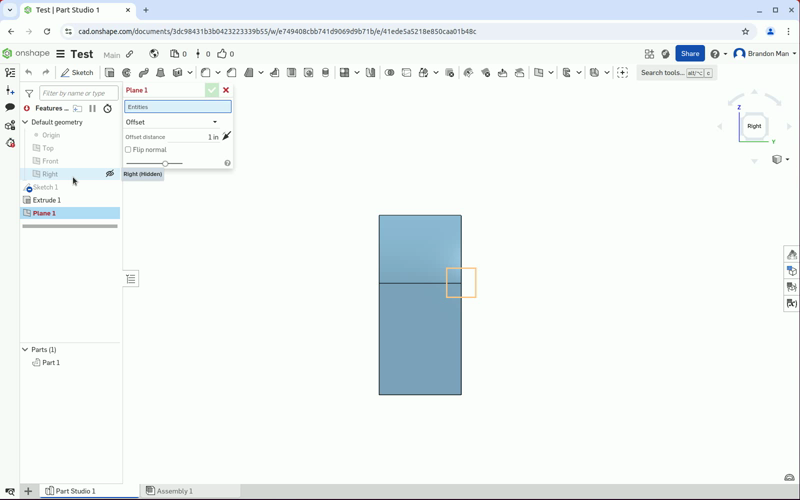
click(73, 176)
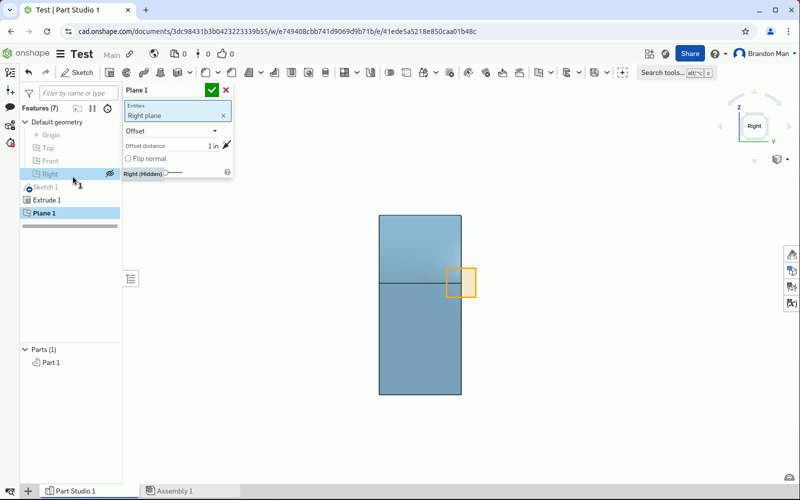
key(tab, 2)
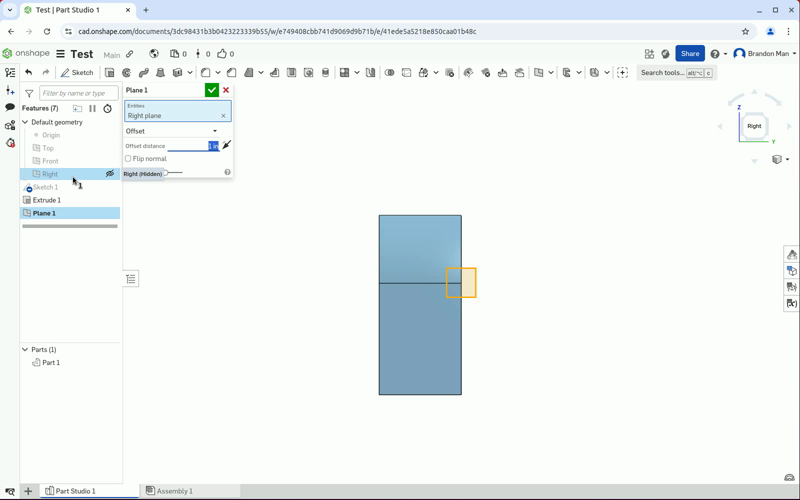
text(9.613)
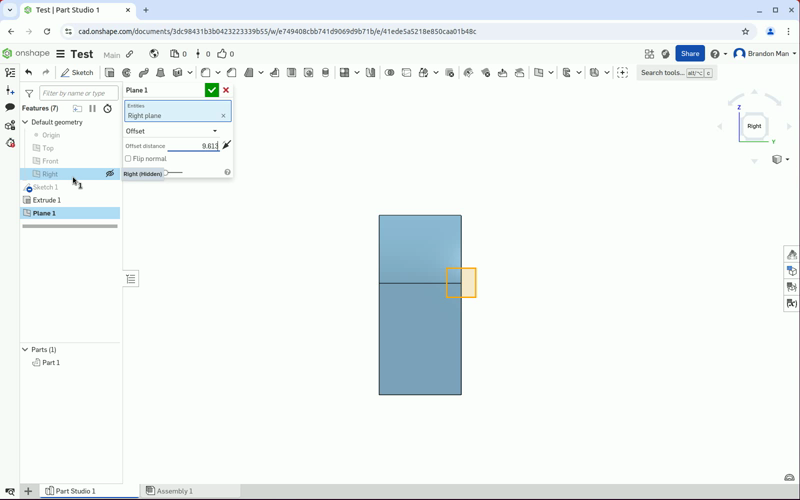
key(enter, 2)
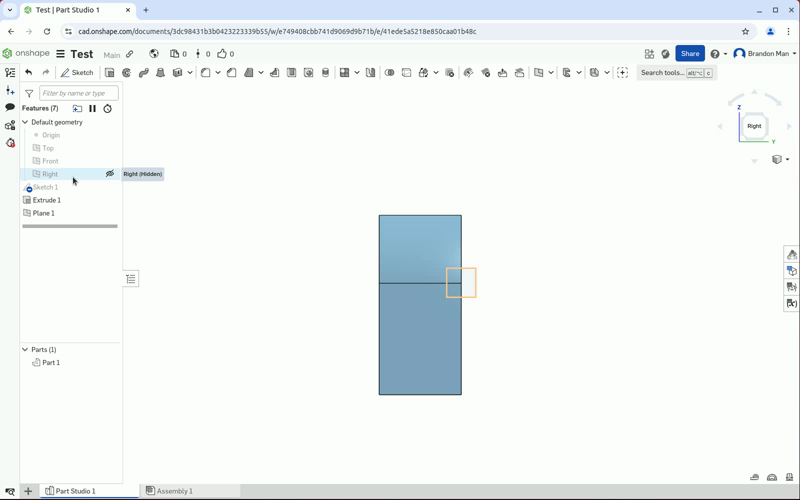
key(shift+s)
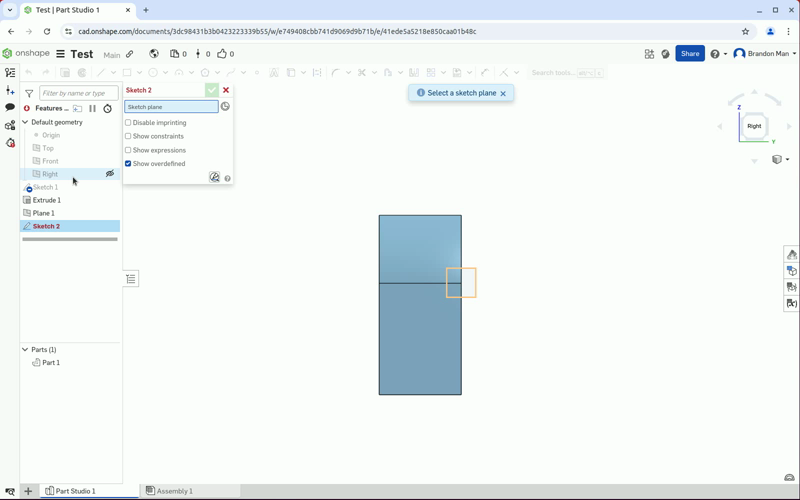
mouse_move(73, 215)
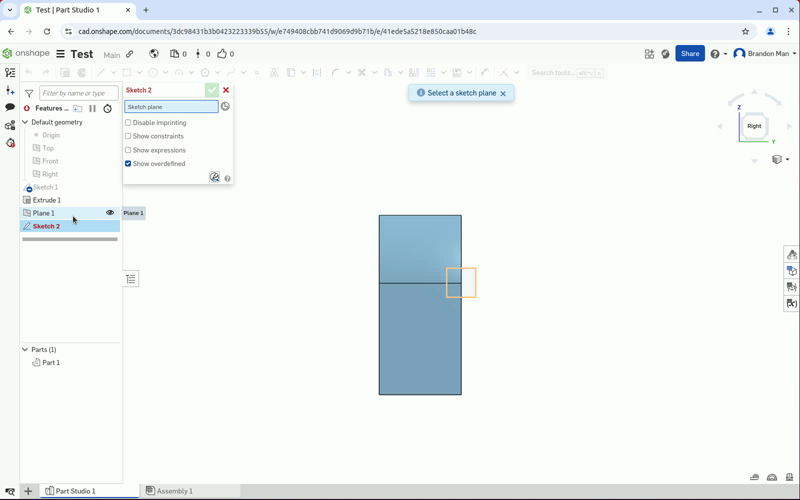
click(73, 215)
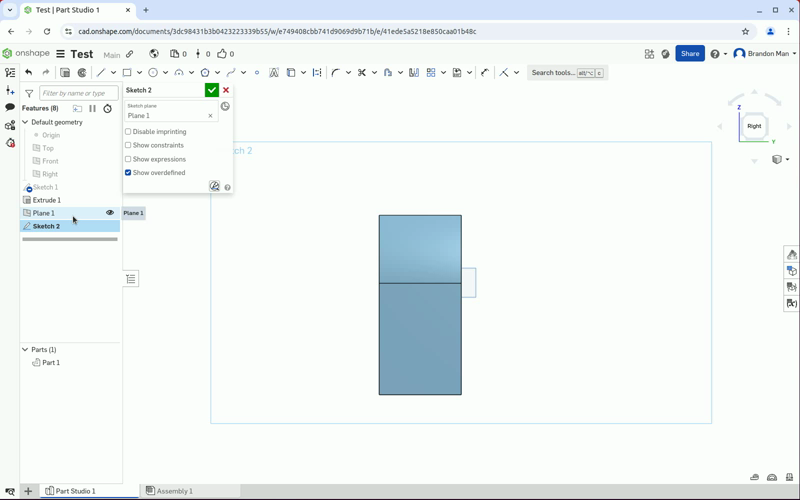
mouse_move(73, 352)
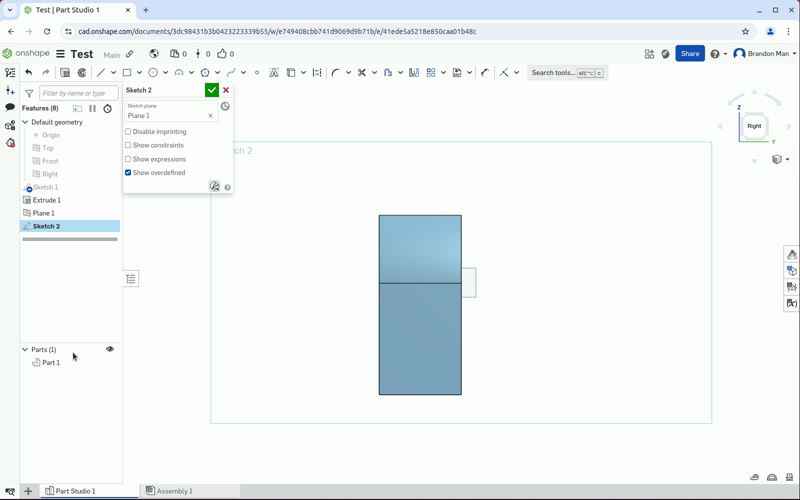
key(y)
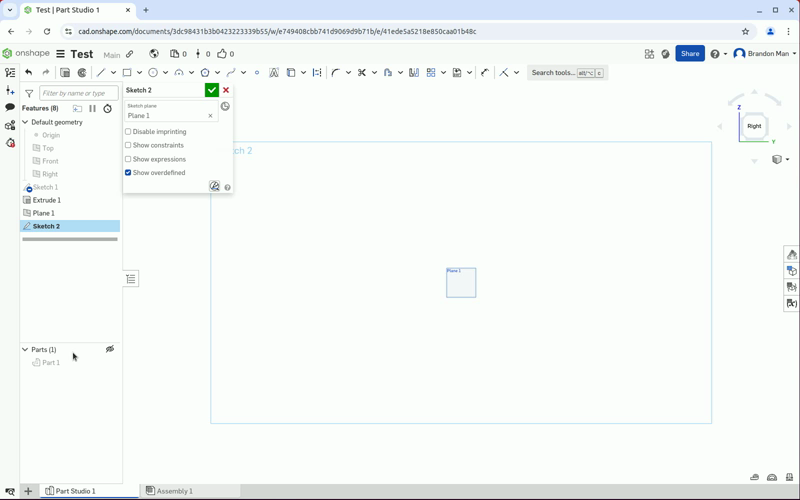
key(l)
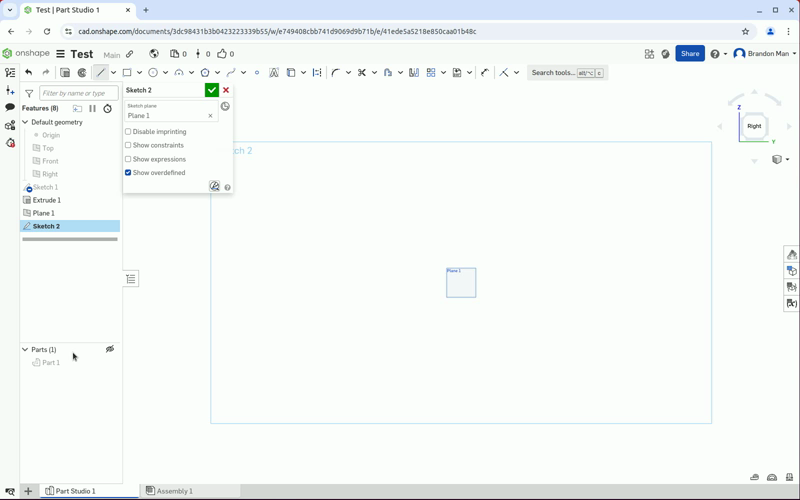
key_down(shift)
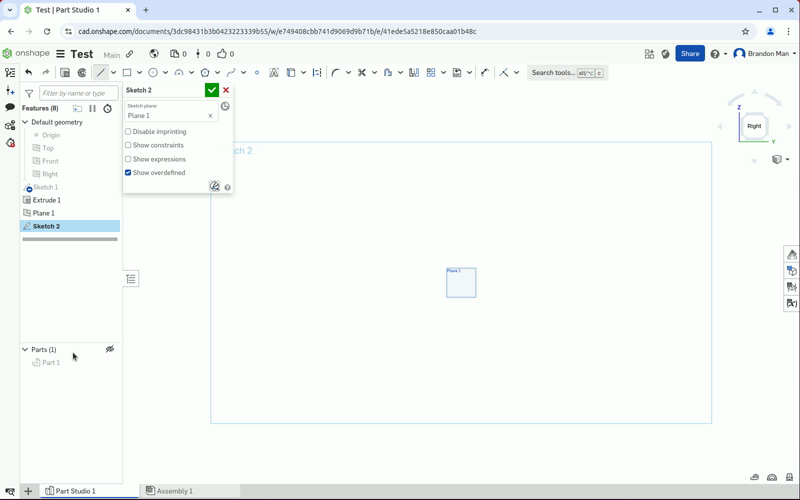
mouse_move(378, 395)
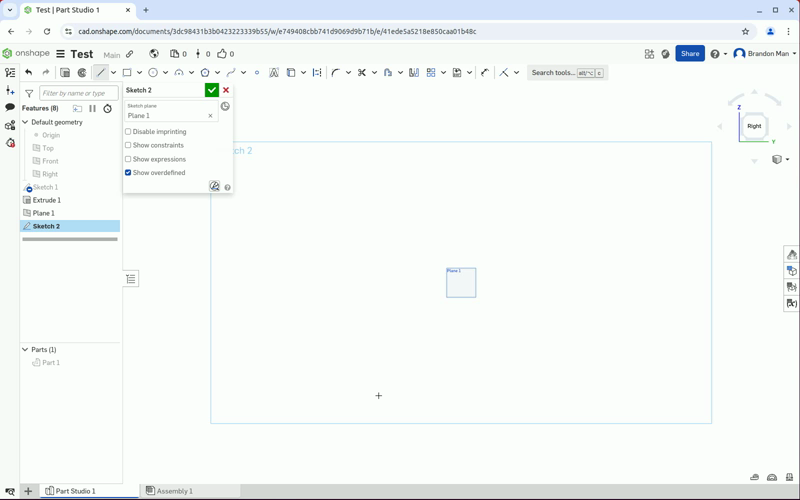
click(378, 395)
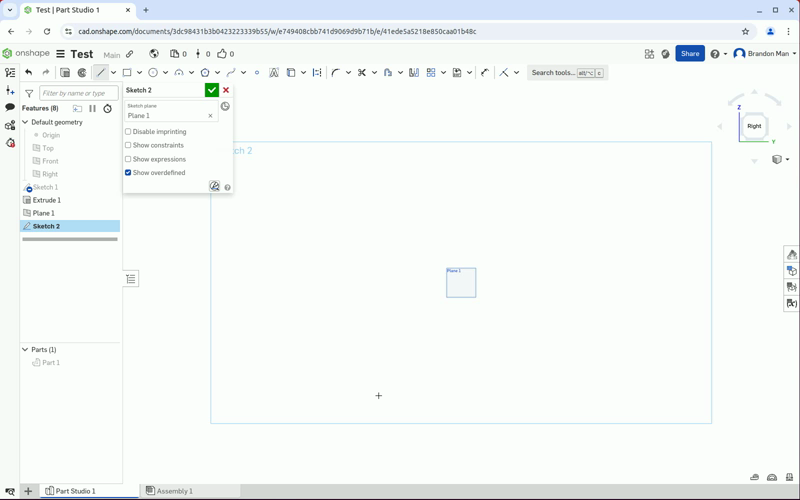
key_up(shift)
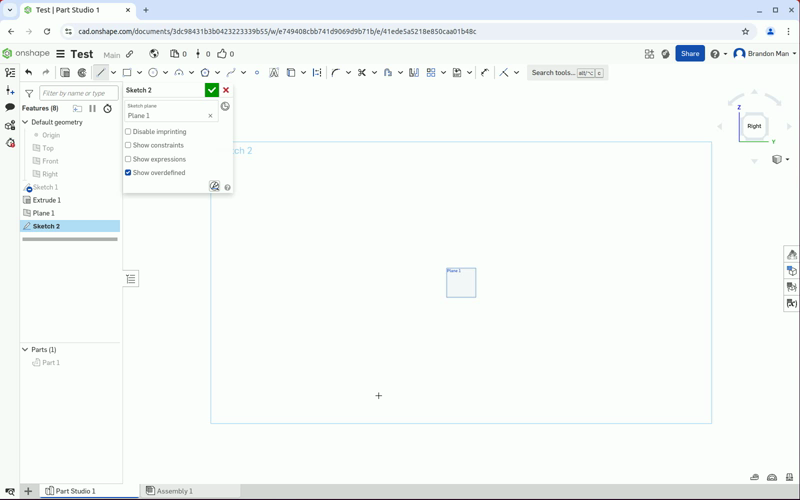
key_down(shift)
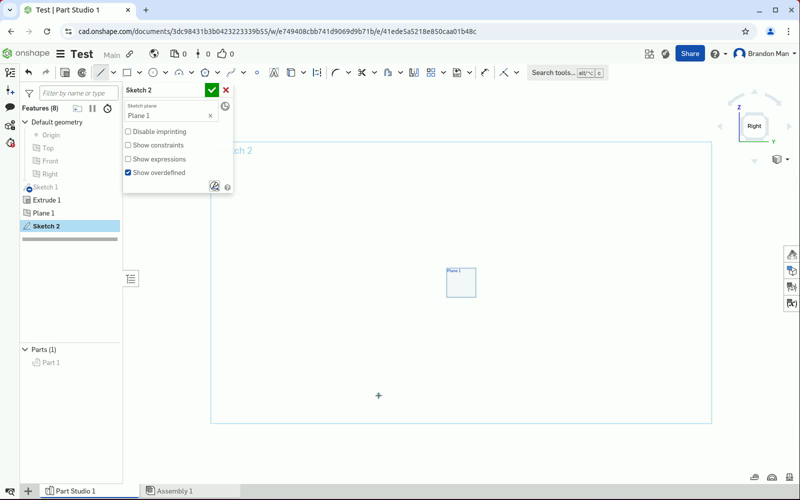
mouse_move(461, 395)
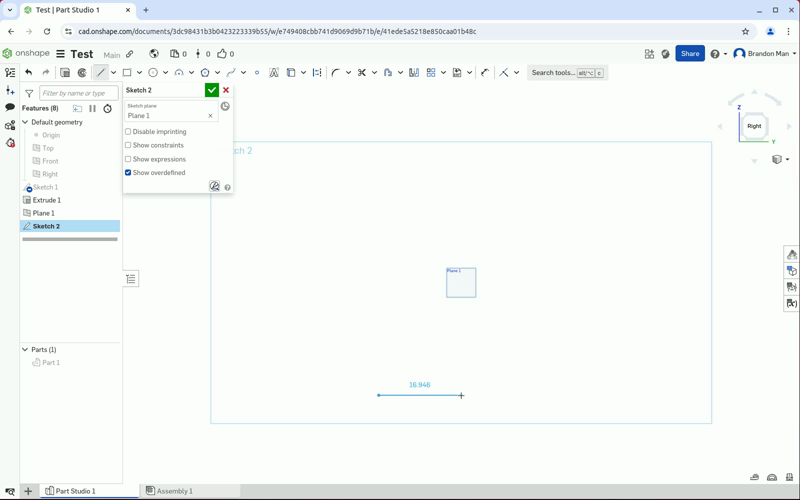
click(461, 395)
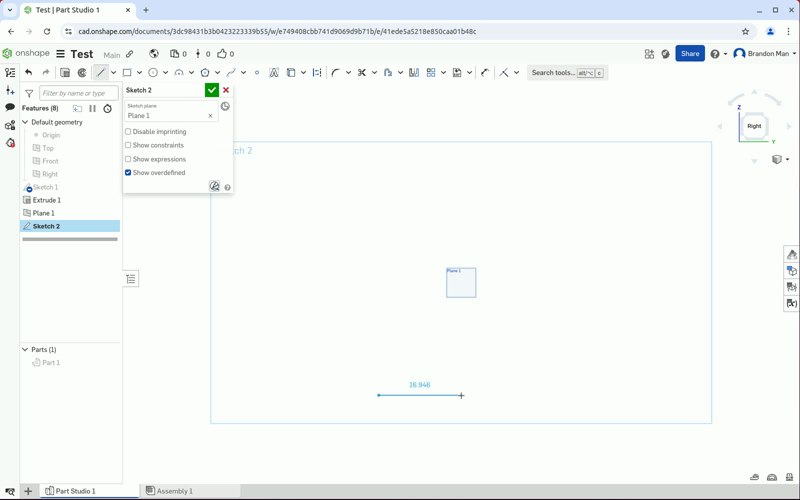
key_up(shift)
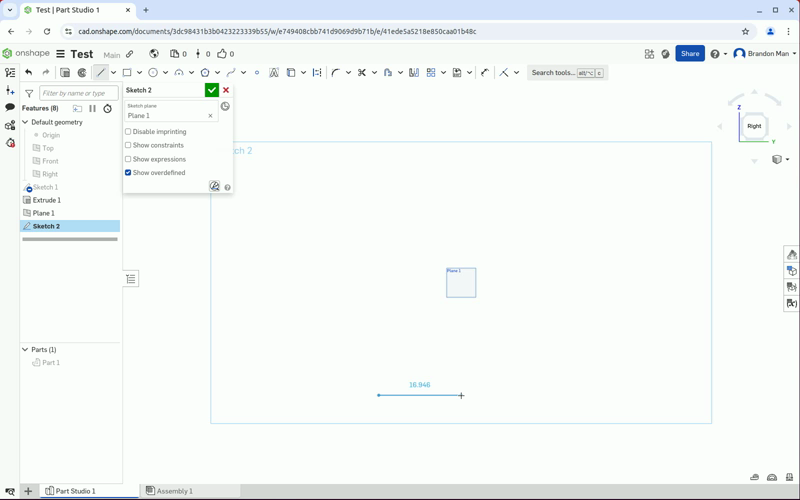
key_down(shift)
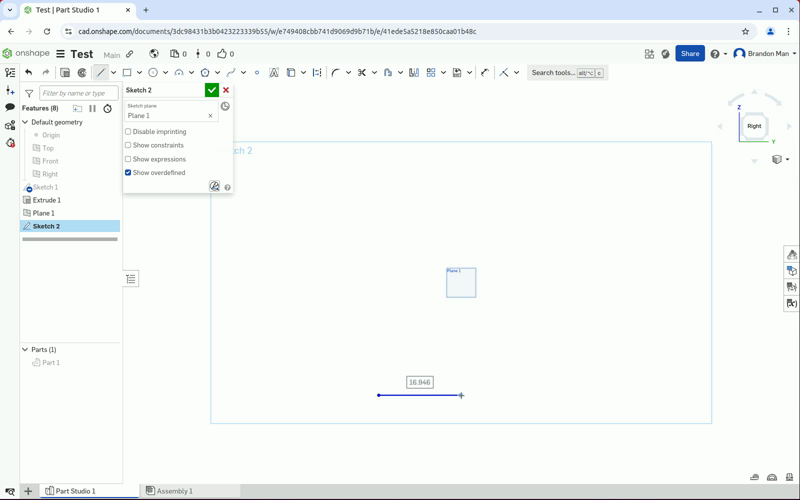
mouse_move(491, 395)
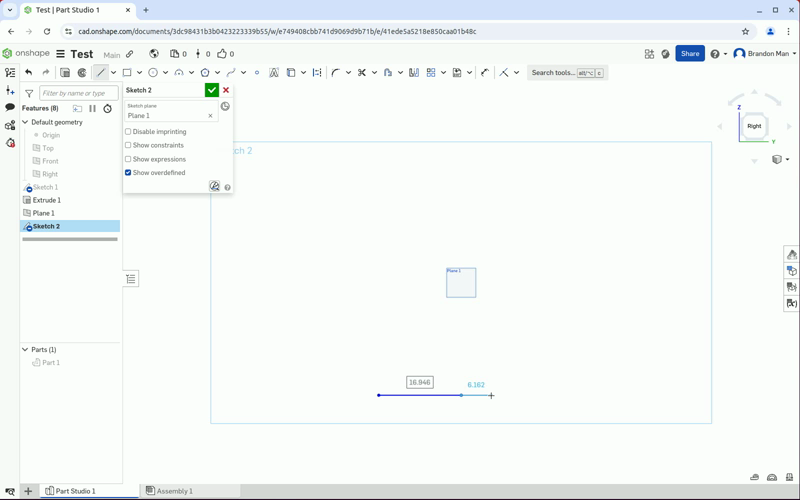
mouse_move(461, 388)
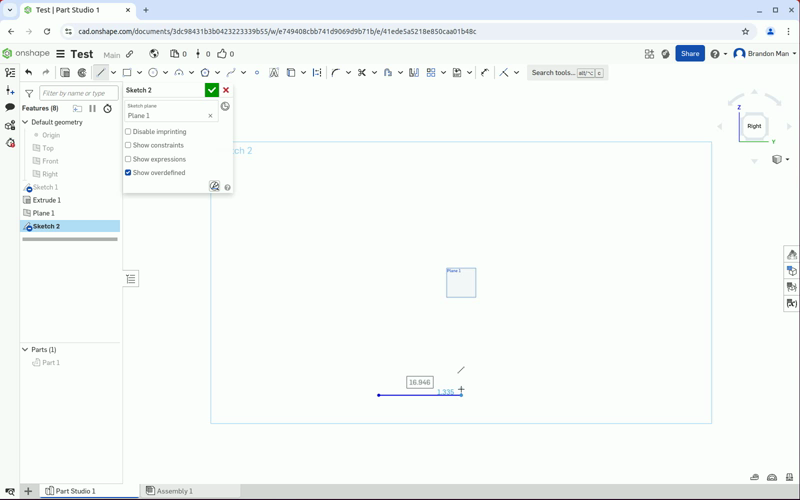
scroll(6)
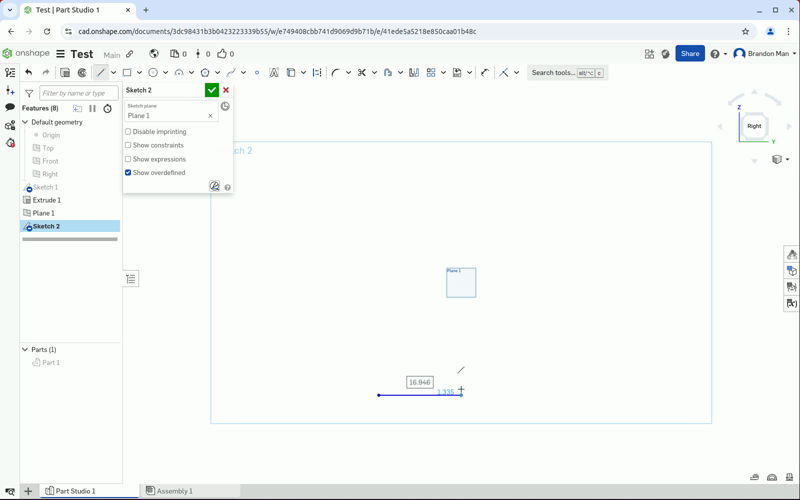
scroll(6)
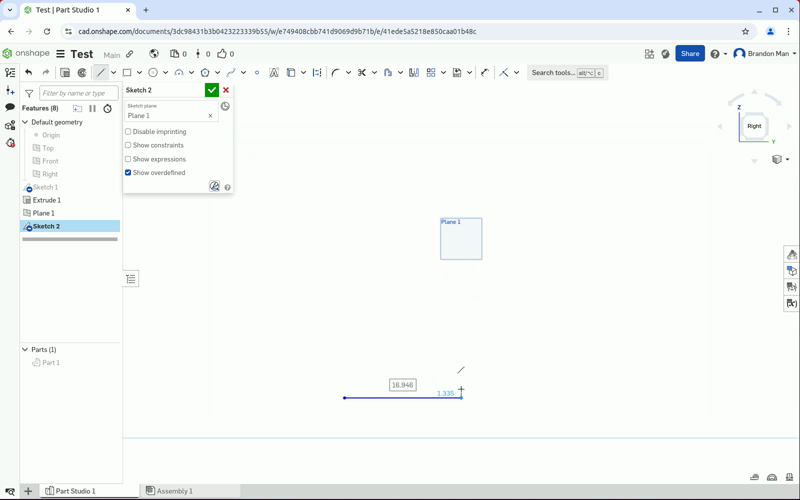
scroll(6)
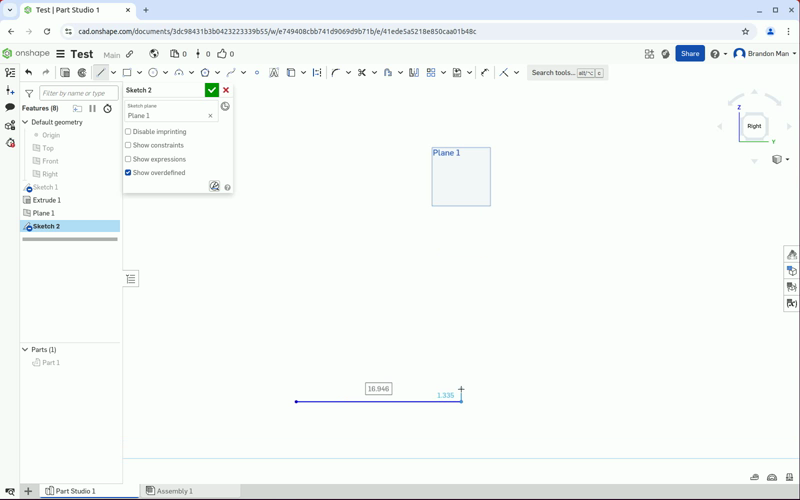
scroll(6)
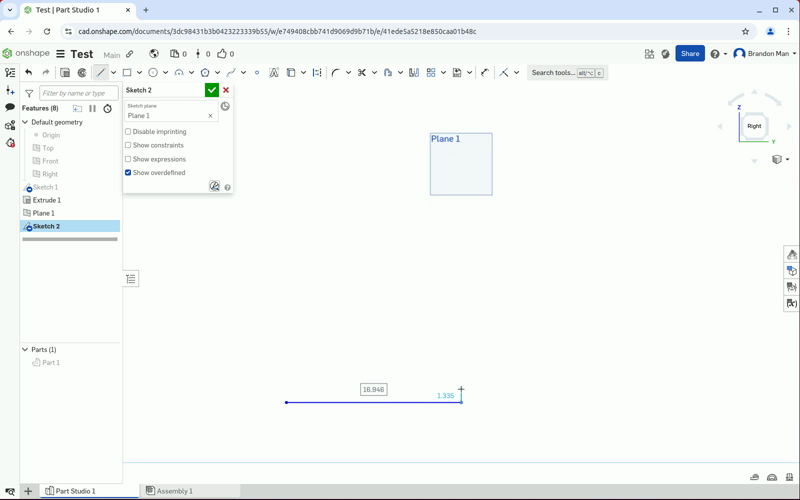
scroll(6)
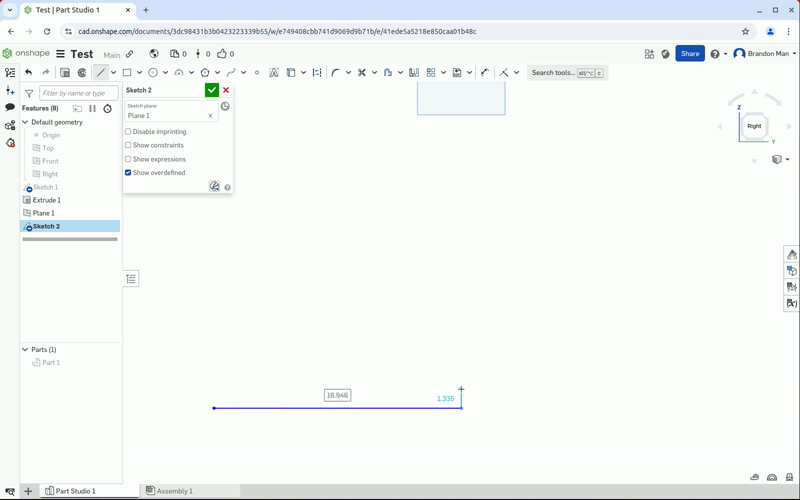
scroll(6)
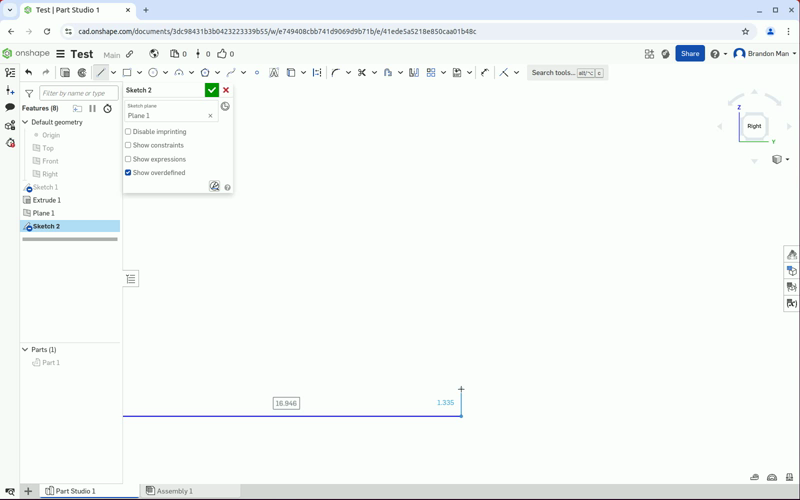
scroll(6)
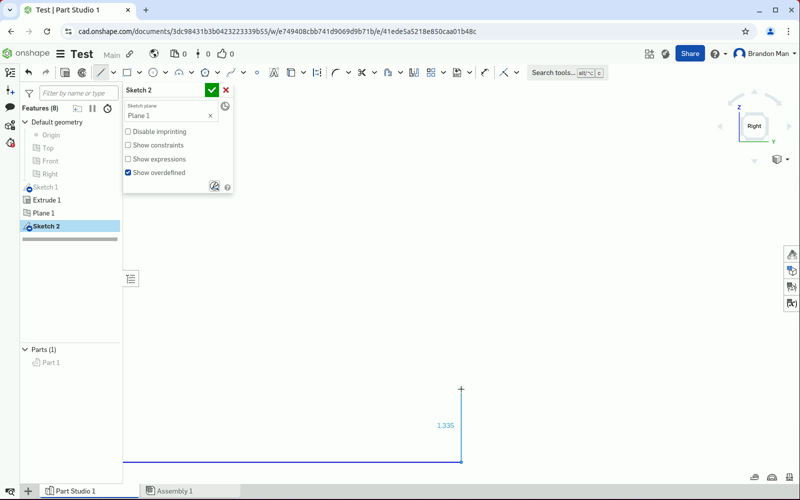
click(461, 388)
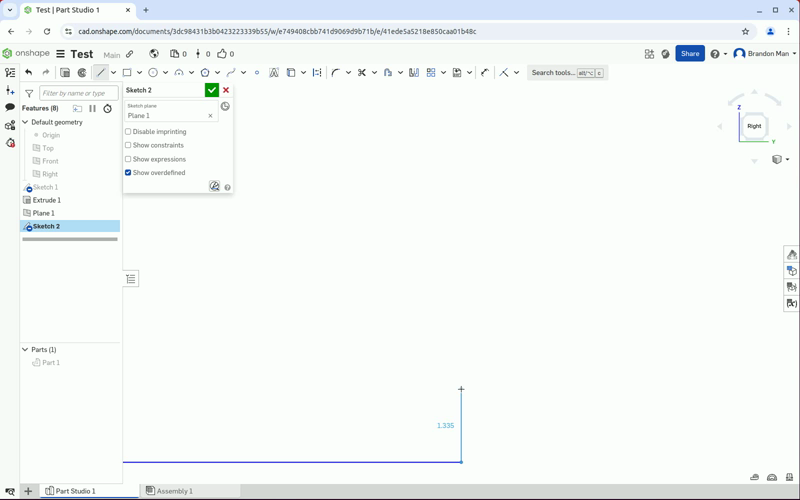
scroll(-6)
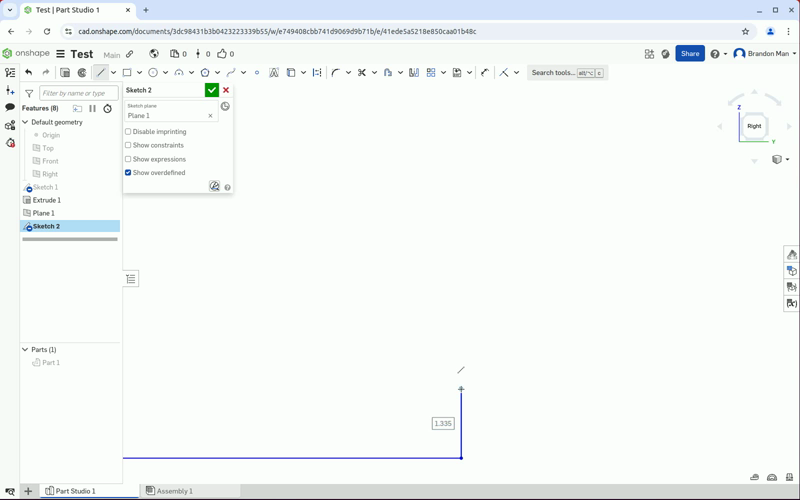
scroll(-6)
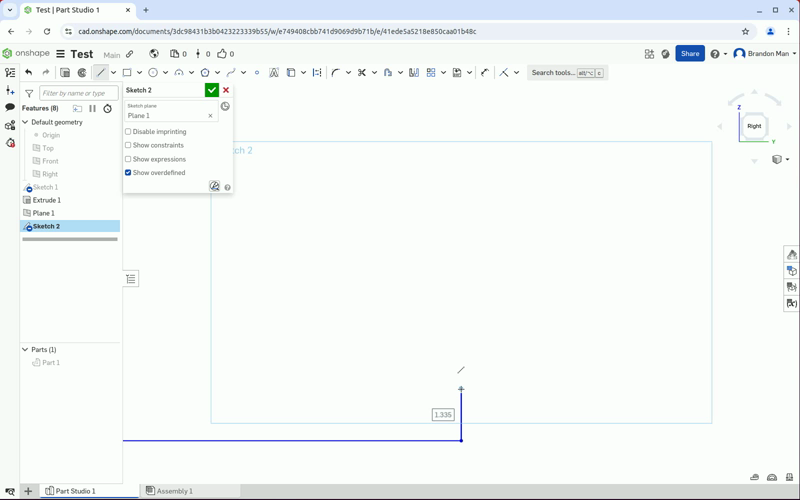
scroll(-6)
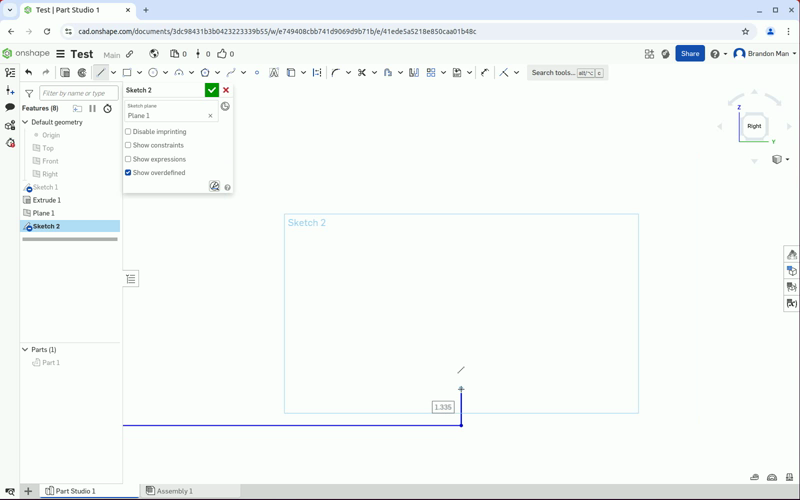
scroll(-6)
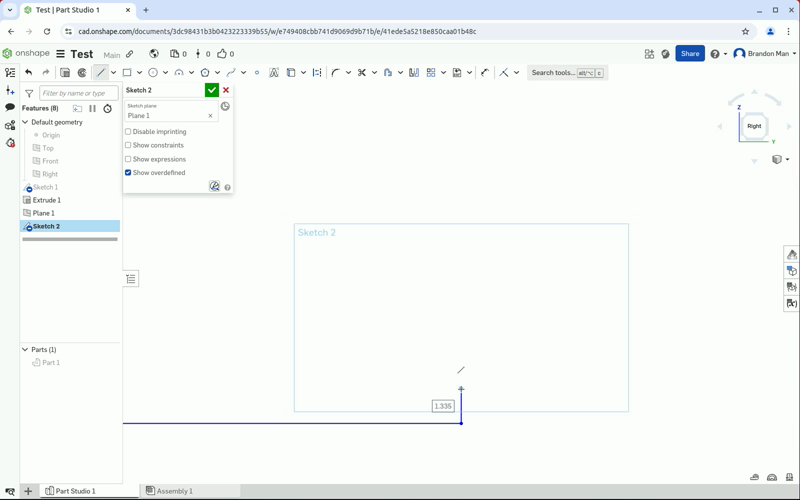
scroll(-6)
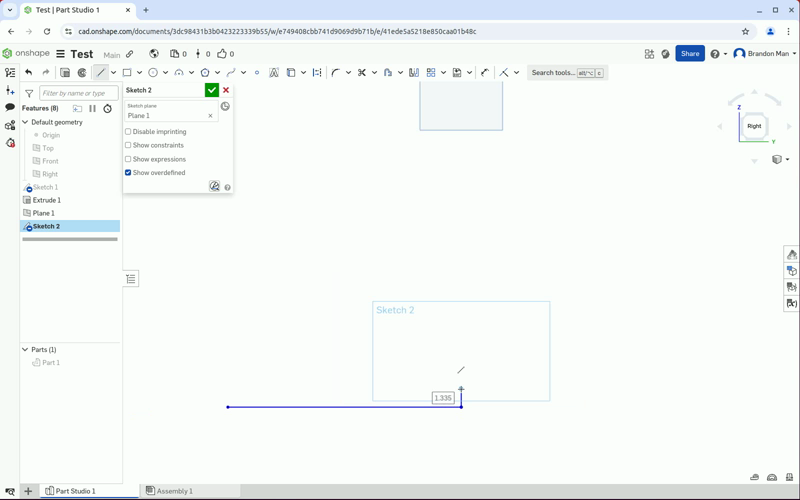
scroll(-6)
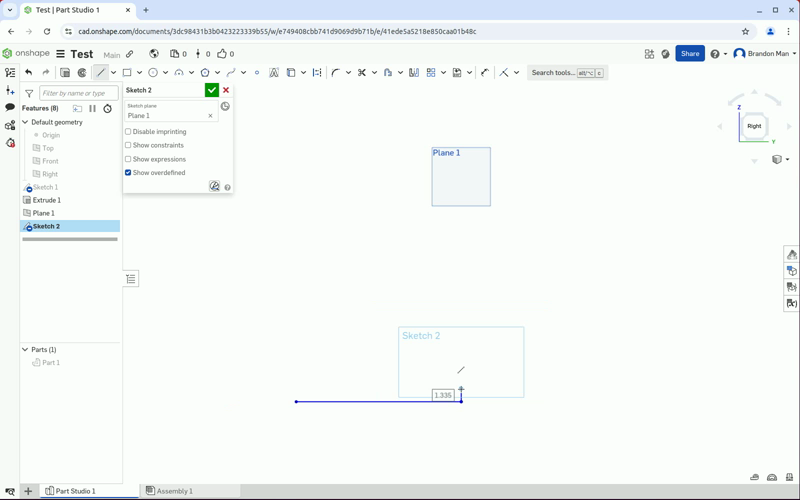
scroll(-6)
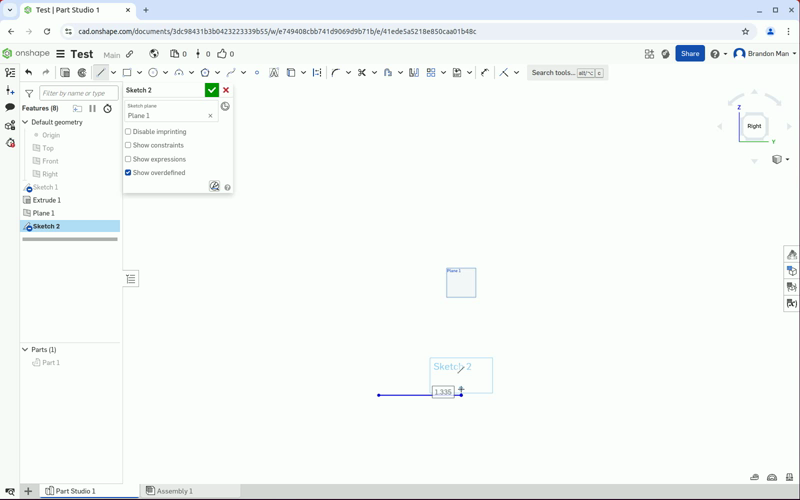
key_up(shift)
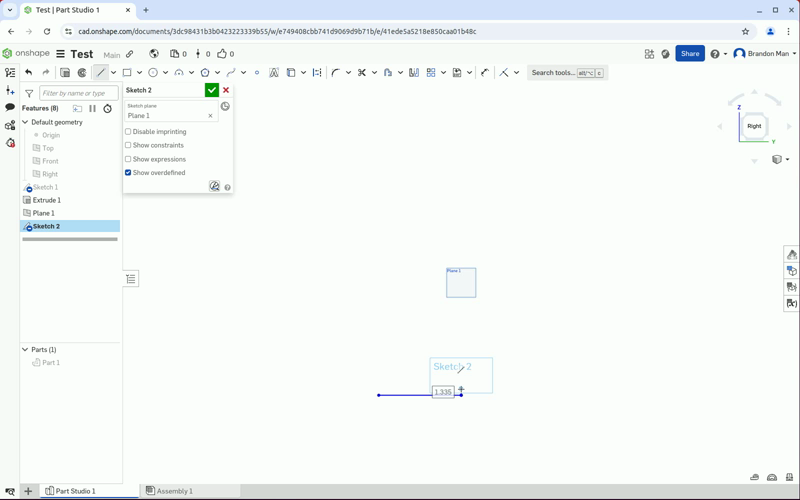
key_down(shift)
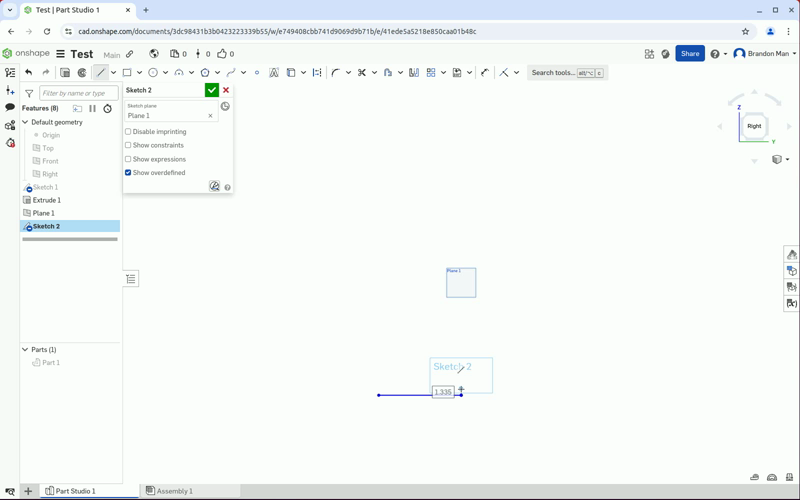
mouse_move(378, 388)
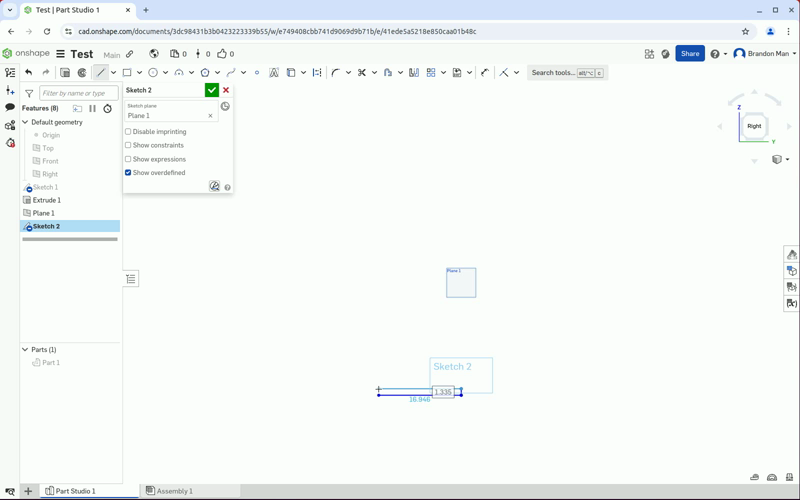
click(378, 388)
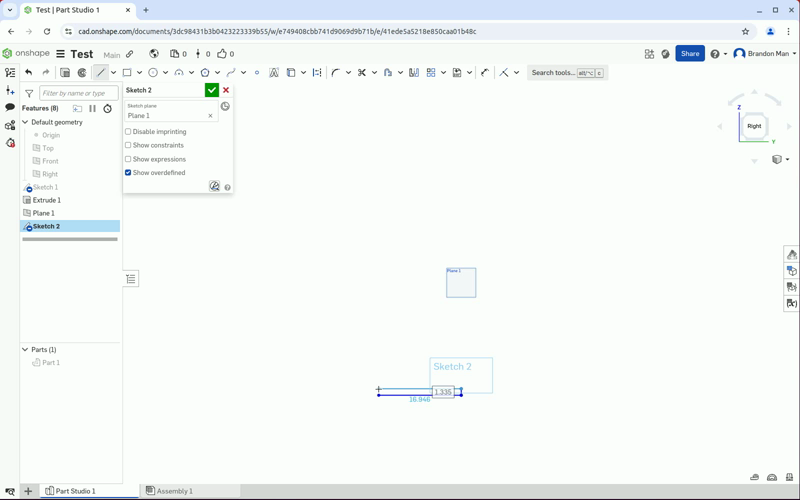
key_up(shift)
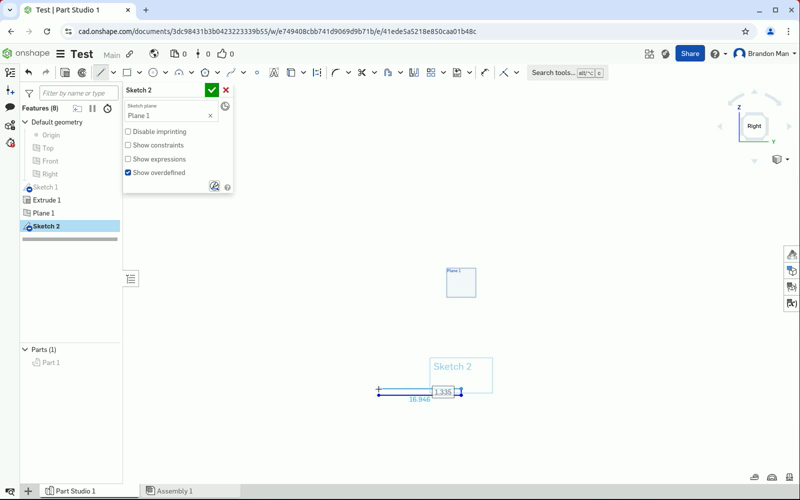
mouse_move(408, 388)
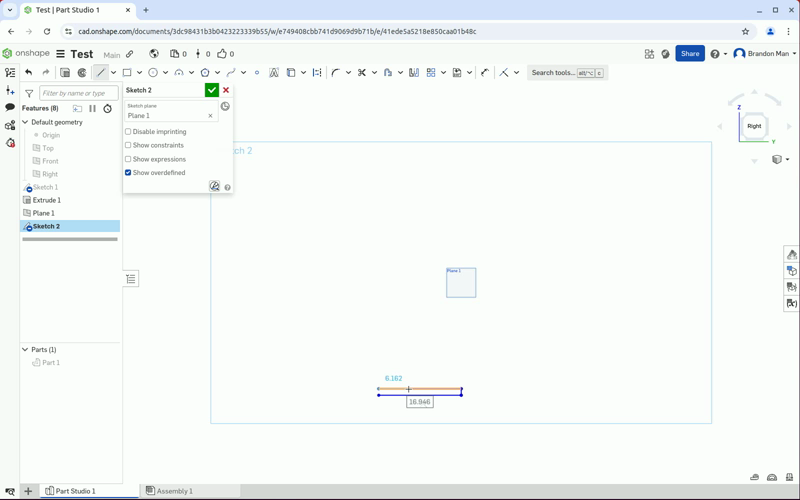
key_down(shift)
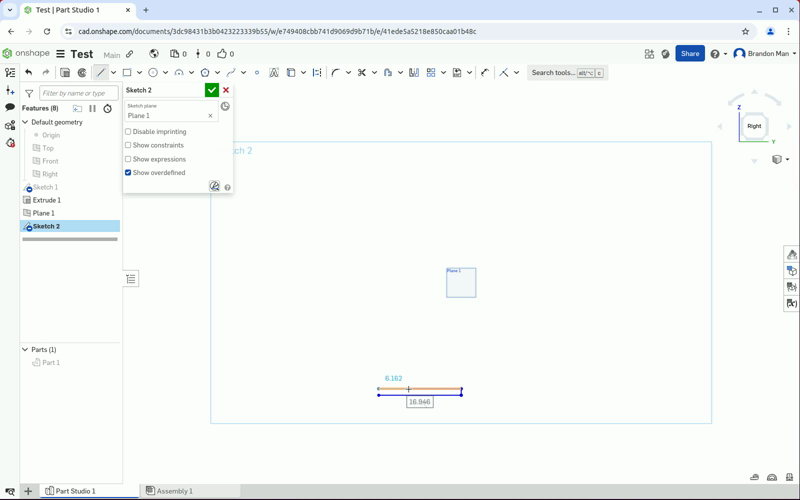
mouse_move(378, 395)
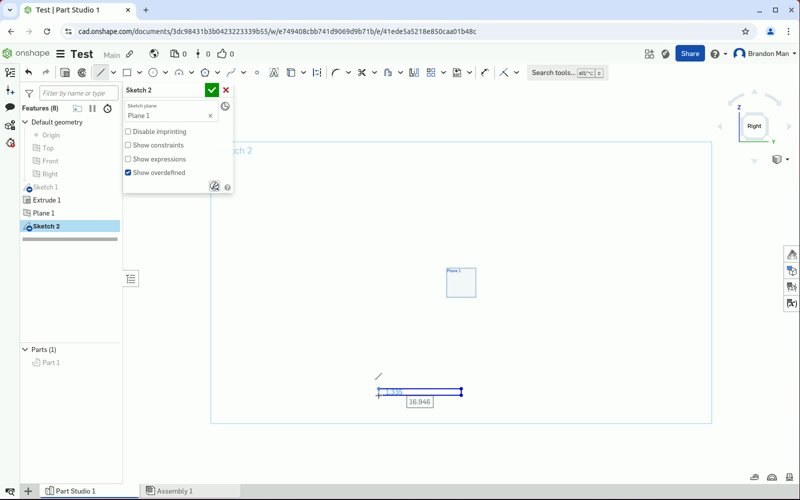
scroll(6)
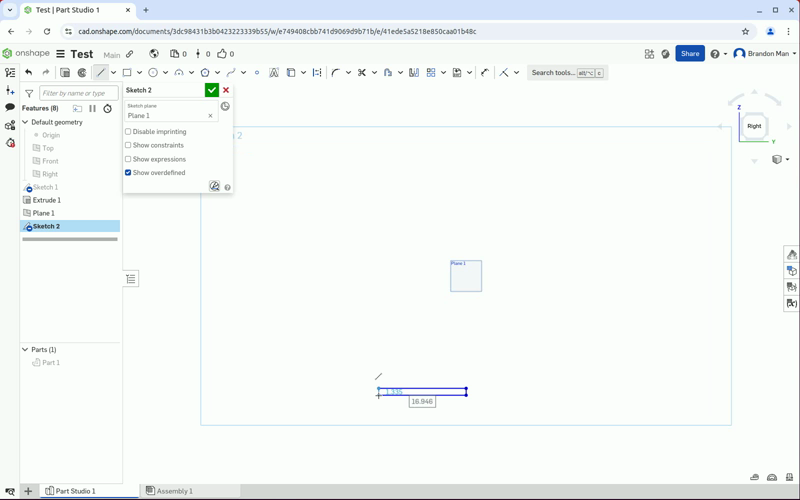
scroll(6)
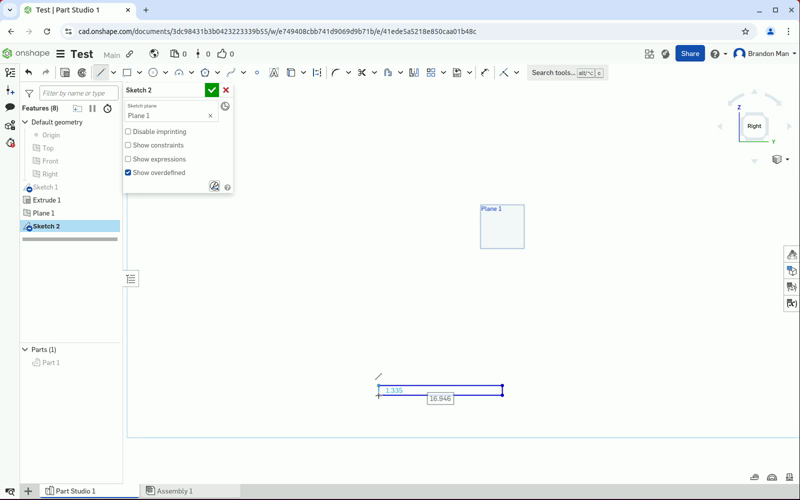
scroll(6)
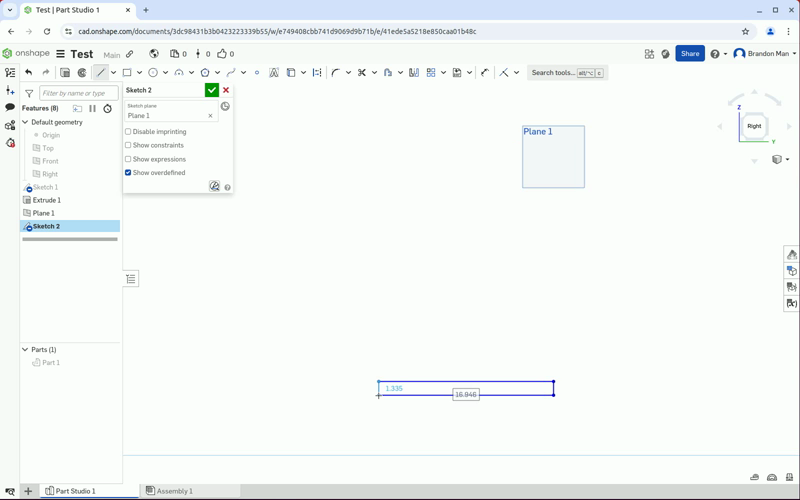
scroll(6)
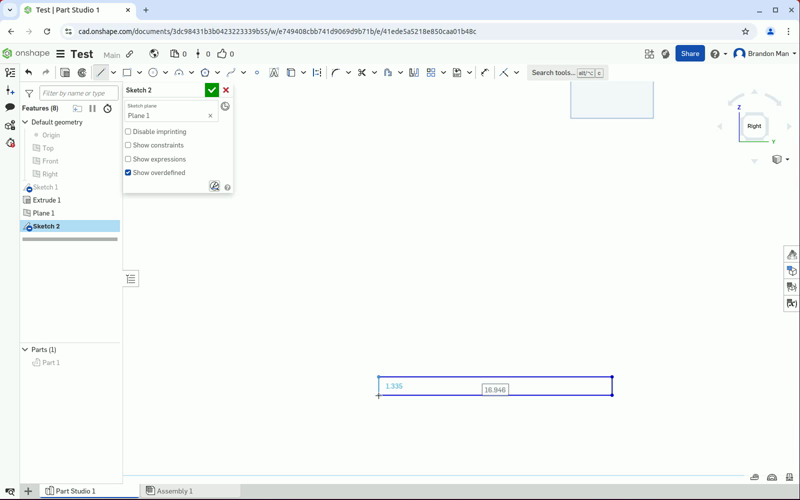
scroll(6)
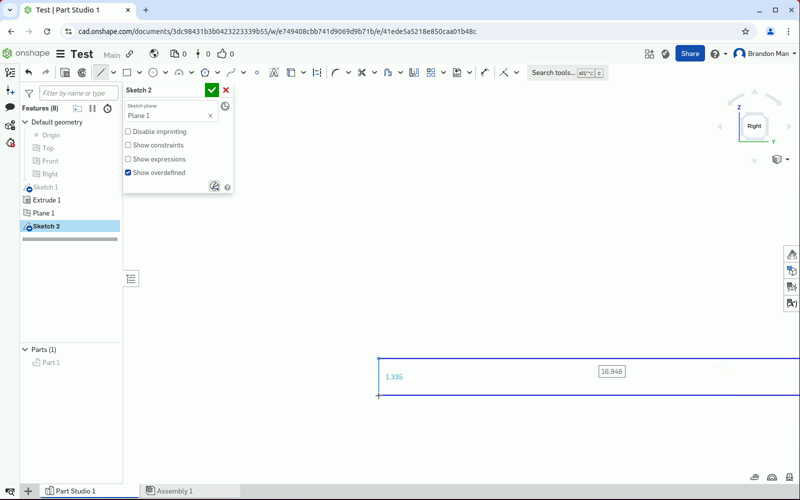
scroll(6)
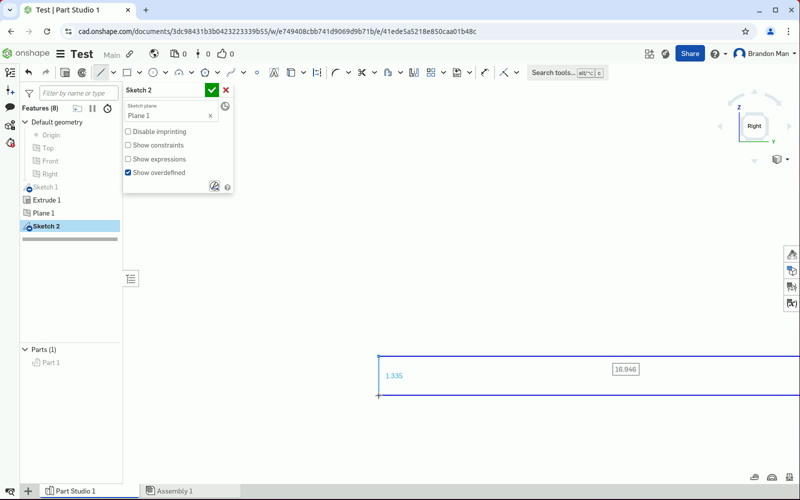
scroll(6)
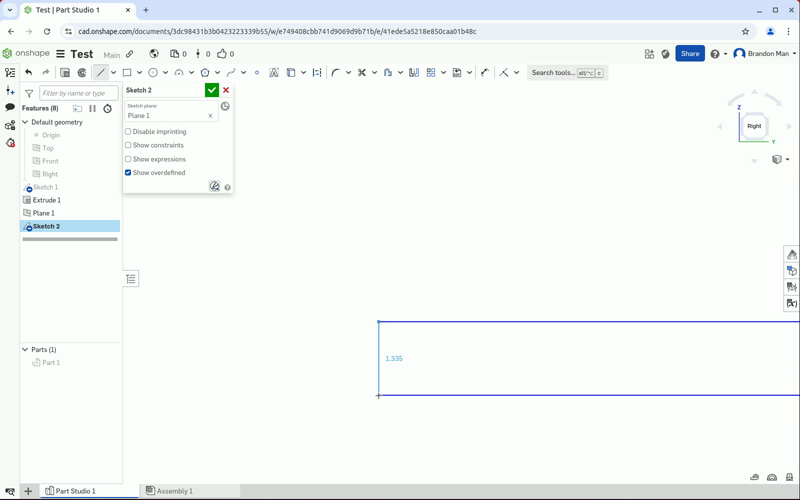
key_up(shift)
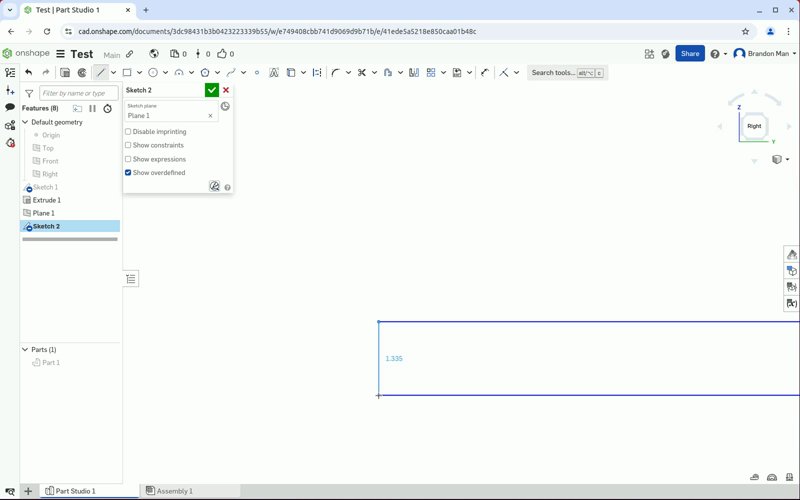
click(378, 395)
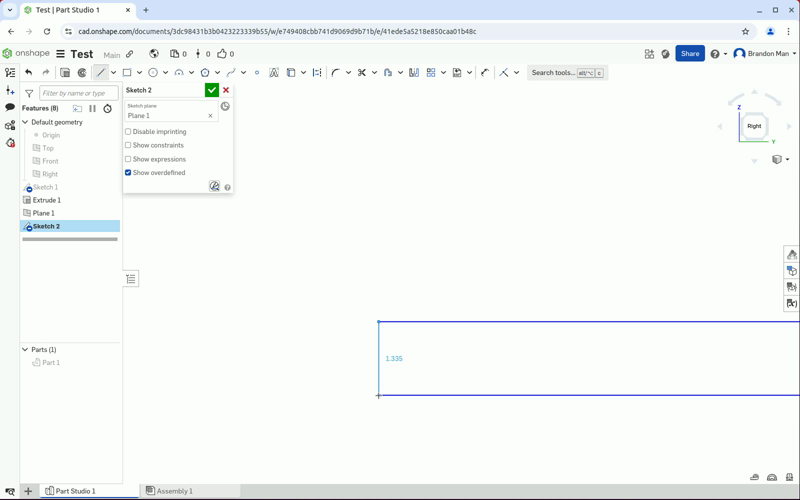
scroll(-6)
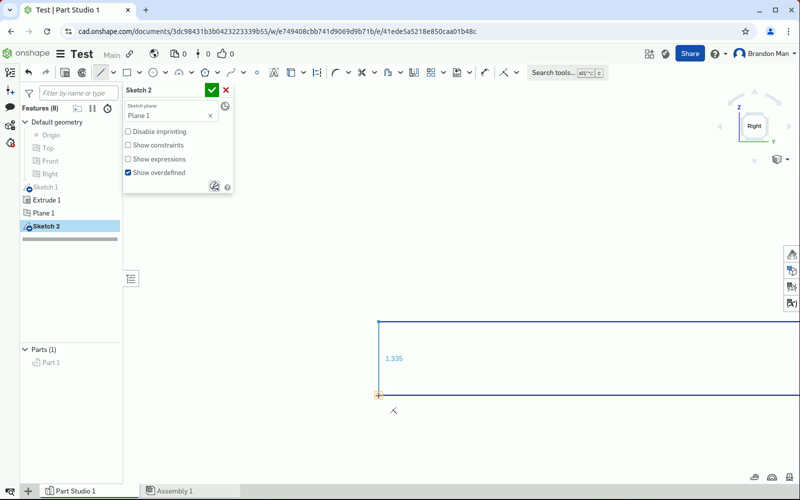
scroll(-6)
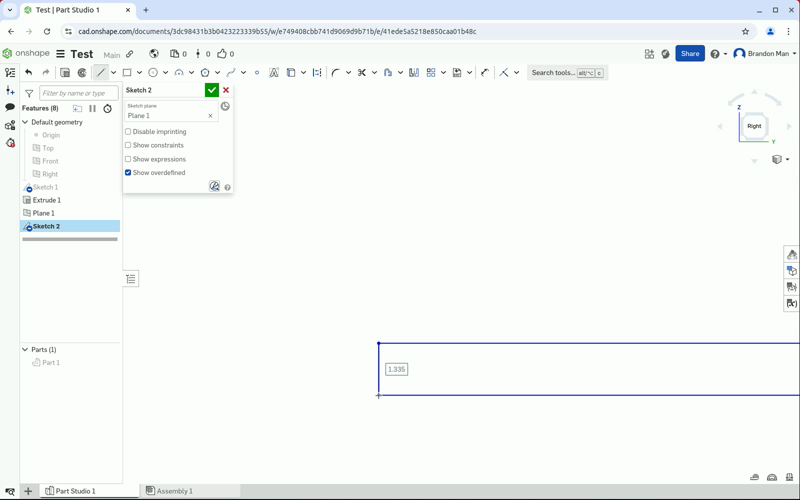
scroll(-6)
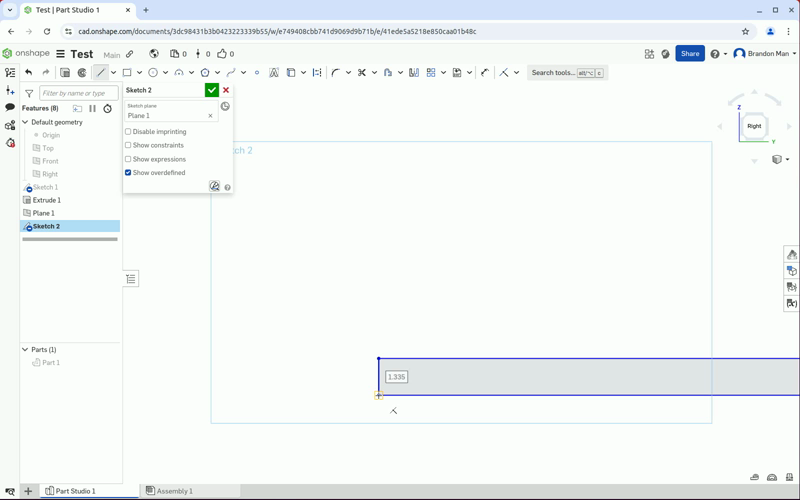
scroll(-6)
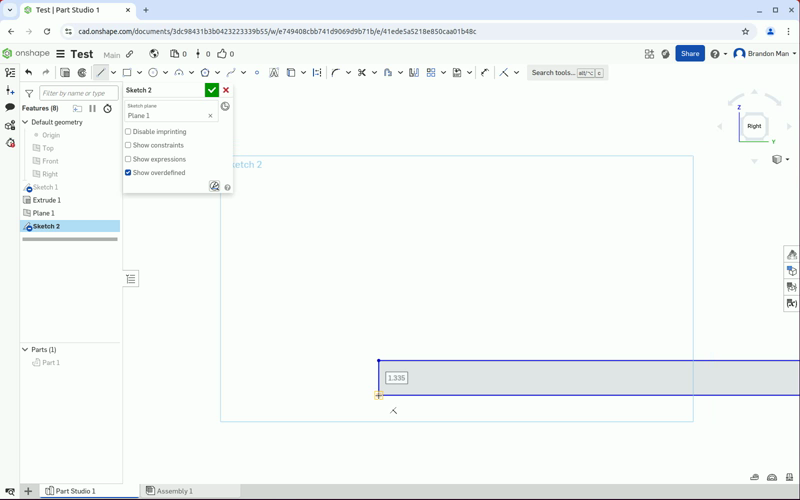
scroll(-6)
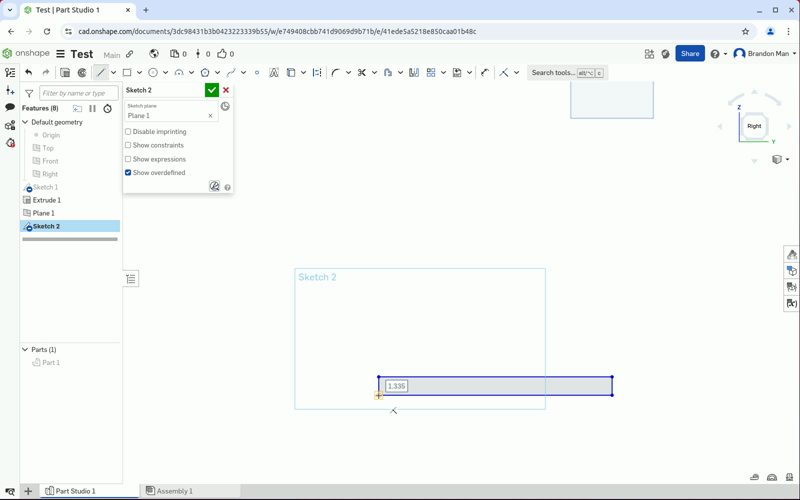
scroll(-6)
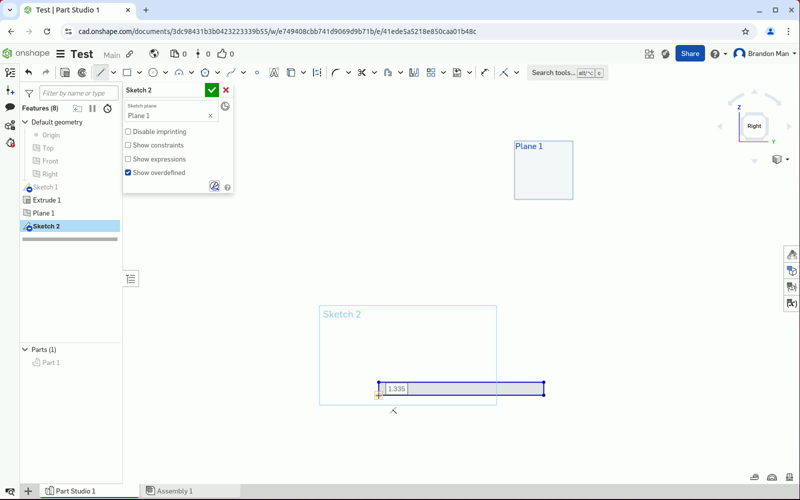
scroll(-6)
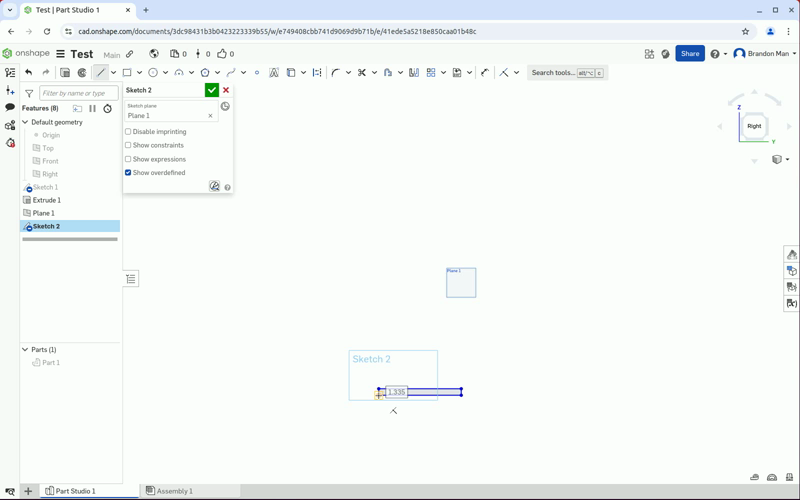
key(esc)
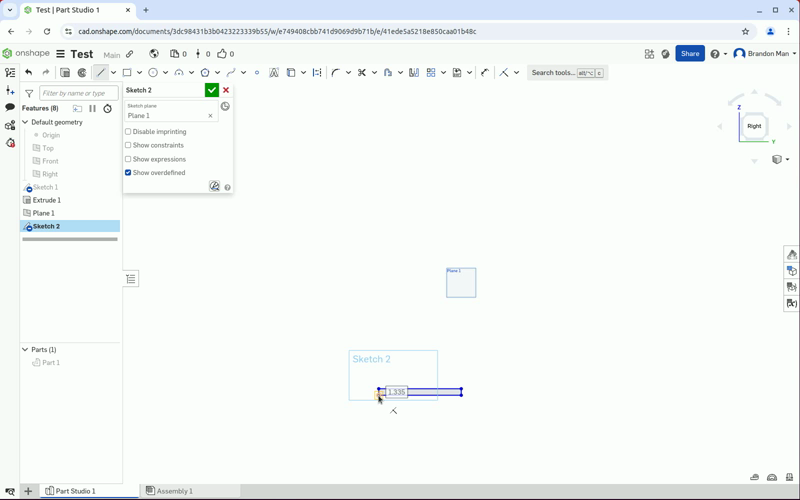
mouse_move(424, 393)
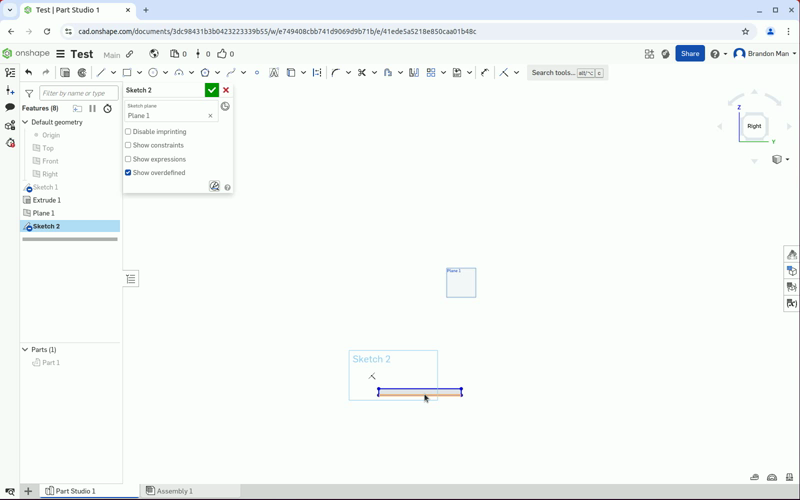
scroll(6)
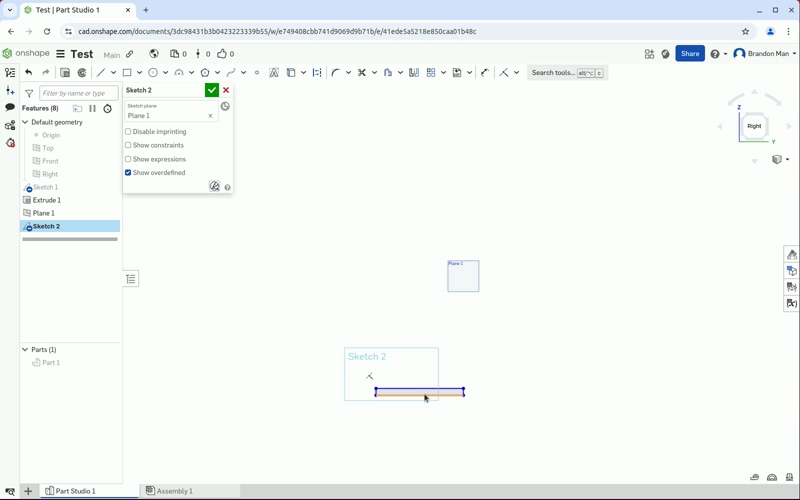
scroll(6)
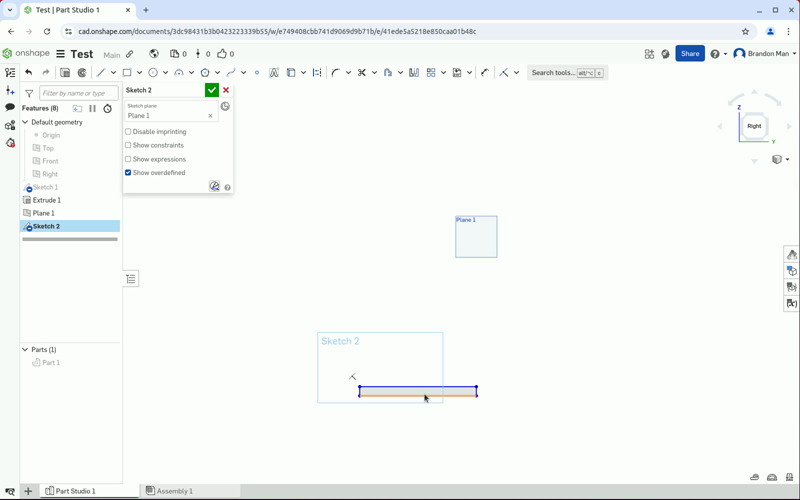
scroll(6)
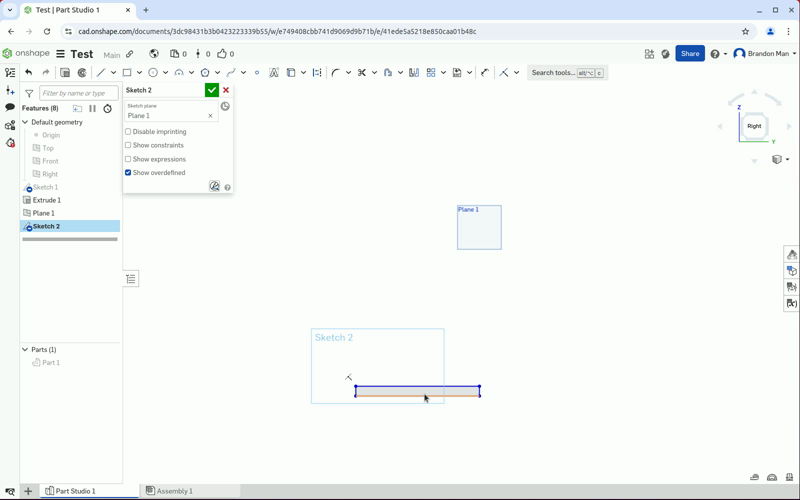
scroll(6)
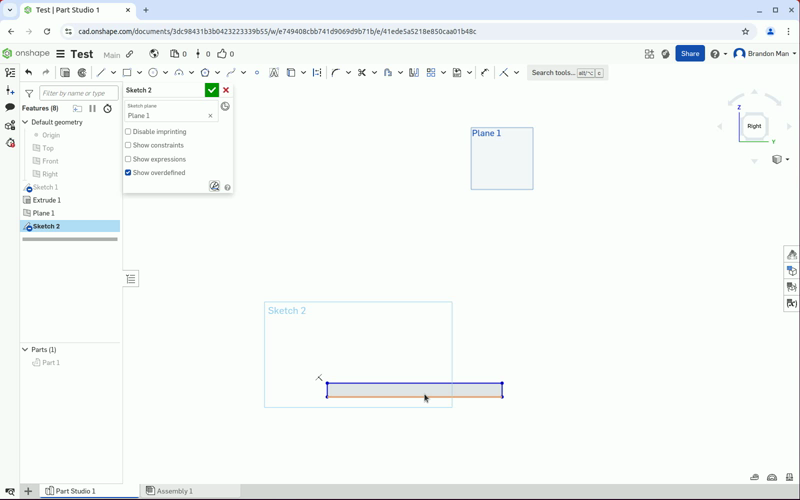
scroll(6)
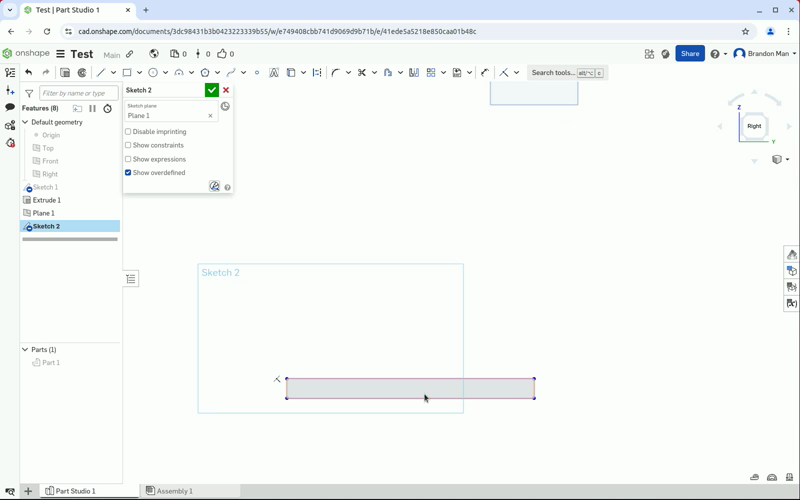
scroll(6)
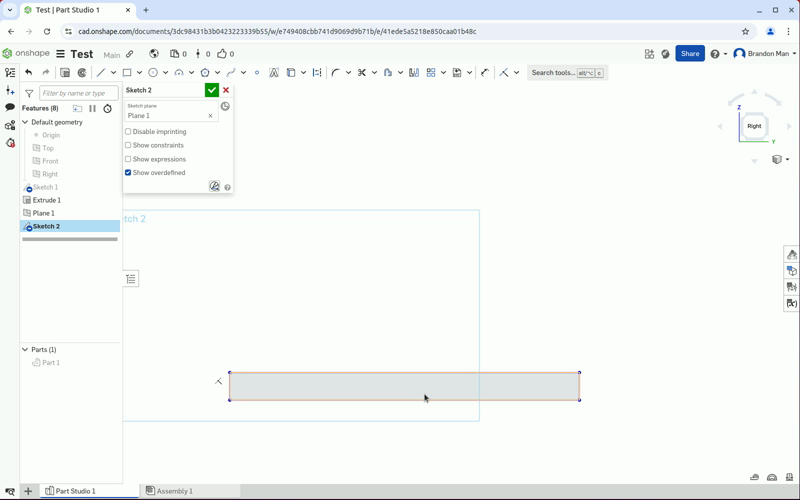
scroll(6)
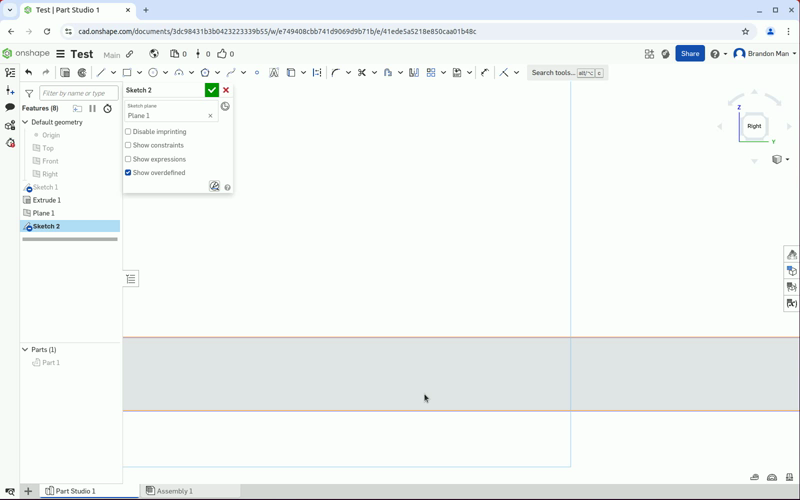
click(424, 393)
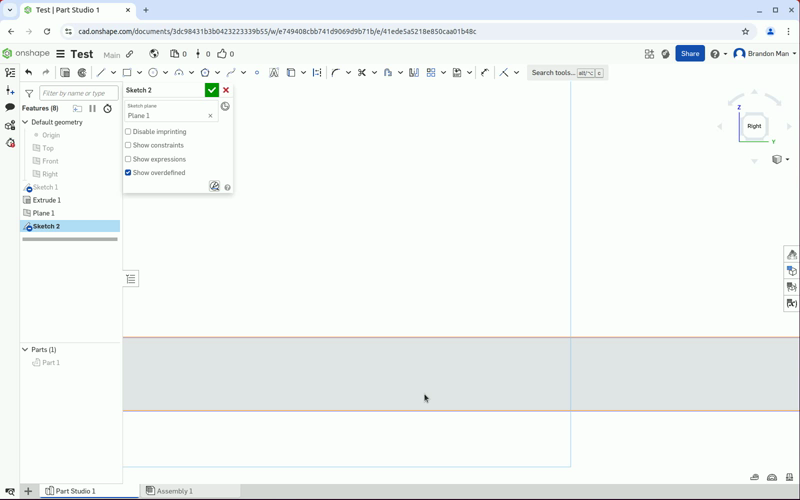
scroll(-6)
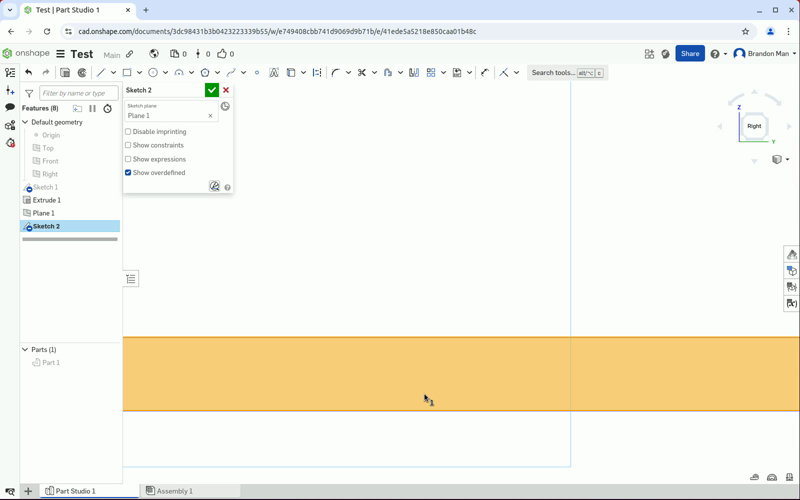
scroll(-6)
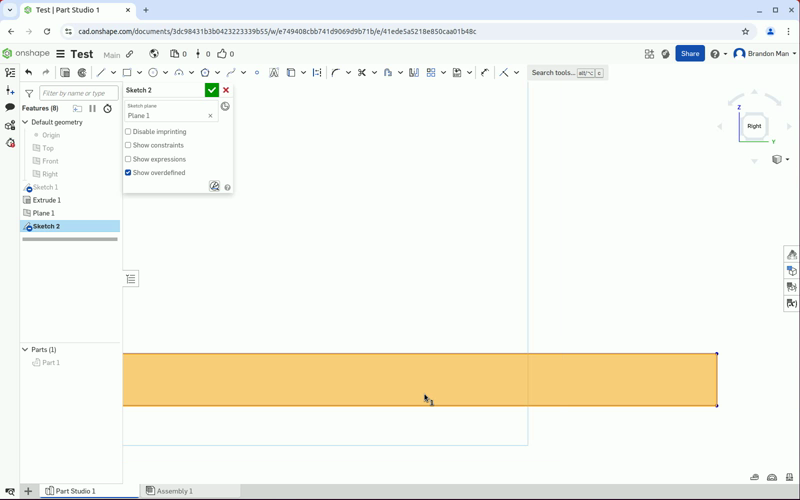
scroll(-6)
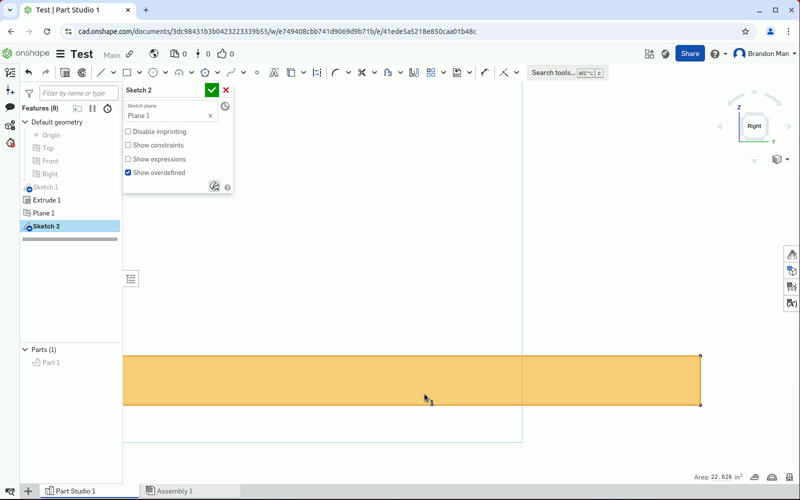
scroll(-6)
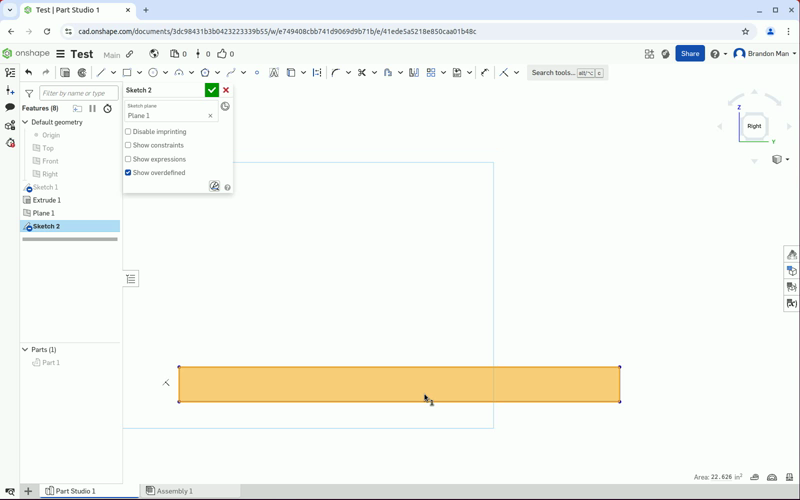
scroll(-6)
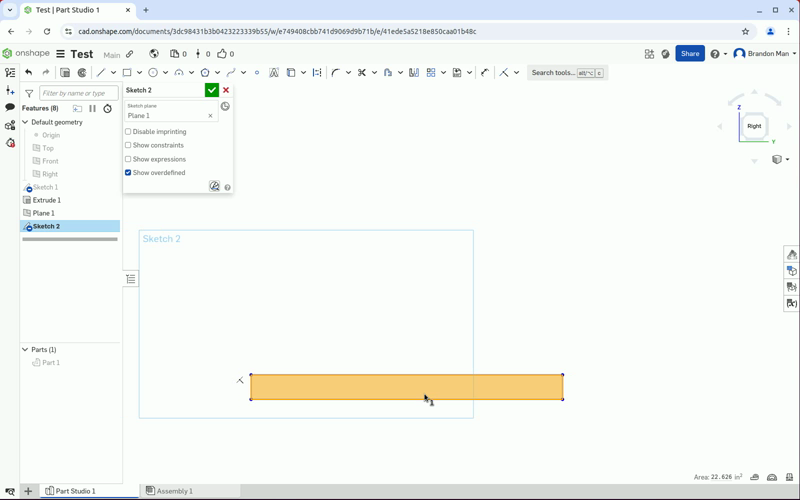
scroll(-6)
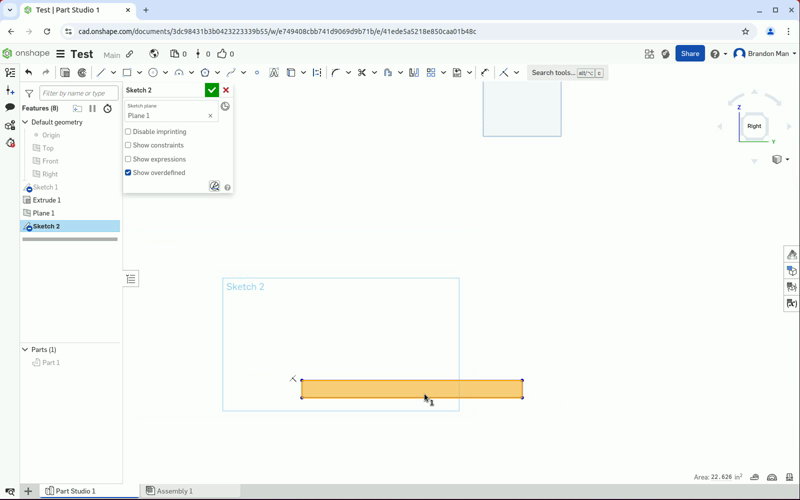
scroll(-6)
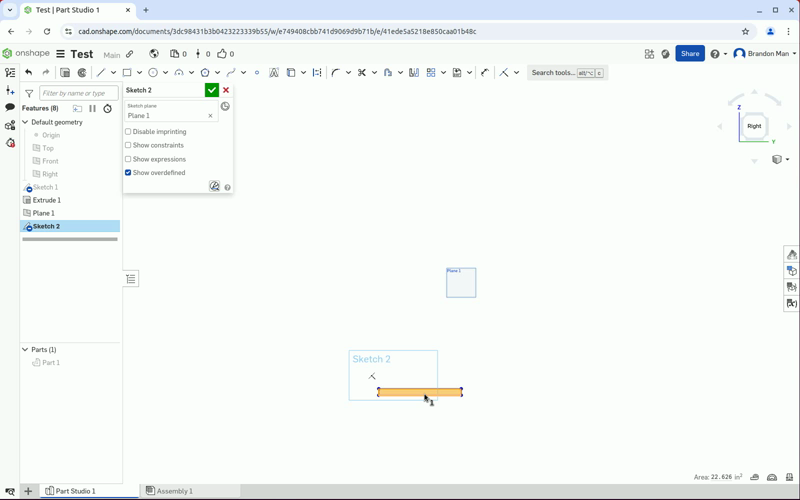
mouse_move(73, 352)
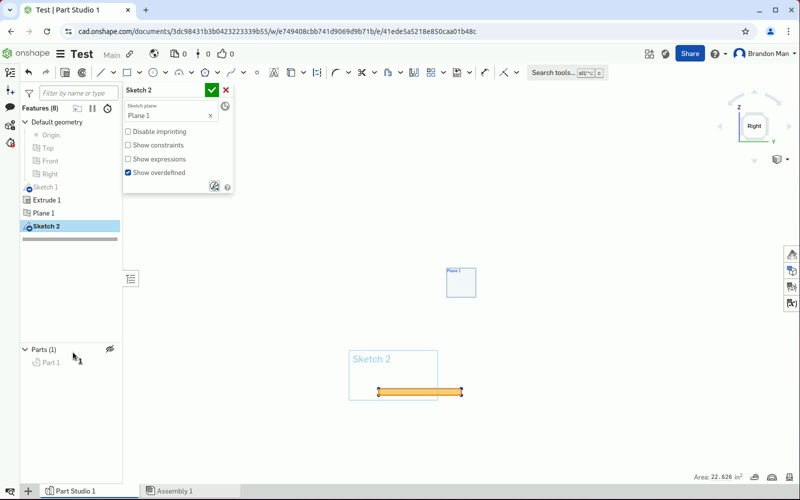
key(shift+y)
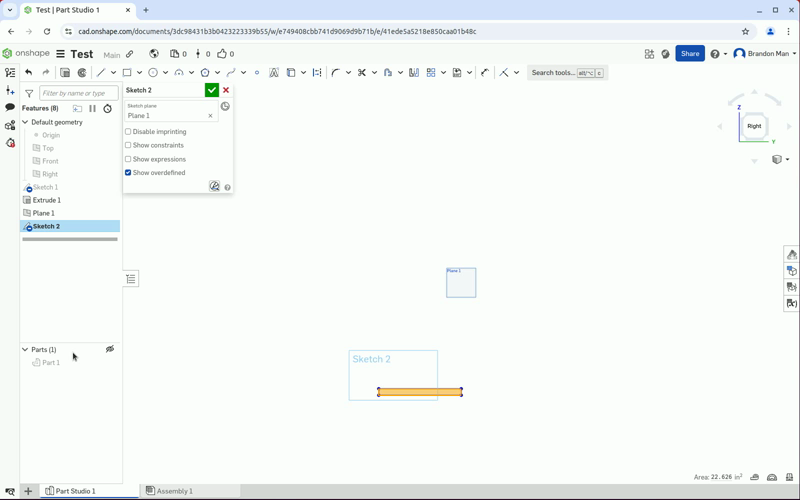
key(shift+e)
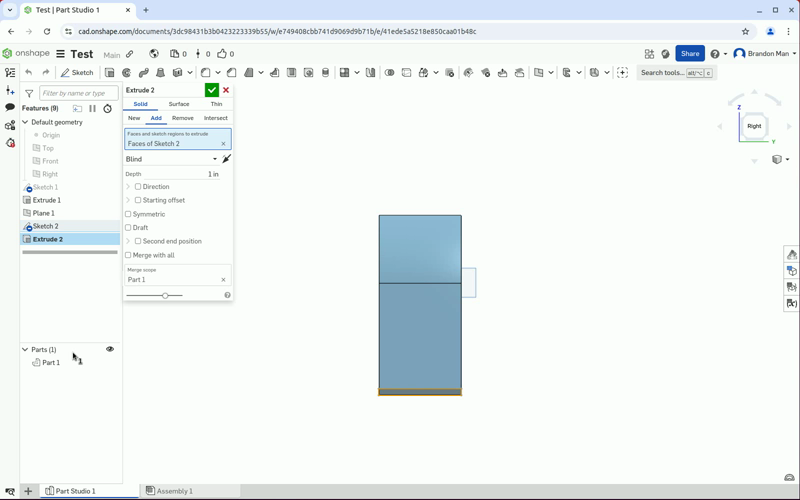
mouse_move(143, 106)
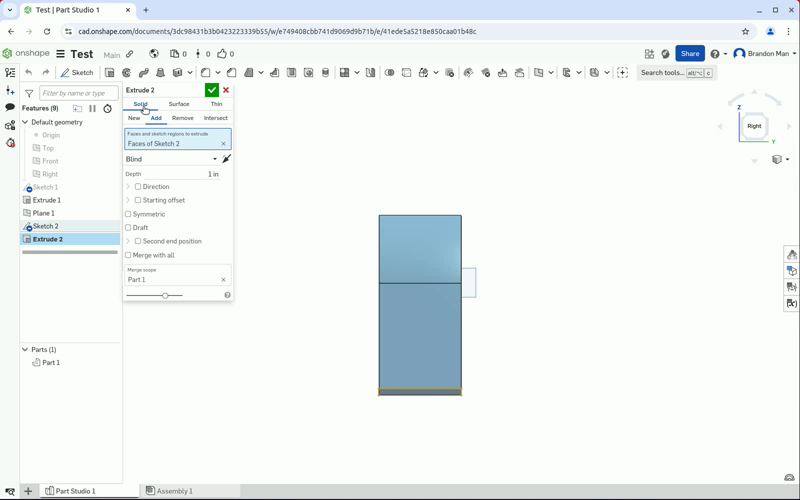
click(143, 106)
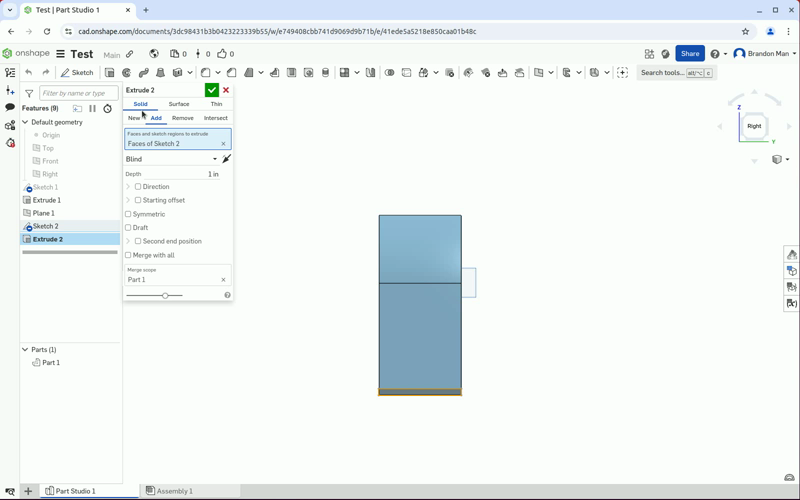
mouse_move(137, 120)
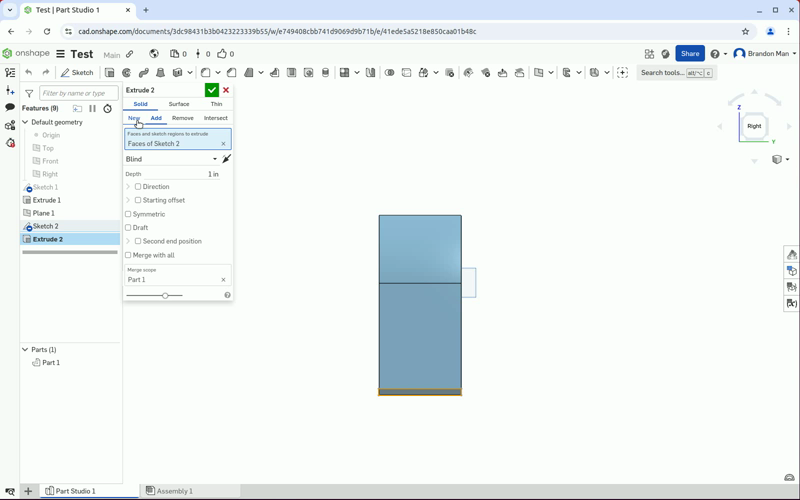
click(137, 120)
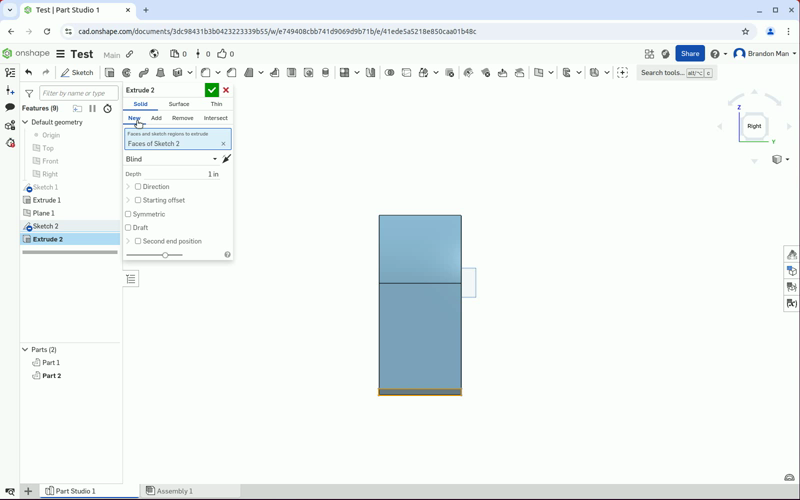
key(tab, 4)
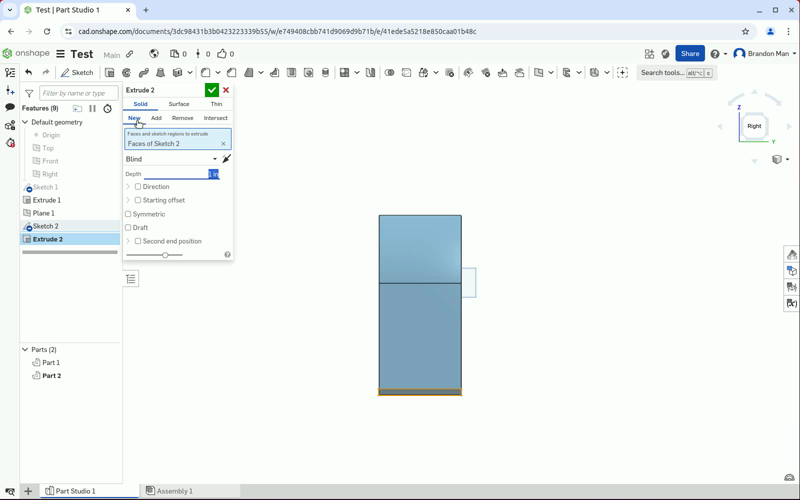
text(11.073)
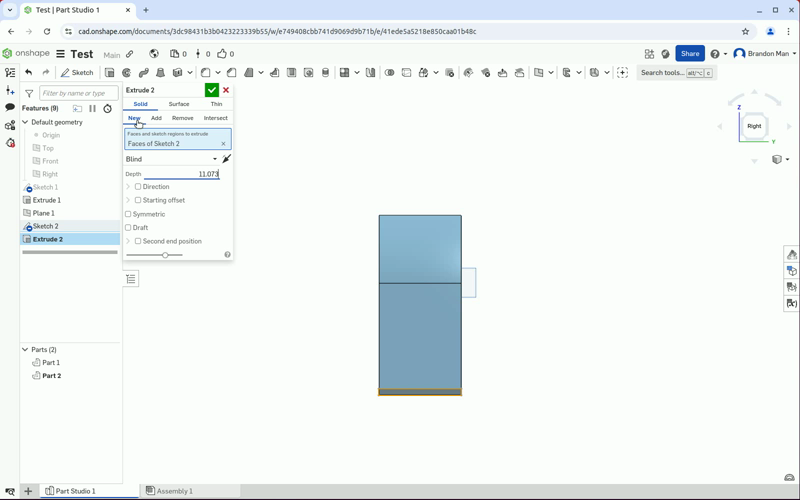
key(enter)
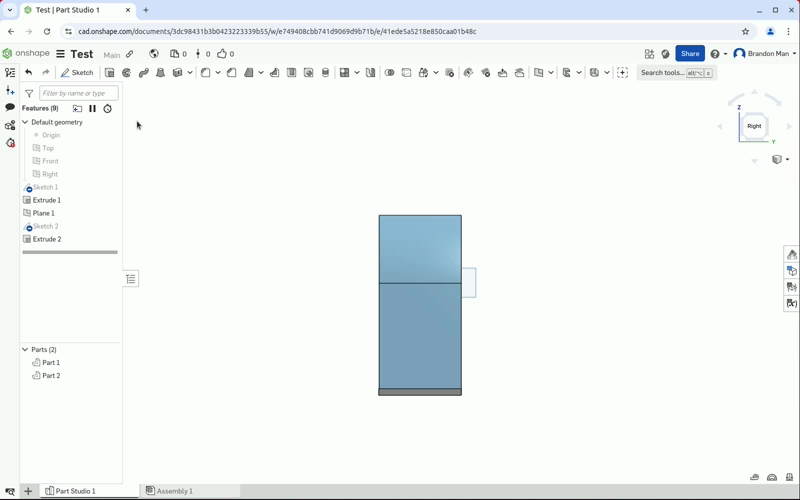
key(shift+h)
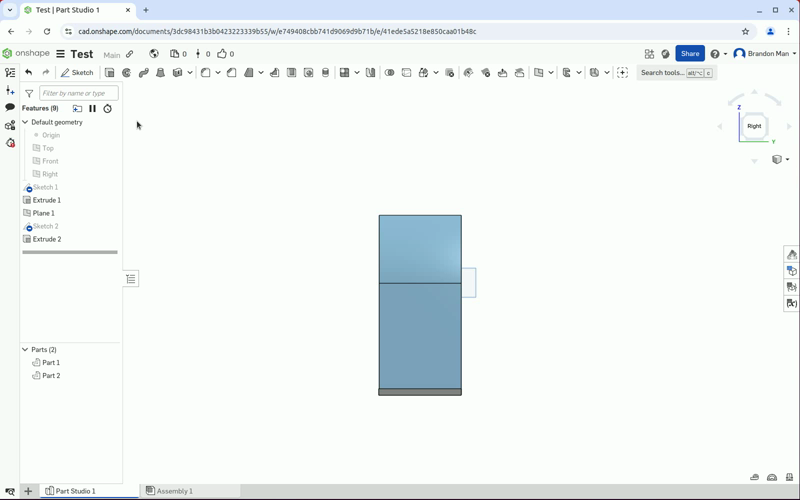
key(shift+h)
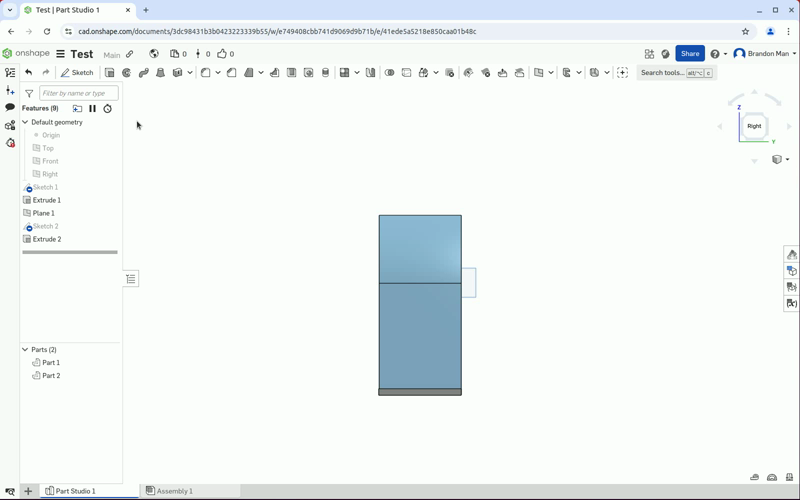
mouse_move(73, 189)
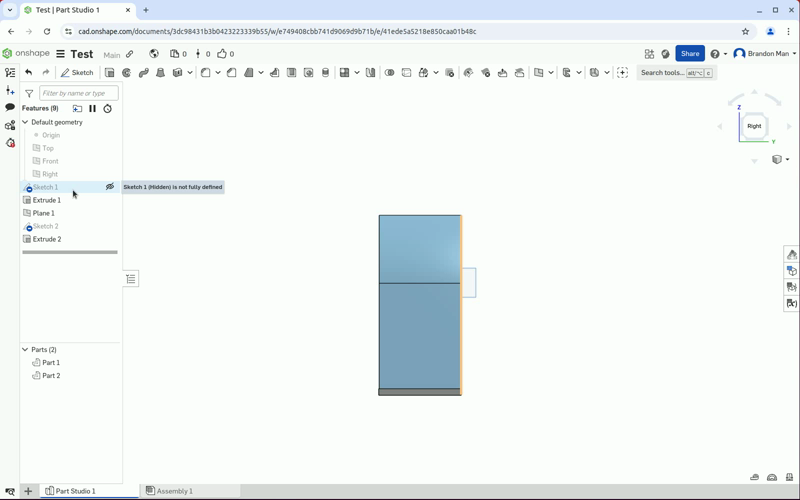
click(73, 189)
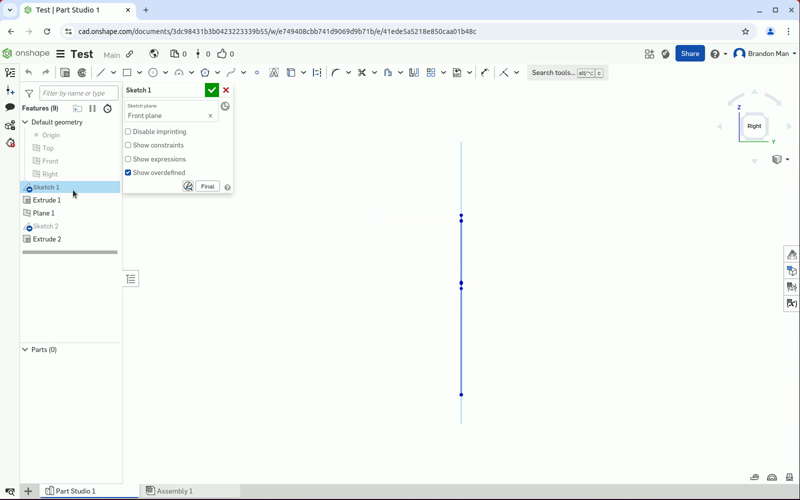
mouse_move(229, 92)
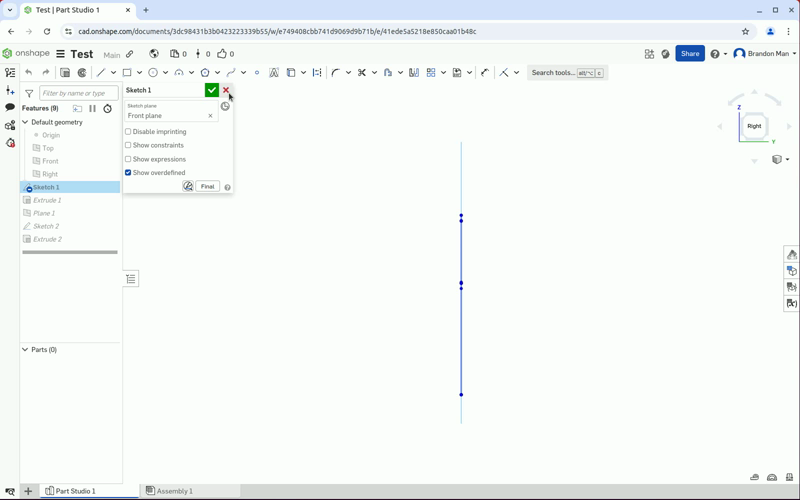
click(229, 92)
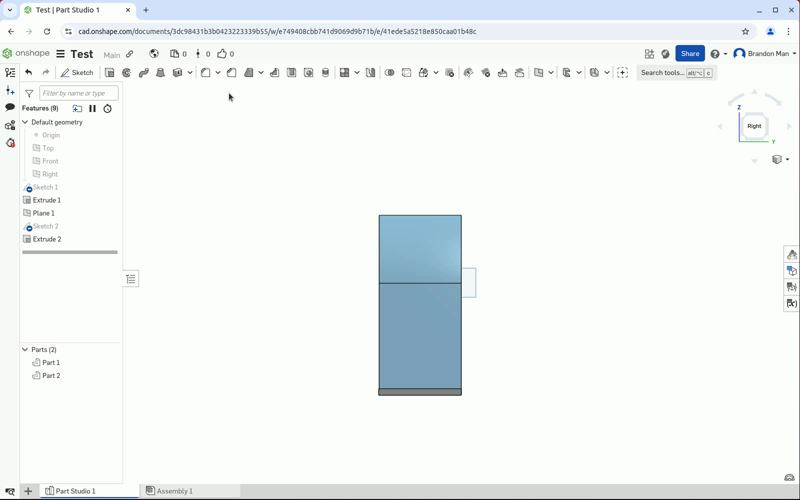
mouse_move(73, 352)
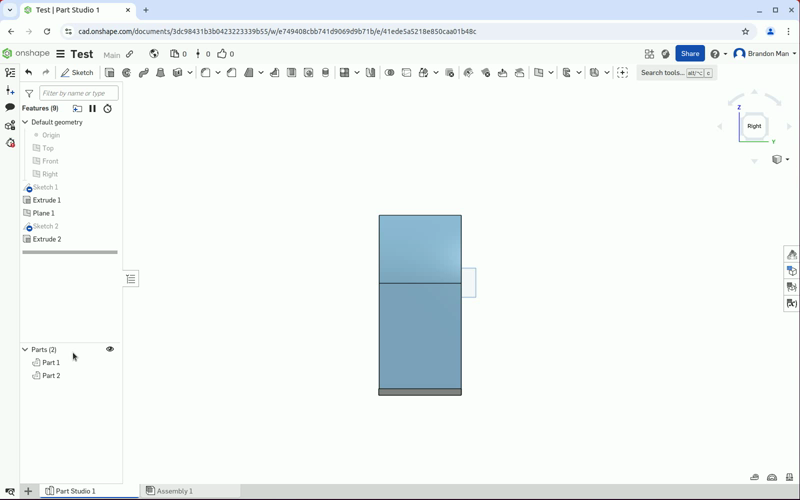
key(y)
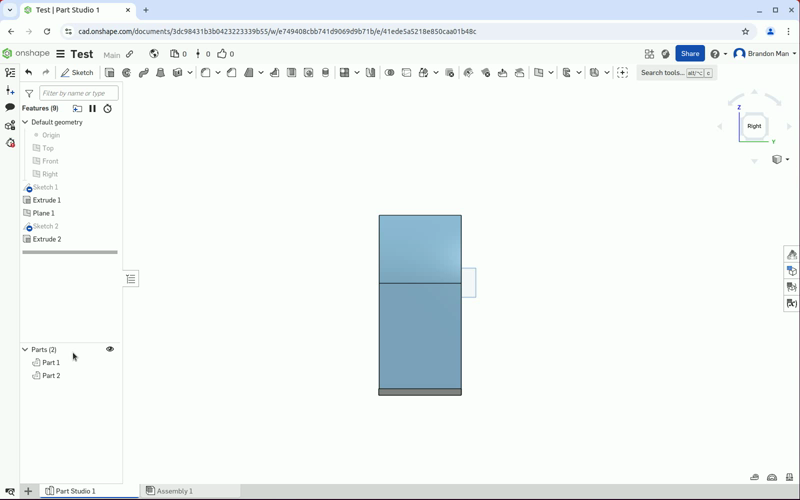
key(shift+p)
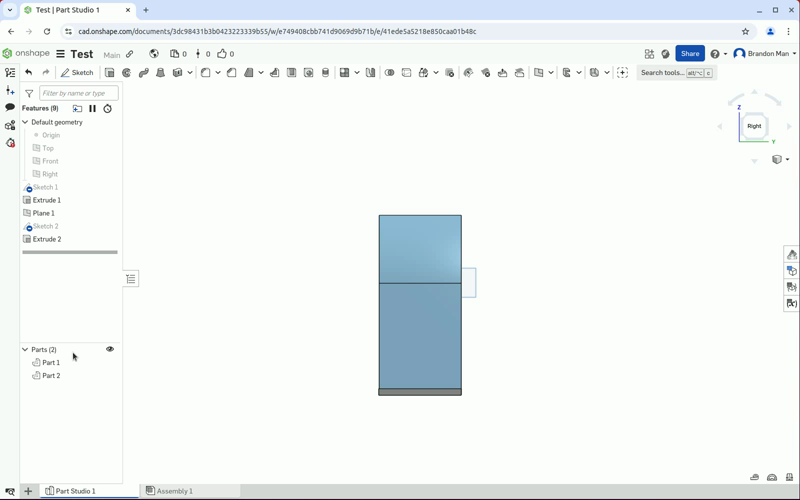
key(space)
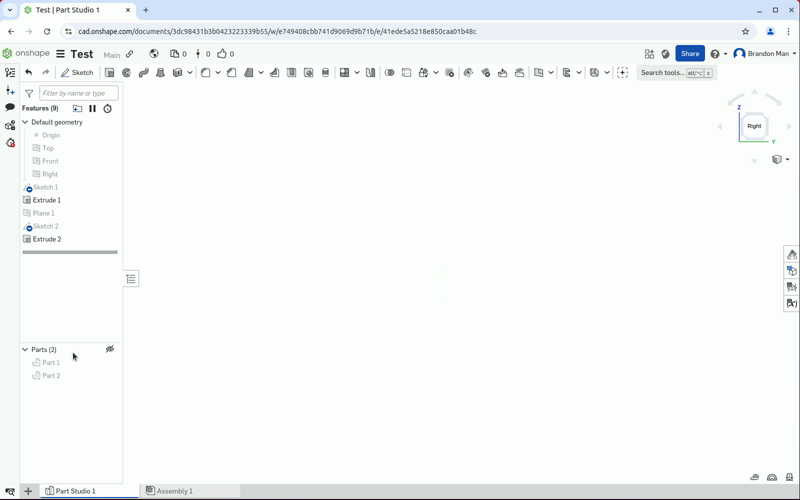
key_down(shift)
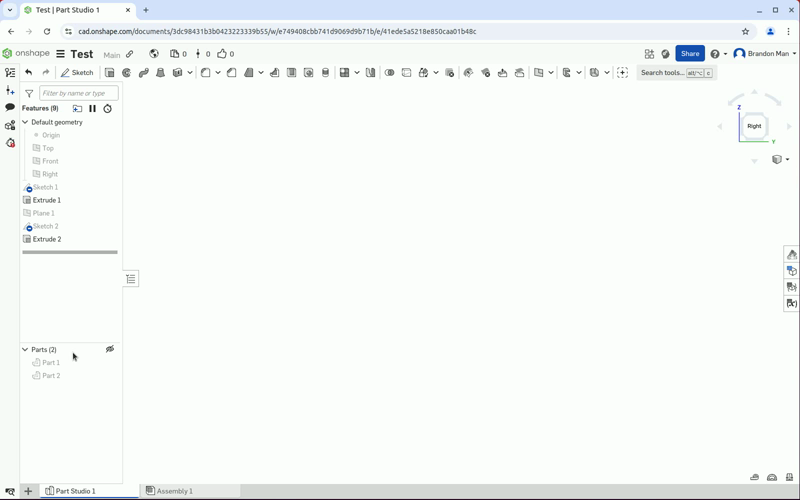
key(right)
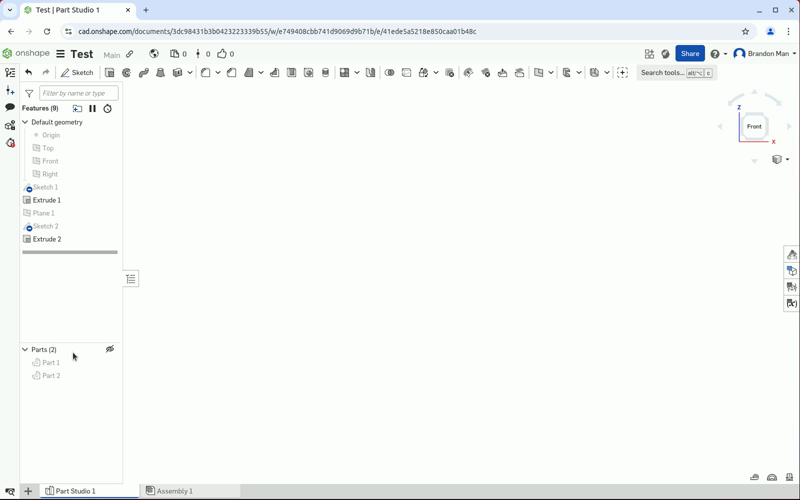
key_up(shift)
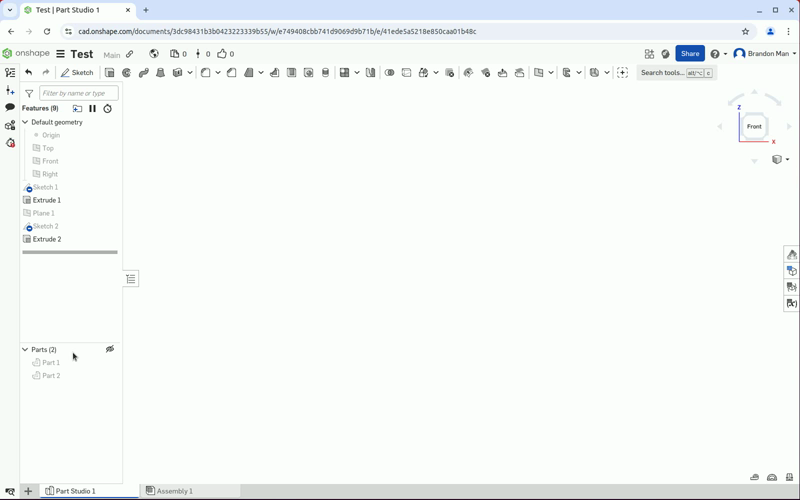
key(space)
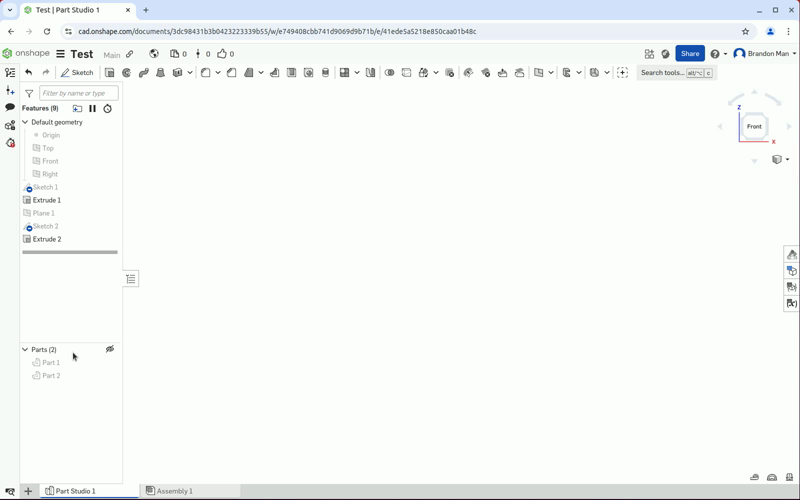
key_down(shift)
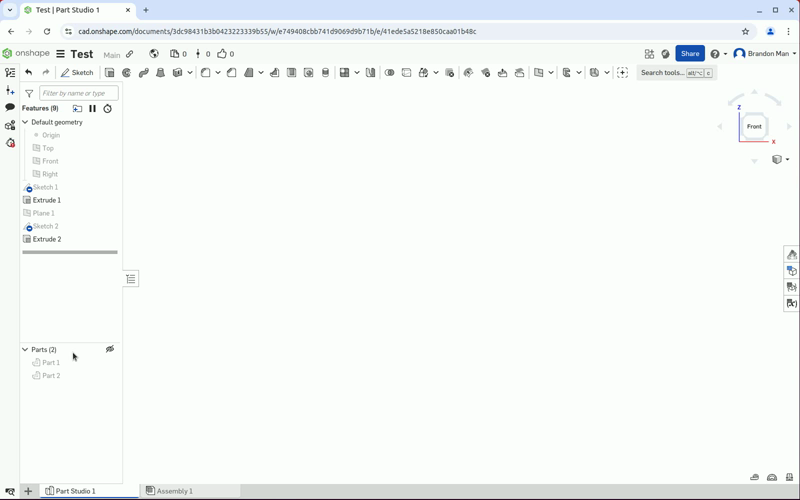
key(down)
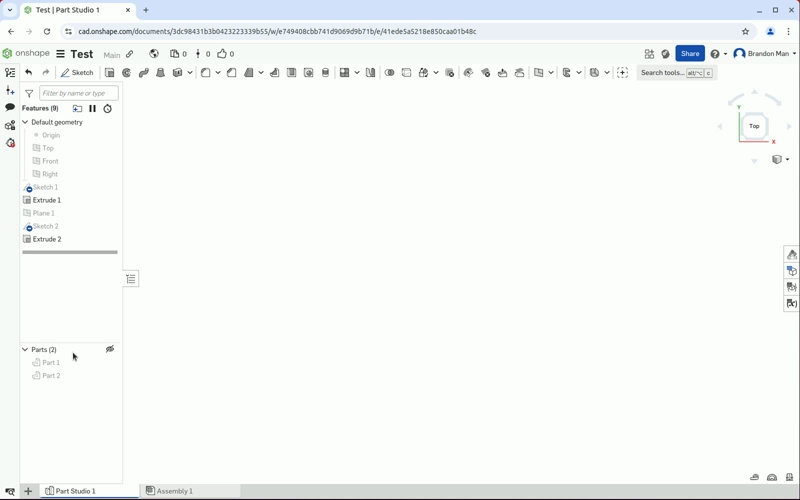
key_up(shift)
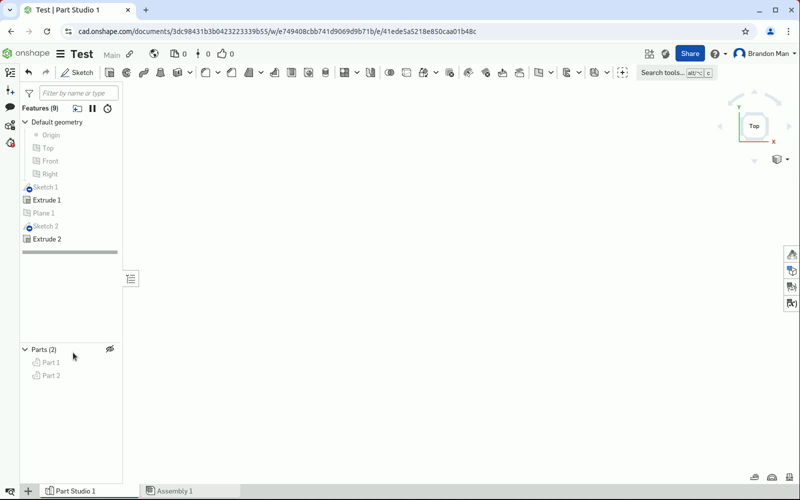
mouse_move(73, 352)
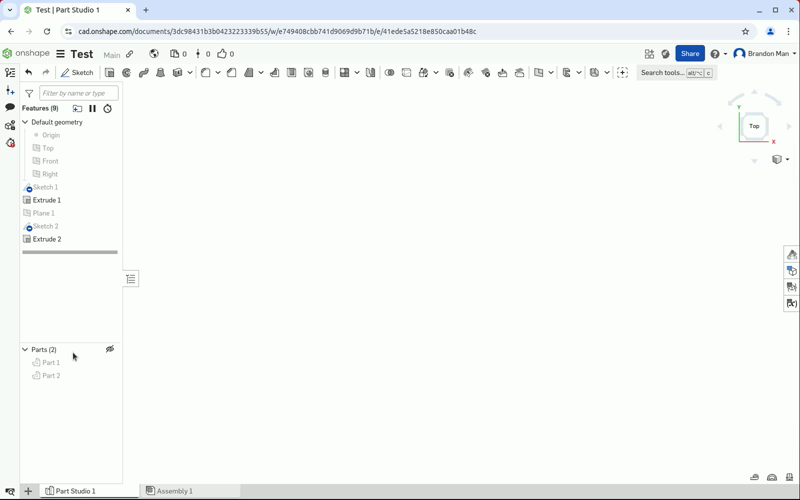
key(shift+y)
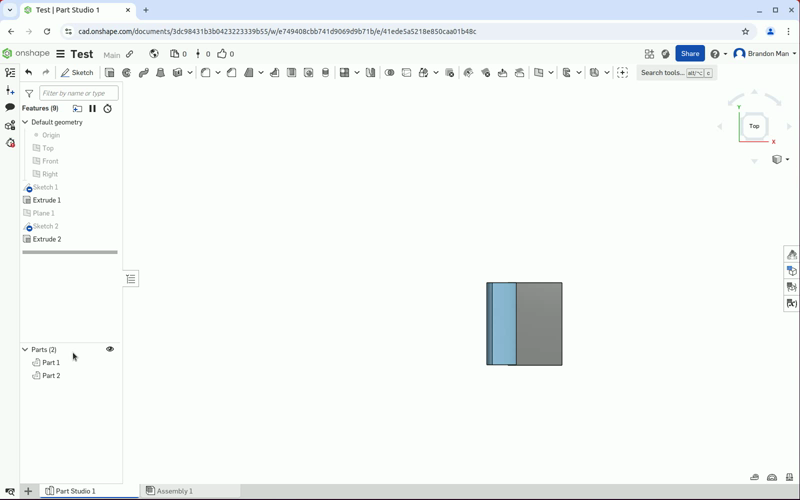
mouse_move(541, 75)
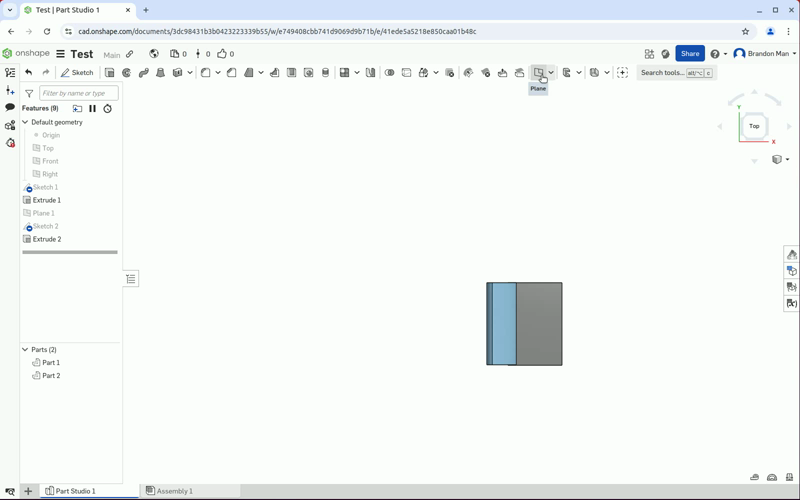
click(541, 75)
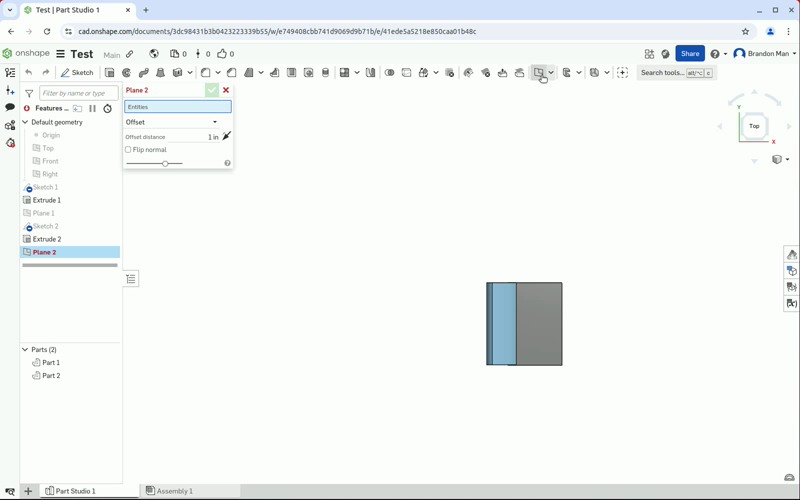
mouse_move(73, 150)
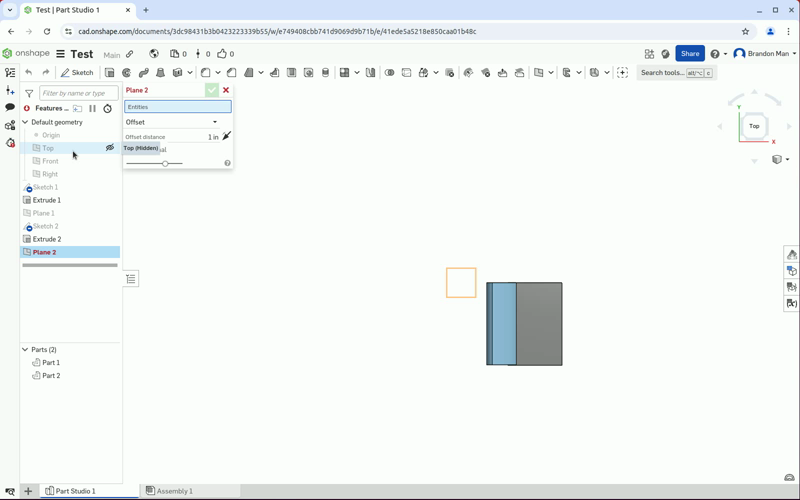
click(73, 150)
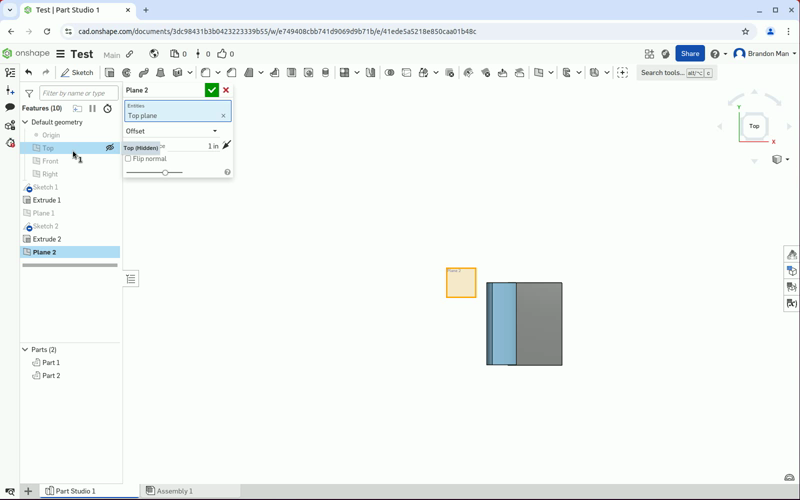
key(tab, 2)
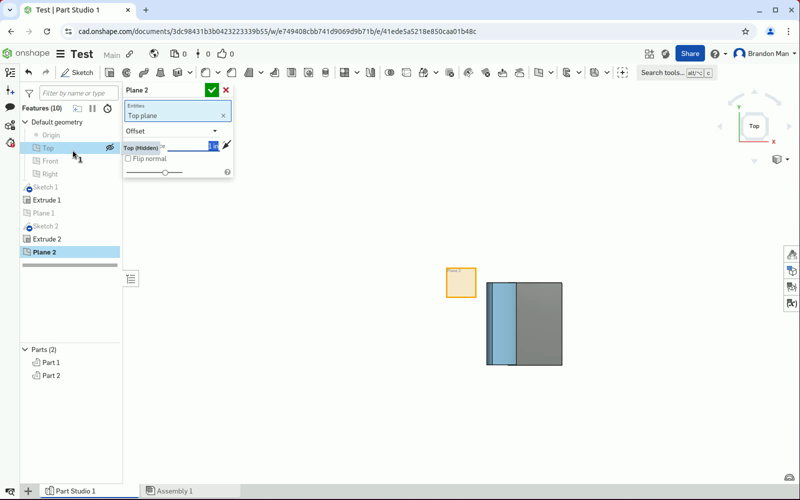
text(21.66)
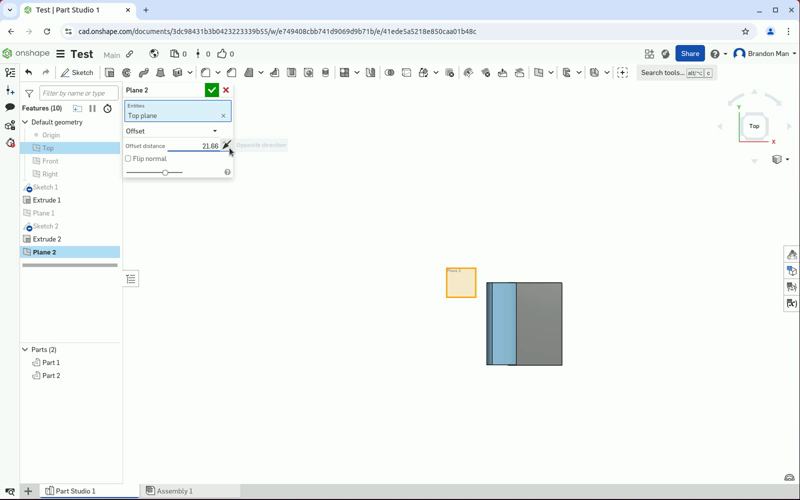
mouse_move(229, 147)
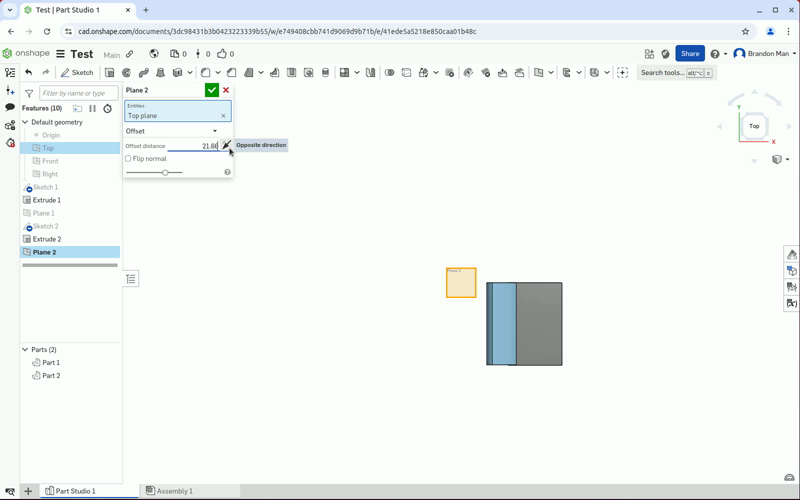
click(229, 147)
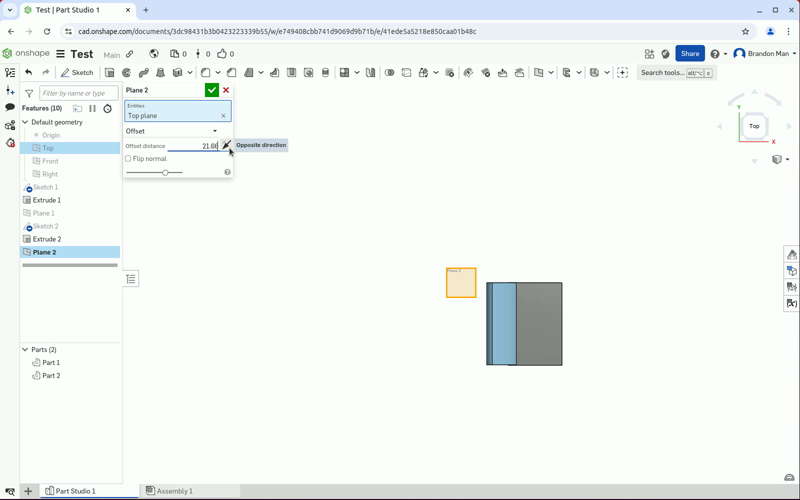
key(enter, 2)
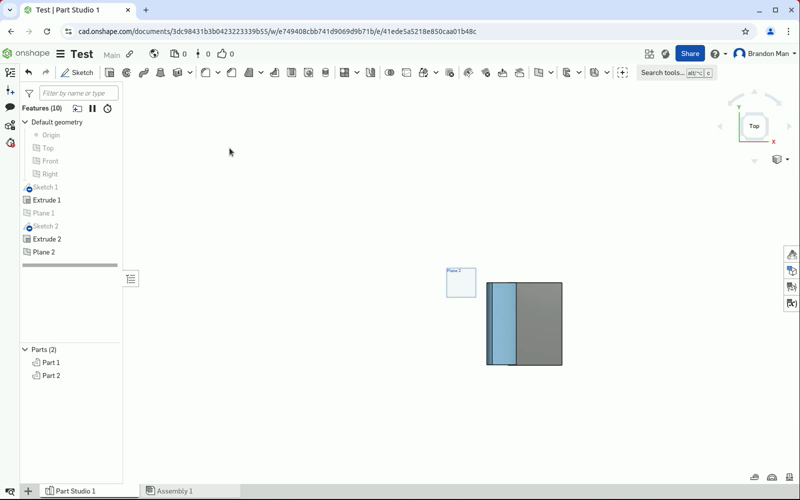
key(shift+s)
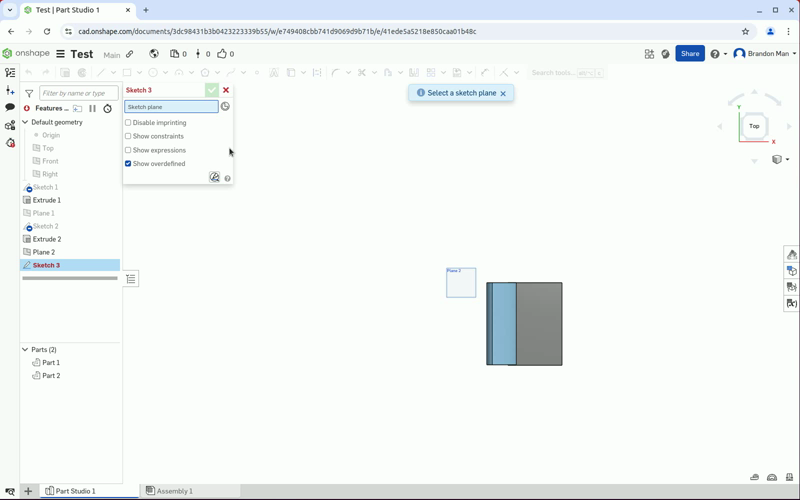
mouse_move(73, 254)
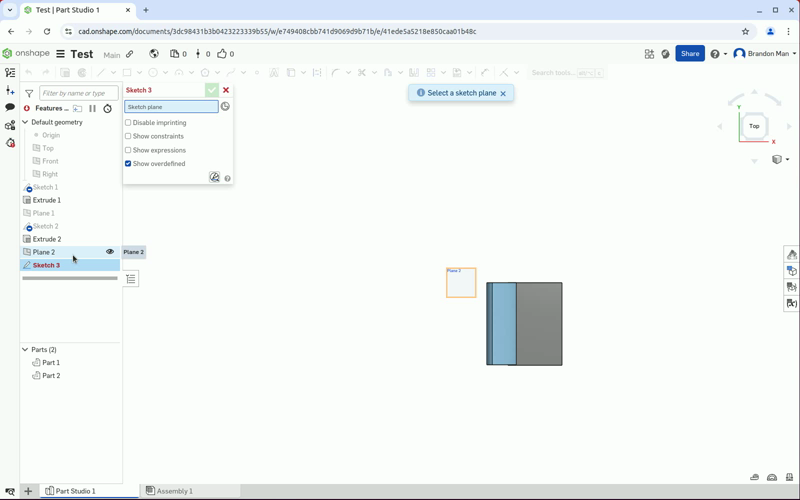
click(73, 254)
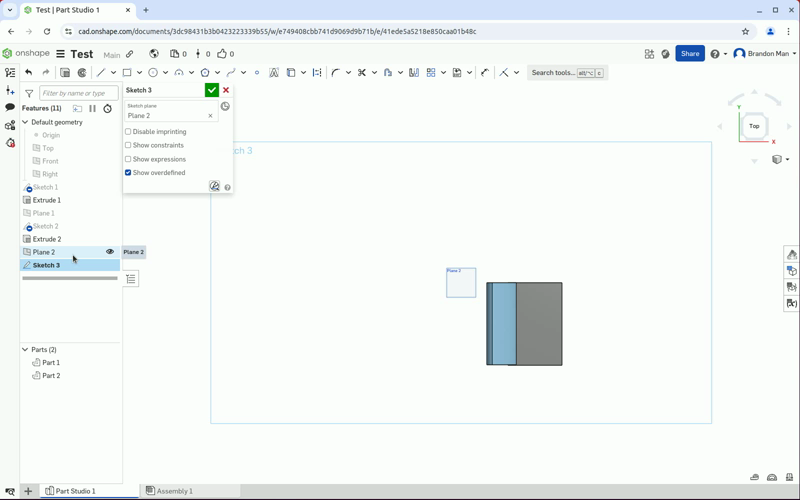
mouse_move(73, 352)
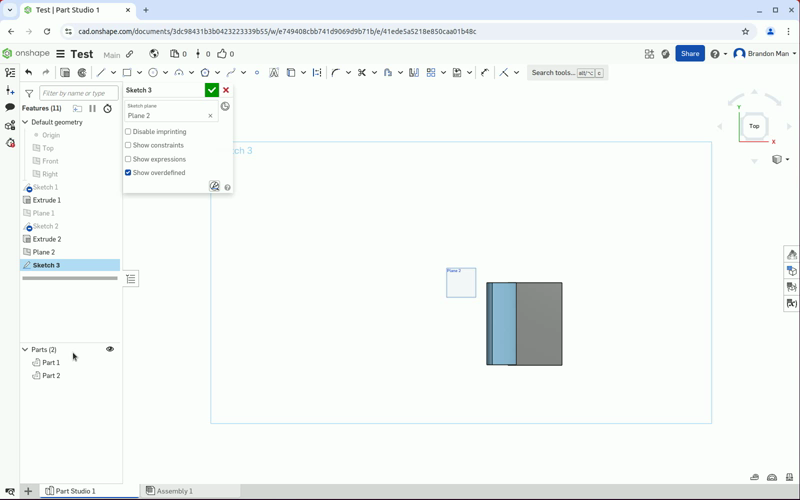
key(y)
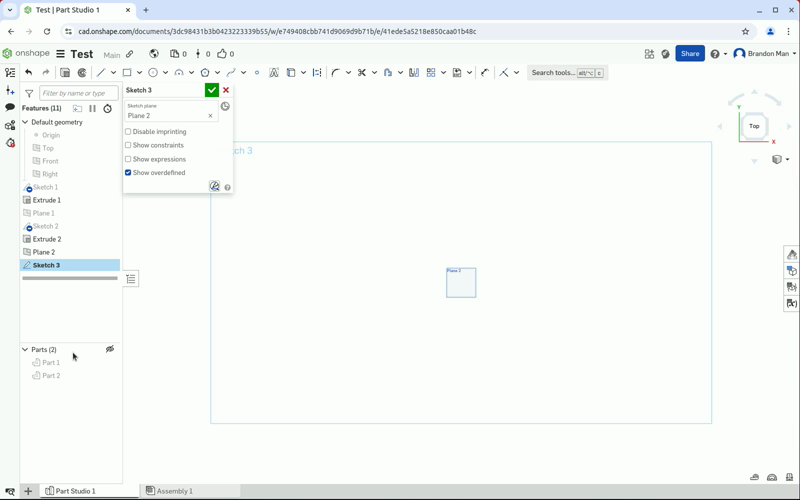
key(l)
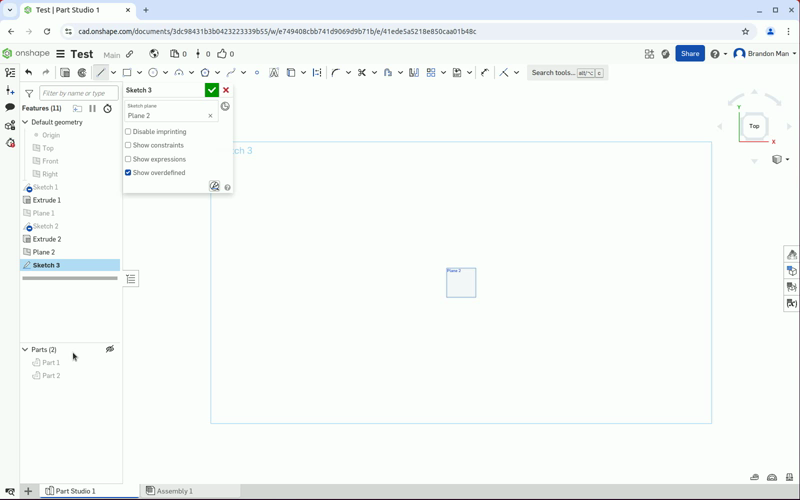
key_down(shift)
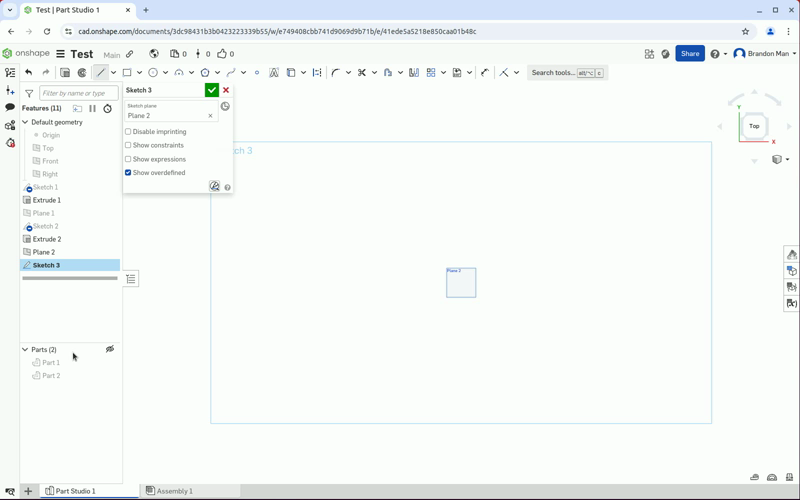
mouse_move(498, 356)
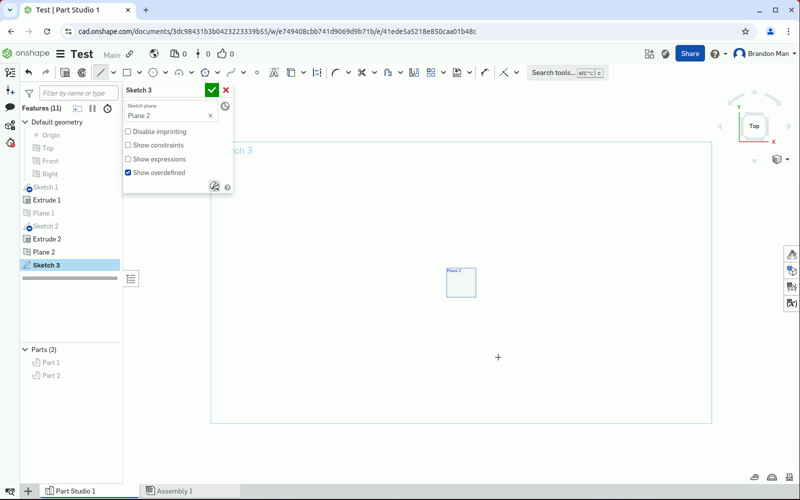
click(498, 356)
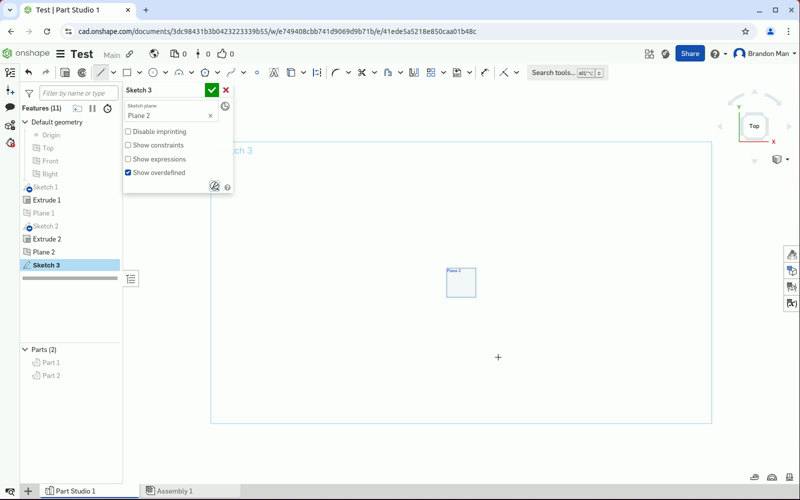
key_up(shift)
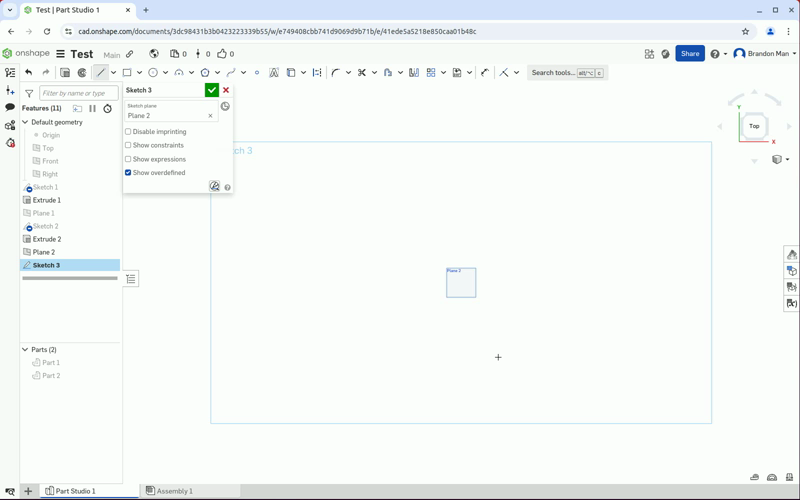
key_down(shift)
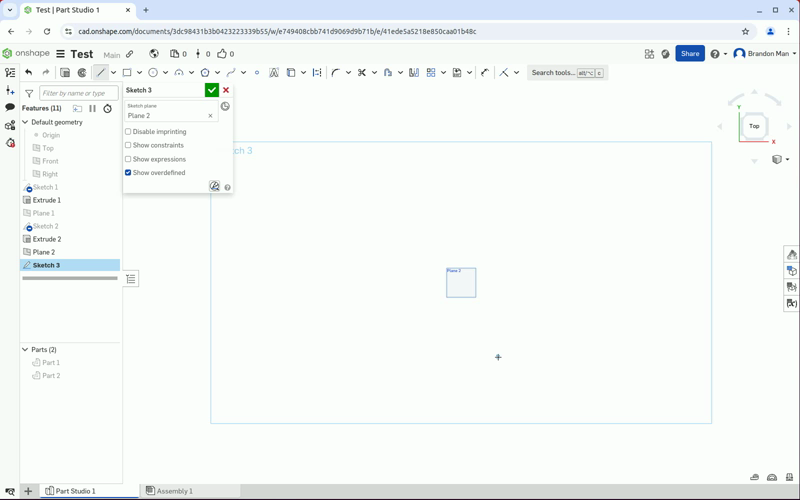
mouse_move(528, 356)
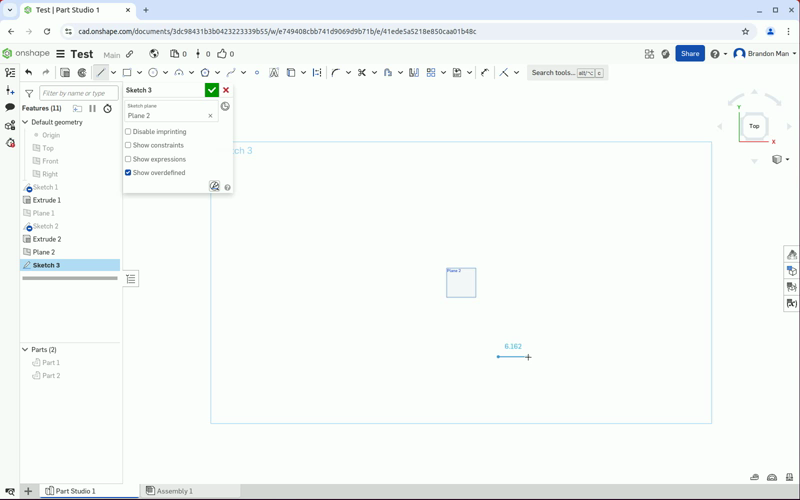
mouse_move(507, 356)
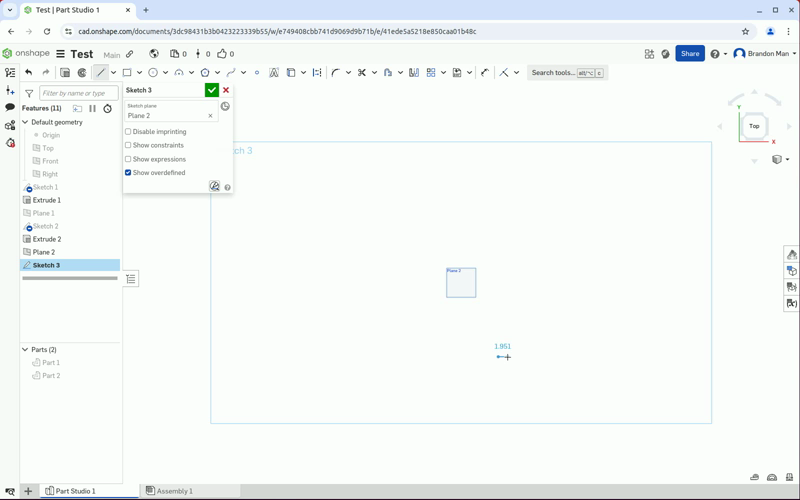
click(507, 356)
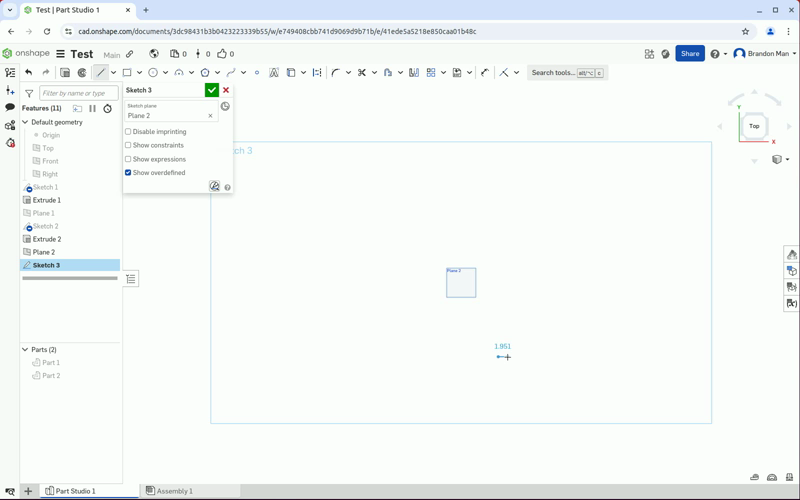
key_up(shift)
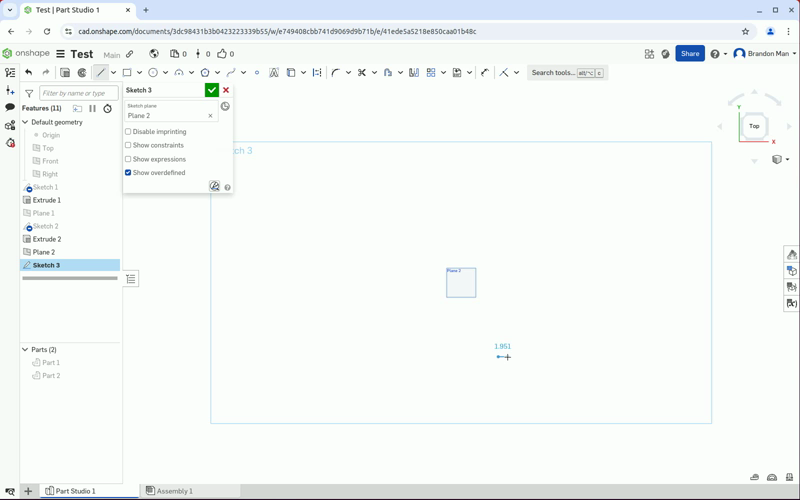
key_down(shift)
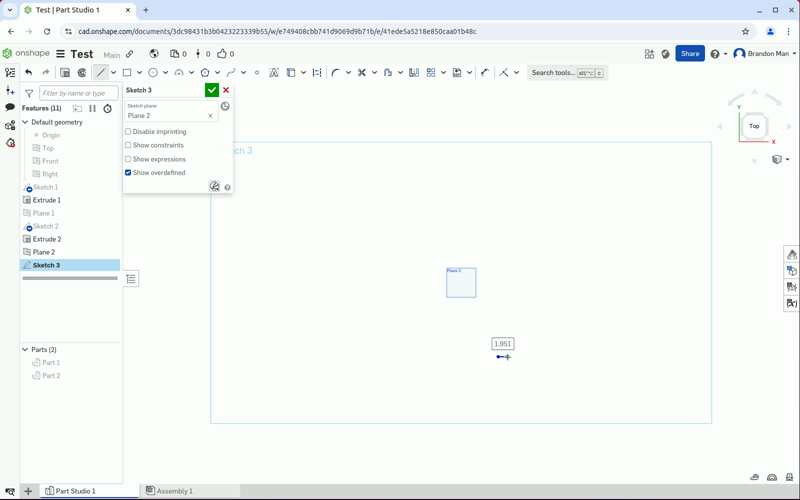
mouse_move(537, 356)
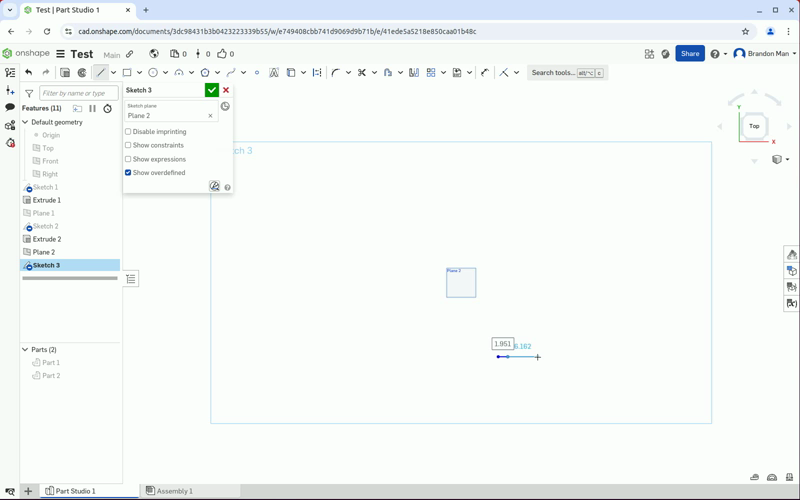
mouse_move(507, 326)
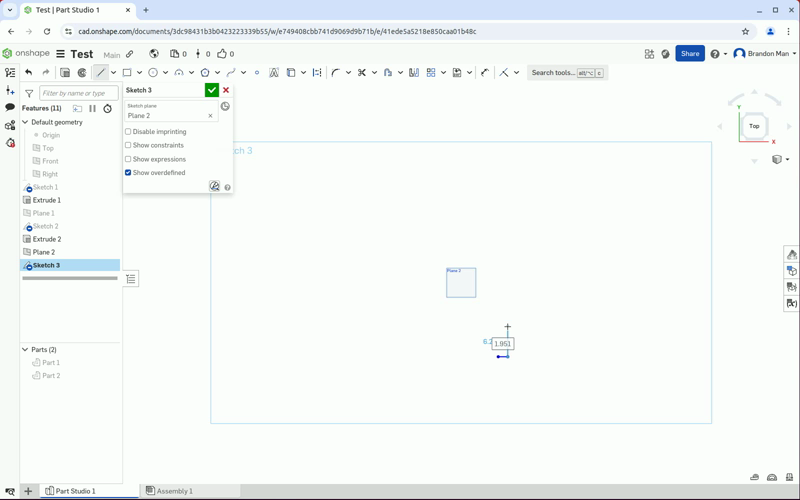
click(507, 326)
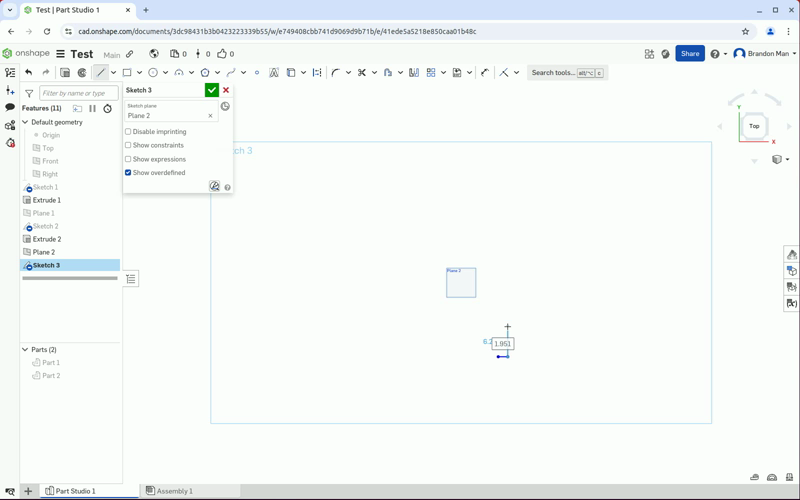
key_up(shift)
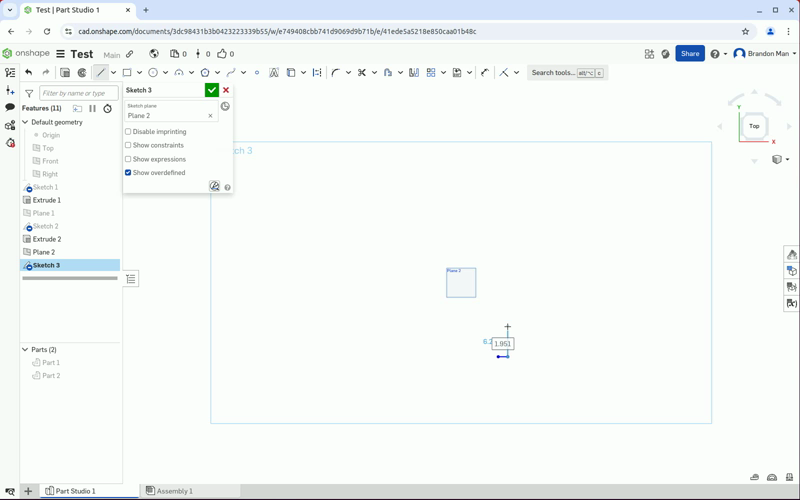
key_down(shift)
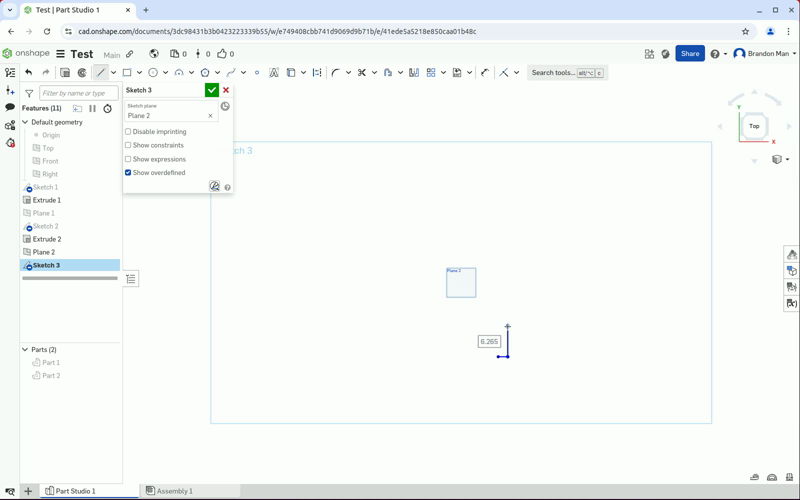
mouse_move(537, 326)
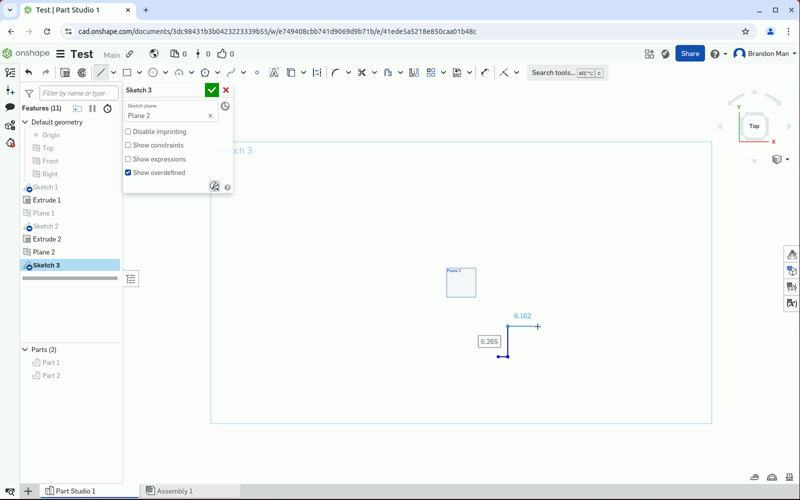
mouse_move(498, 326)
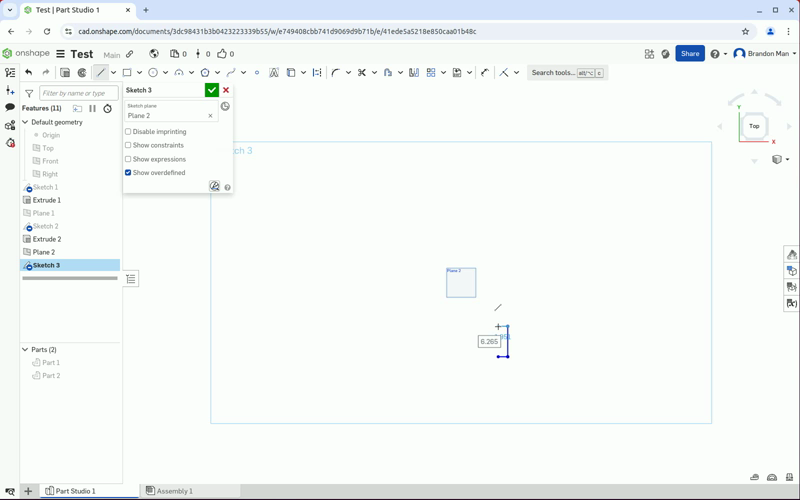
click(498, 326)
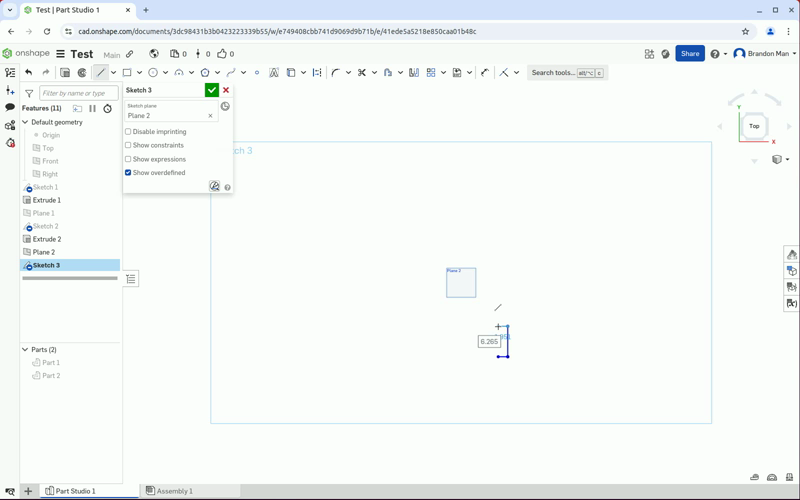
key_up(shift)
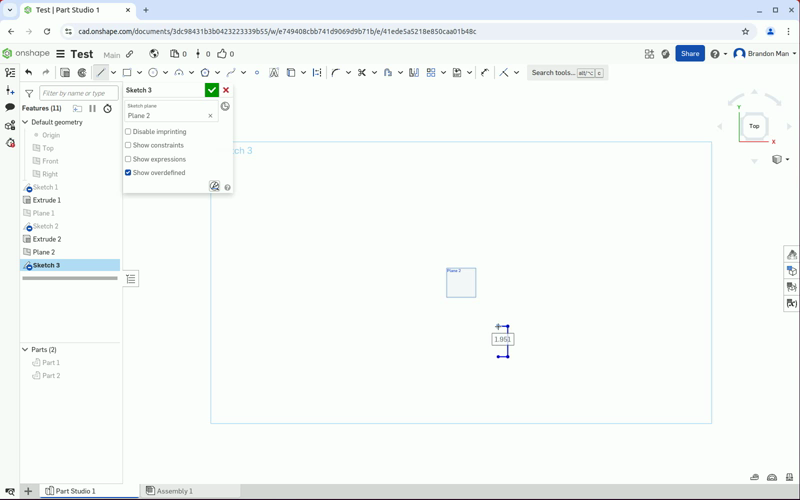
mouse_move(528, 326)
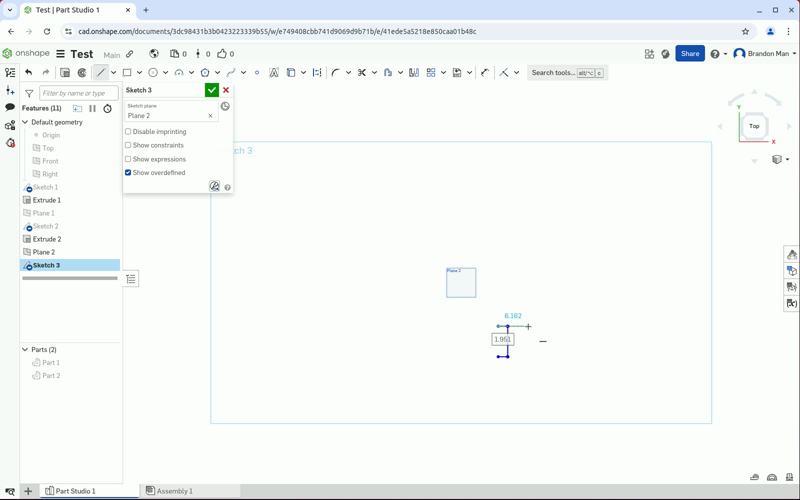
key_down(shift)
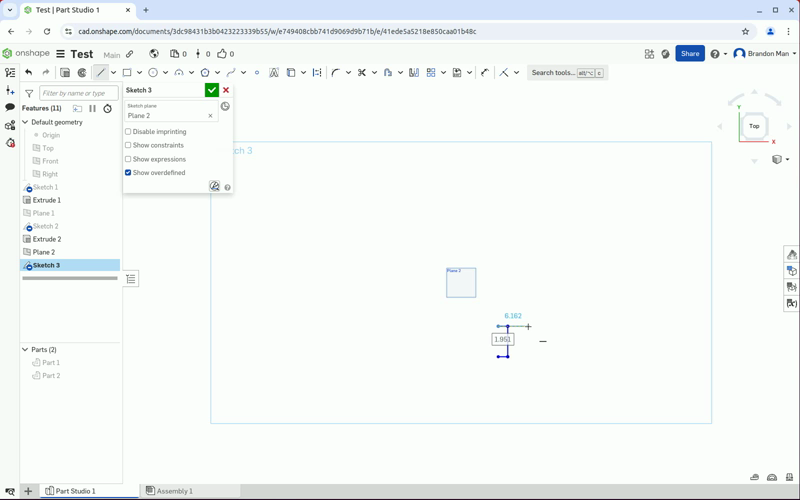
mouse_move(498, 356)
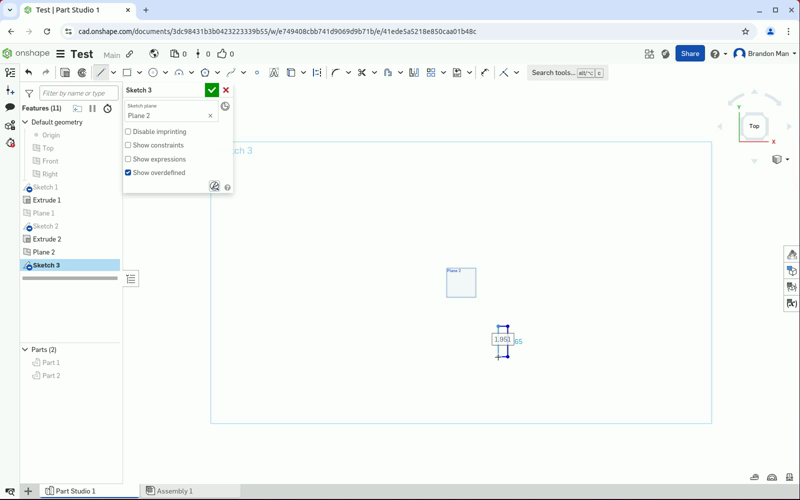
key_up(shift)
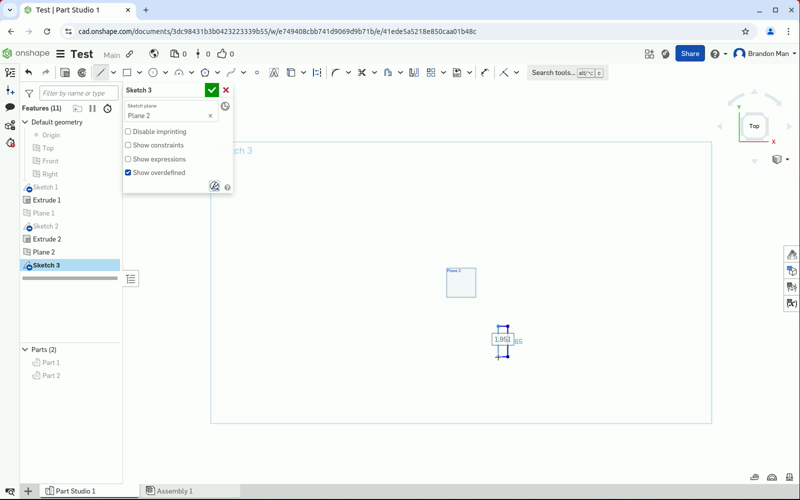
click(498, 356)
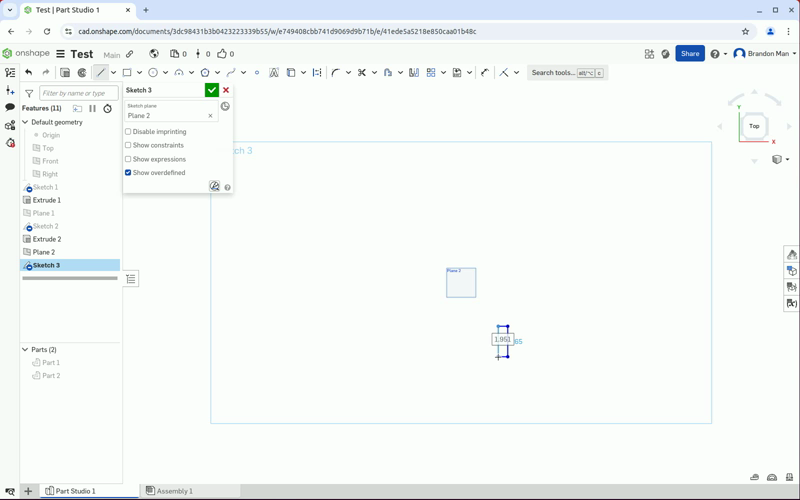
key(esc)
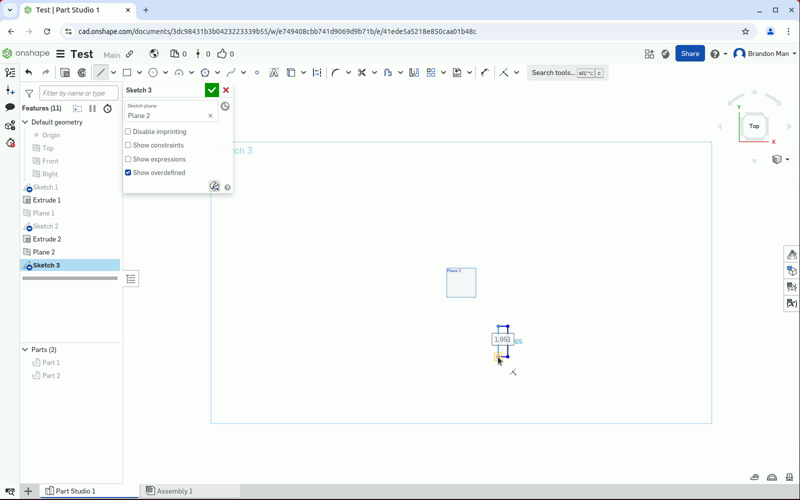
mouse_move(500, 332)
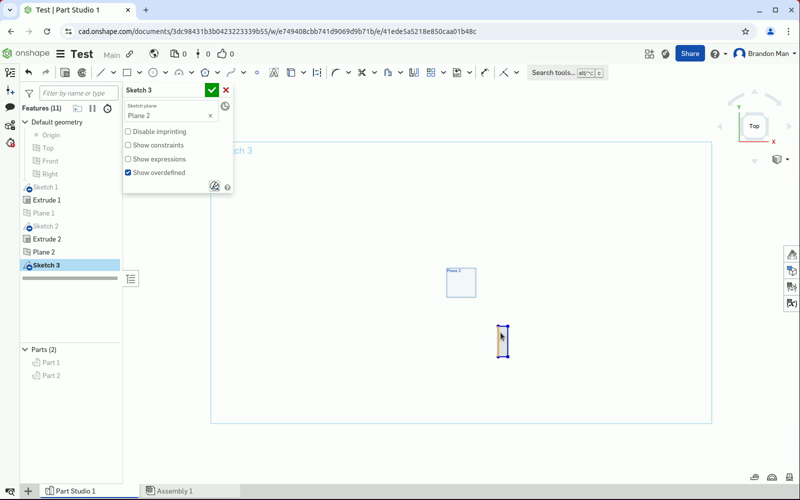
scroll(6)
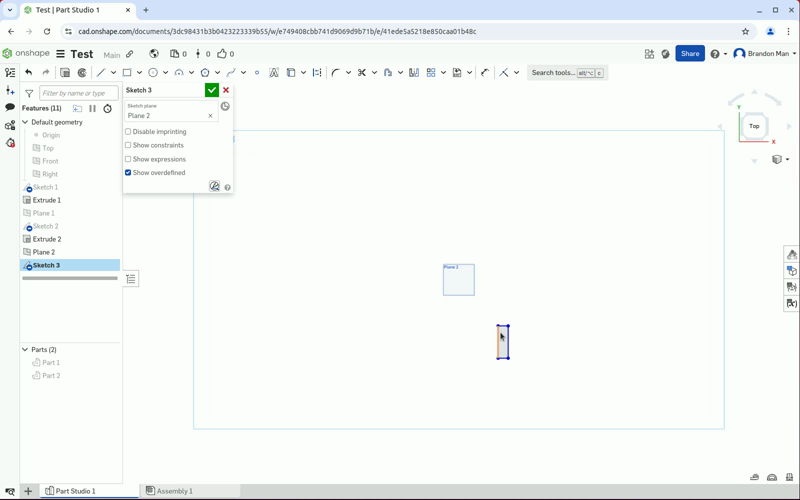
scroll(6)
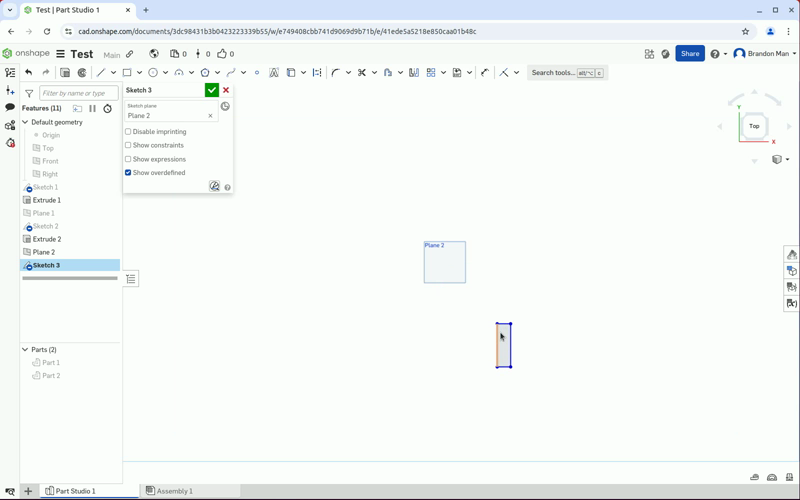
scroll(6)
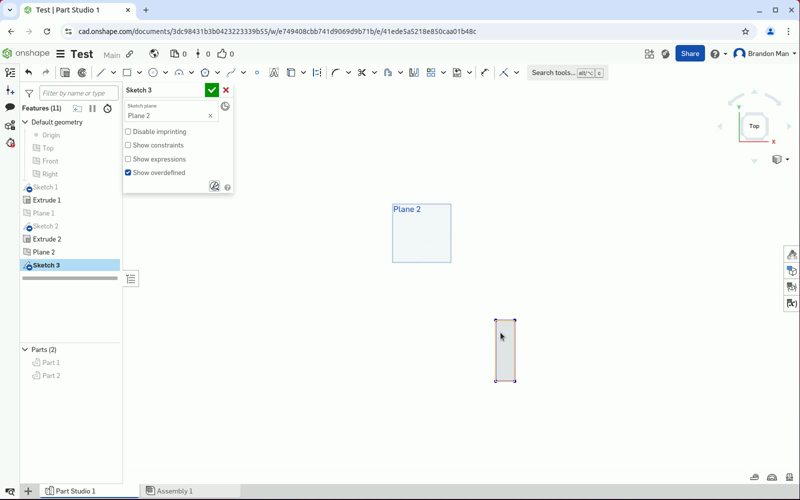
scroll(6)
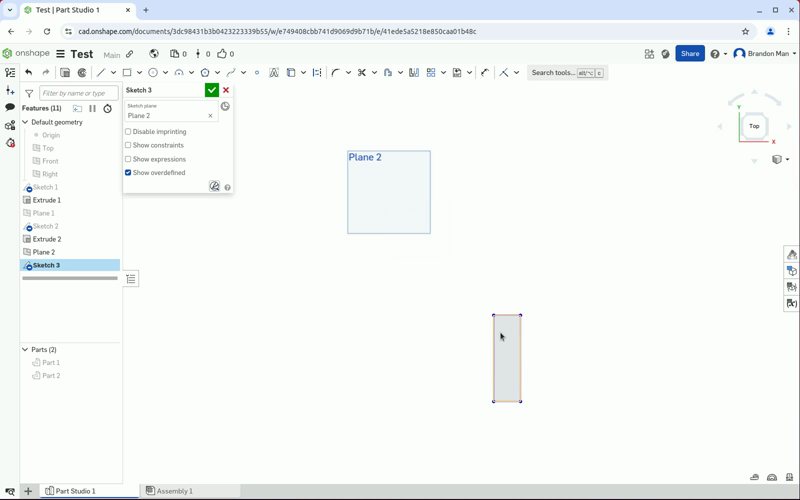
scroll(6)
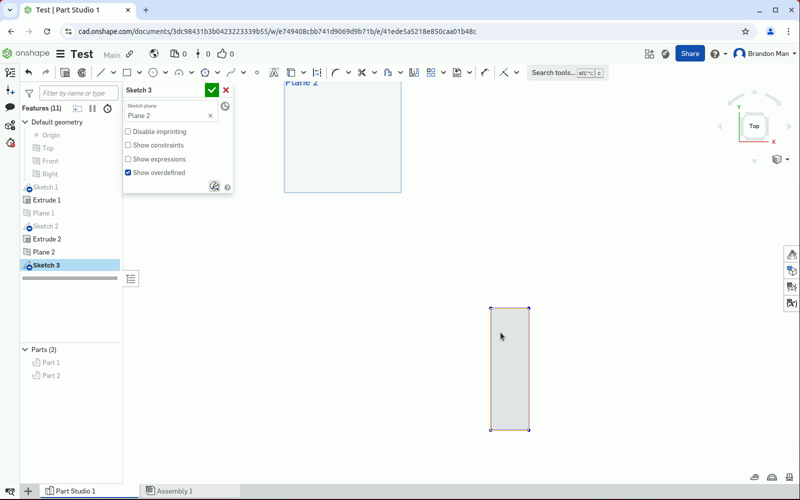
scroll(6)
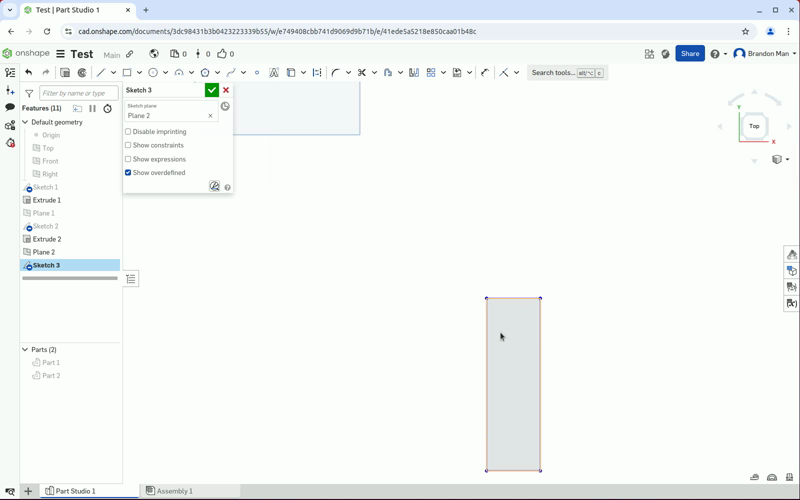
scroll(6)
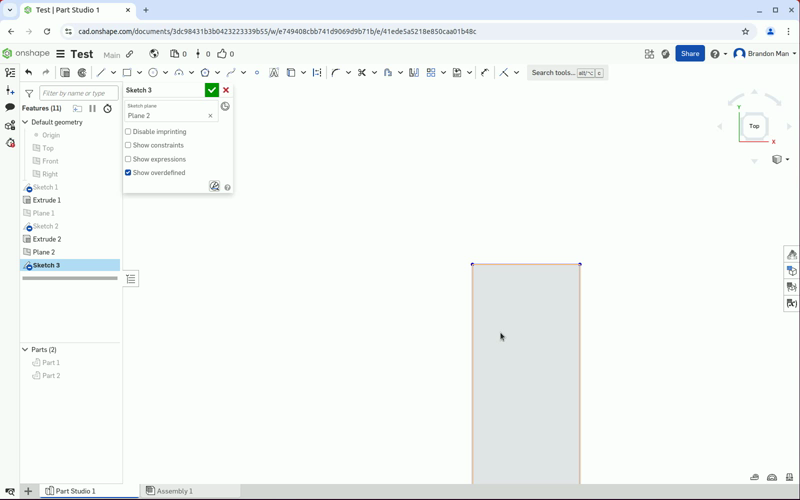
click(500, 332)
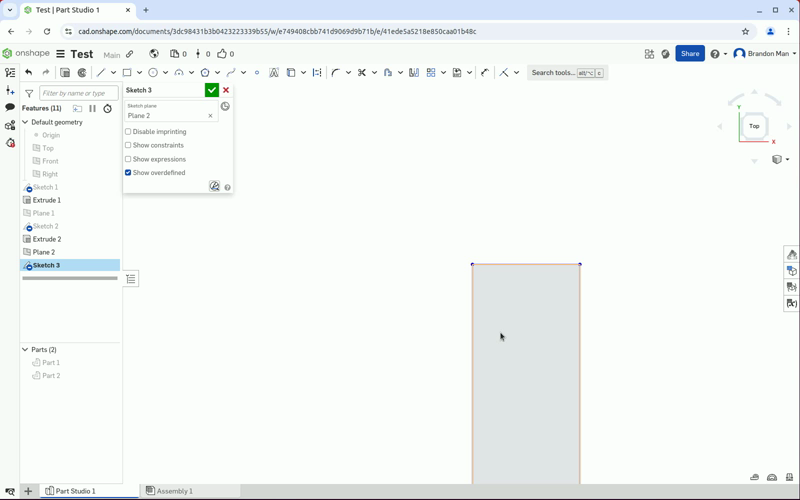
scroll(-6)
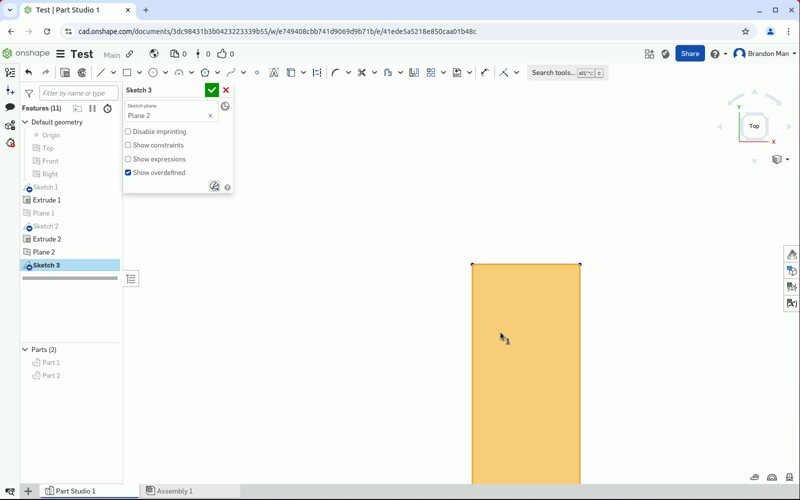
scroll(-6)
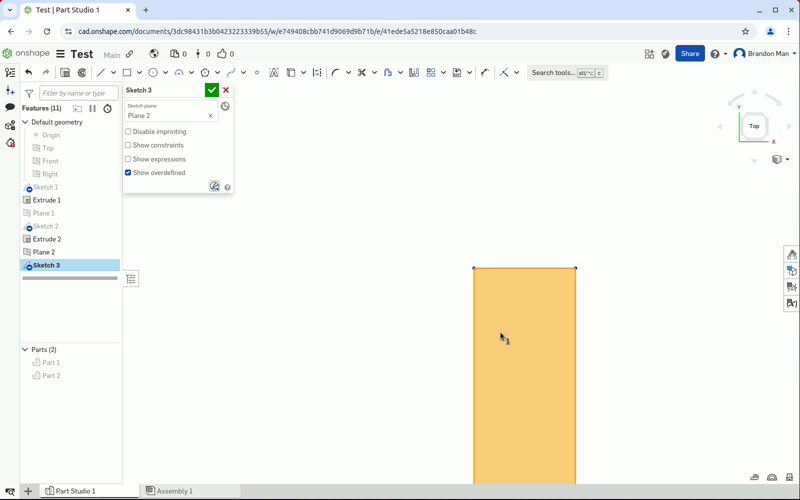
scroll(-6)
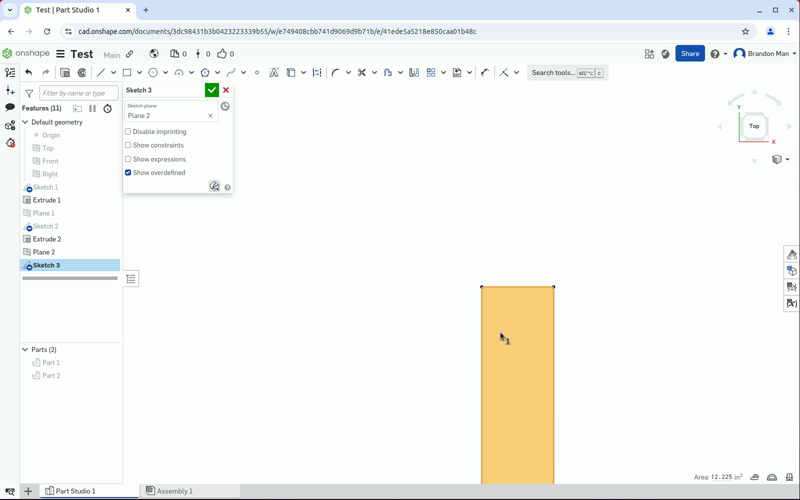
scroll(-6)
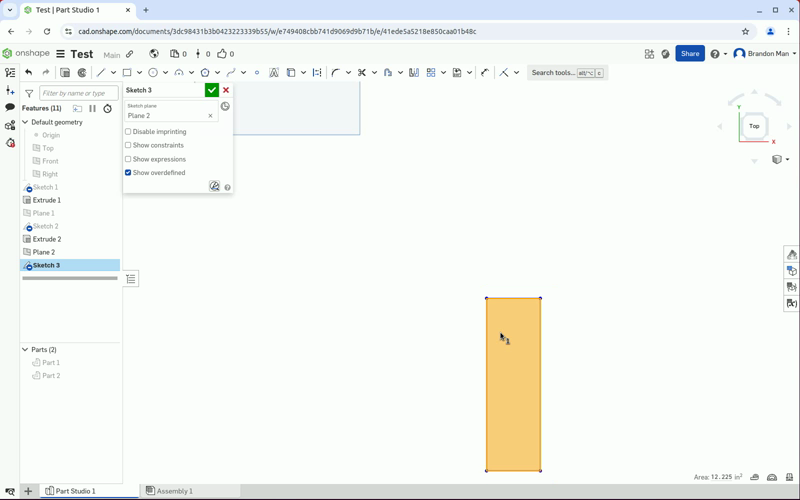
scroll(-6)
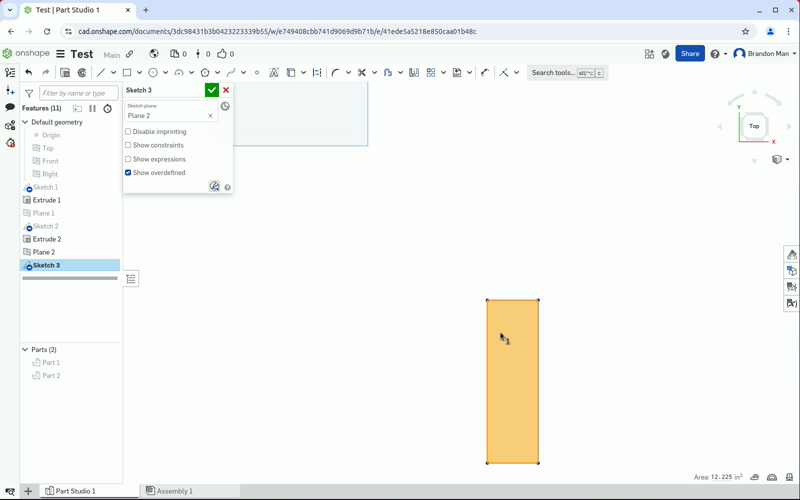
scroll(-6)
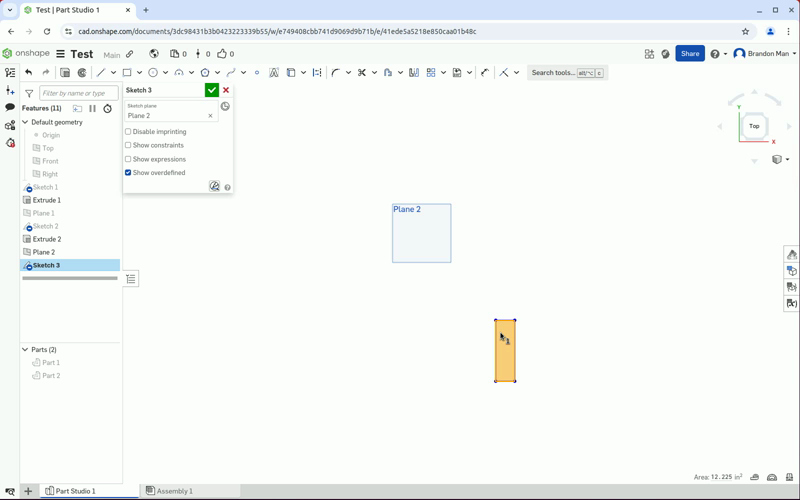
scroll(-6)
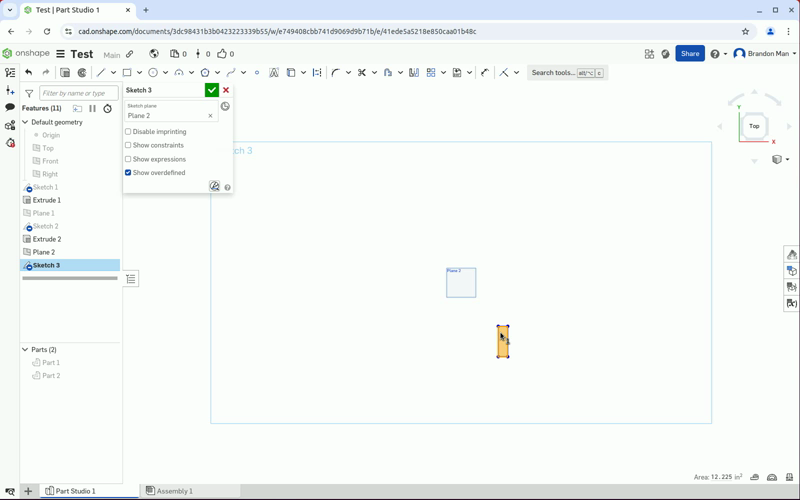
mouse_move(73, 352)
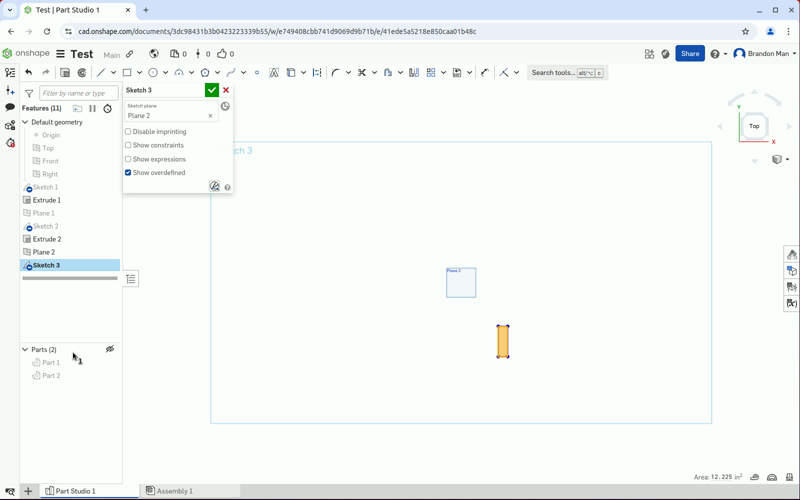
key(shift+y)
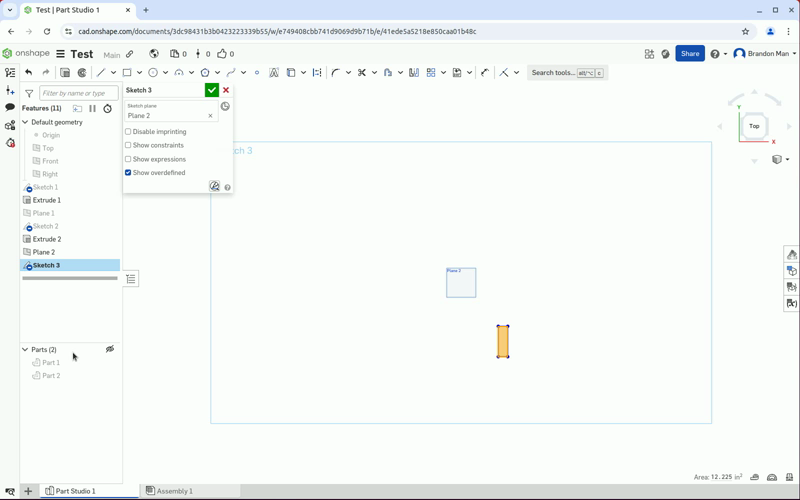
key(shift+e)
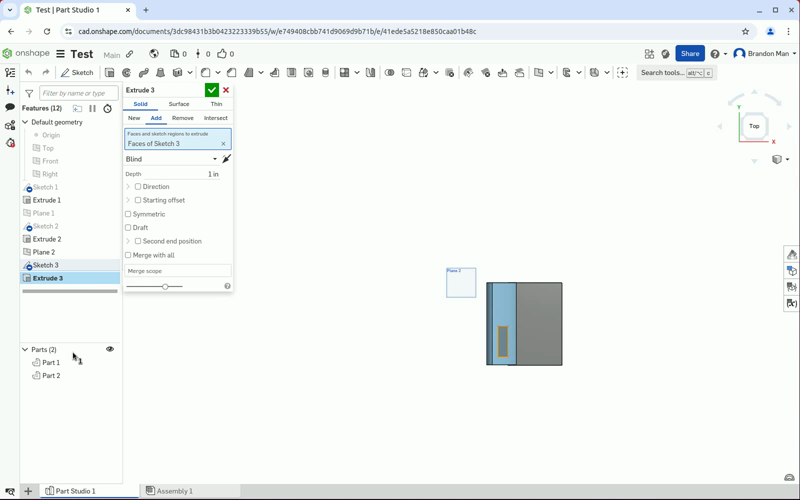
mouse_move(143, 106)
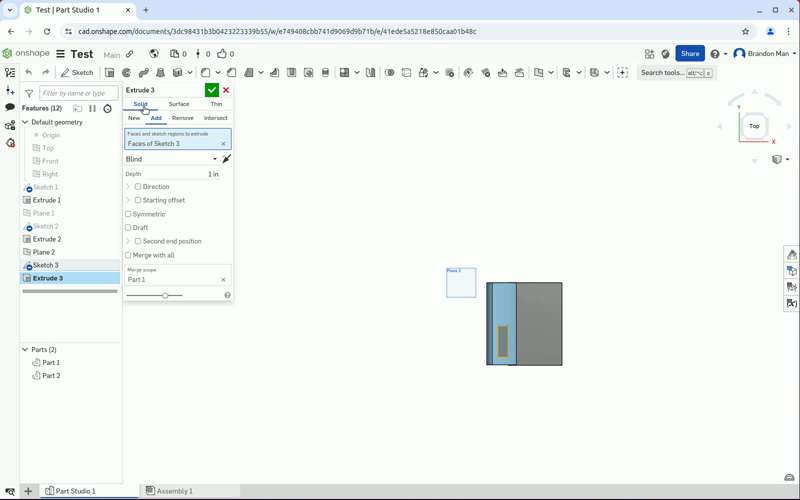
click(143, 106)
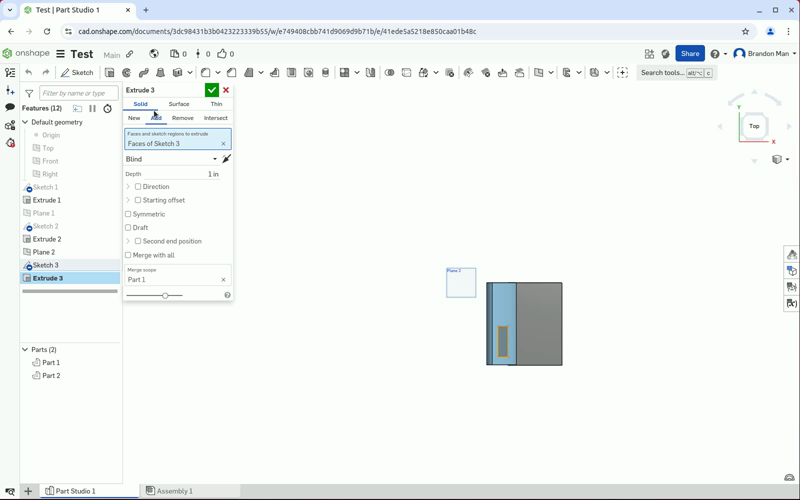
mouse_move(186, 120)
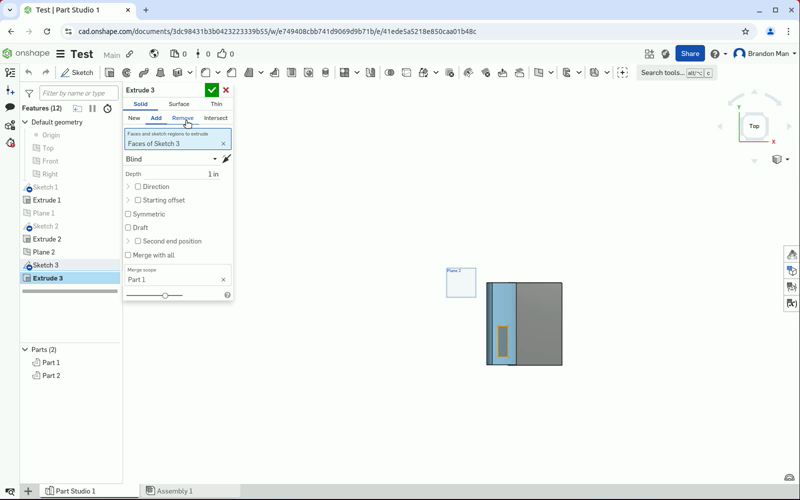
click(186, 120)
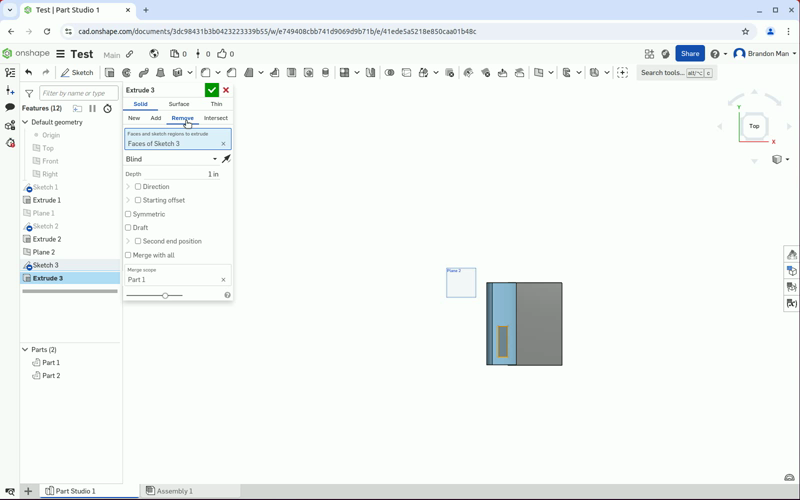
key(tab, 4)
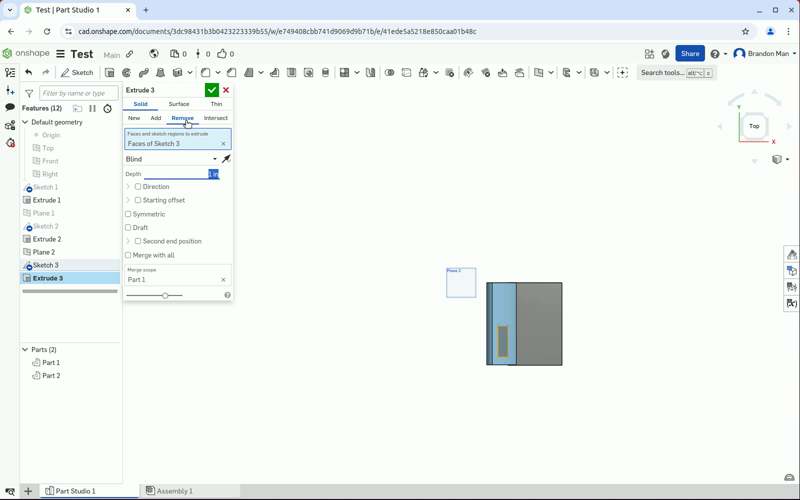
text(4.574)
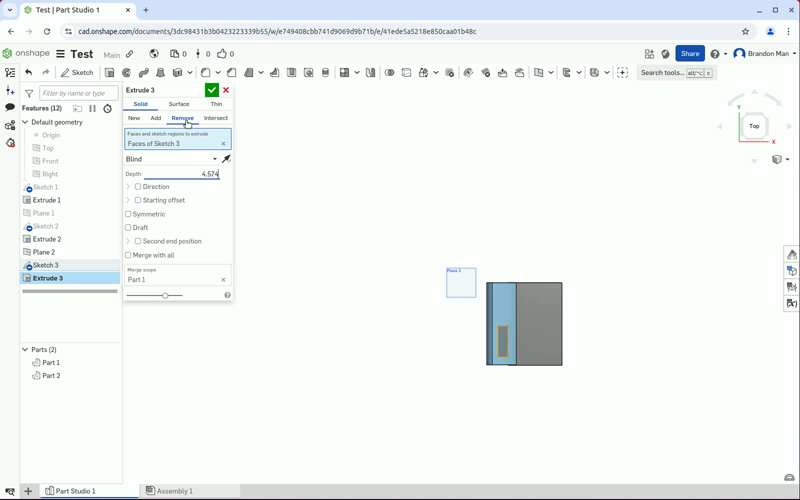
key(tab, 6)
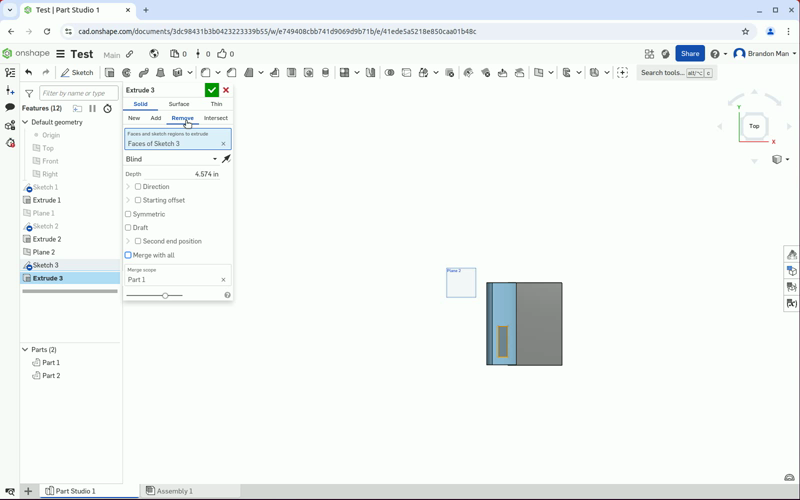
key(space)
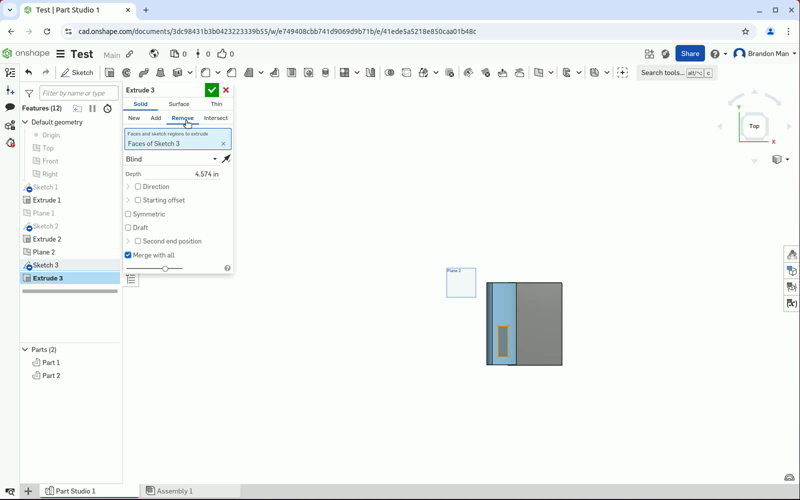
key(enter)
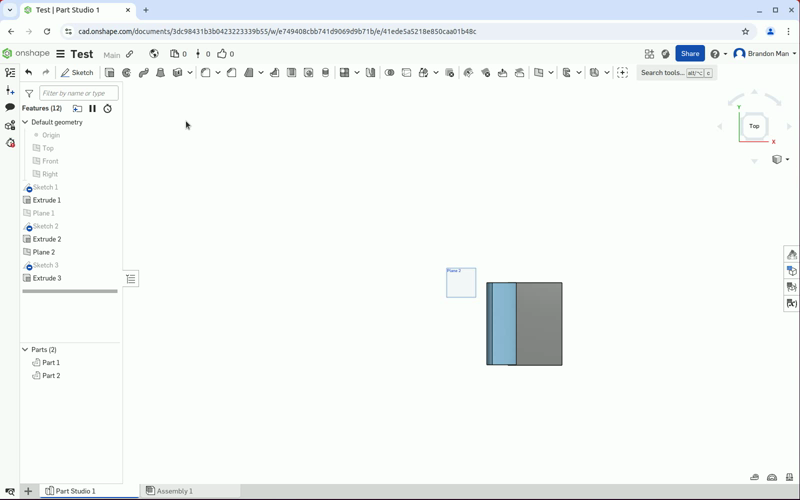
key(shift+h)
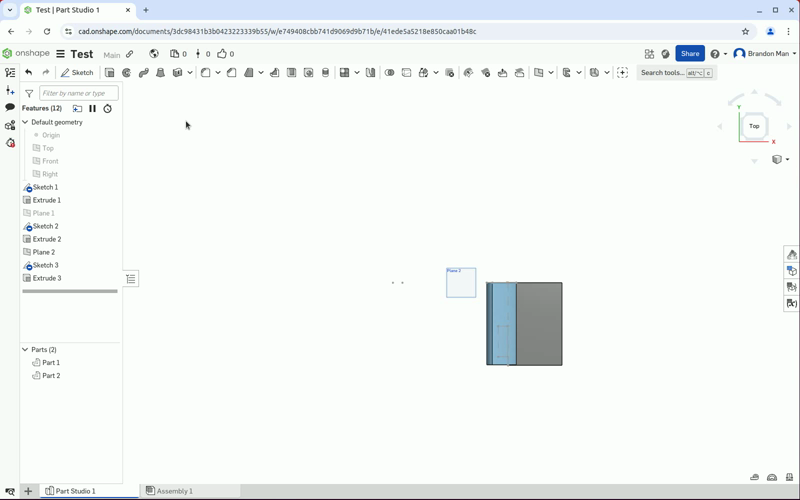
key(shift+h)
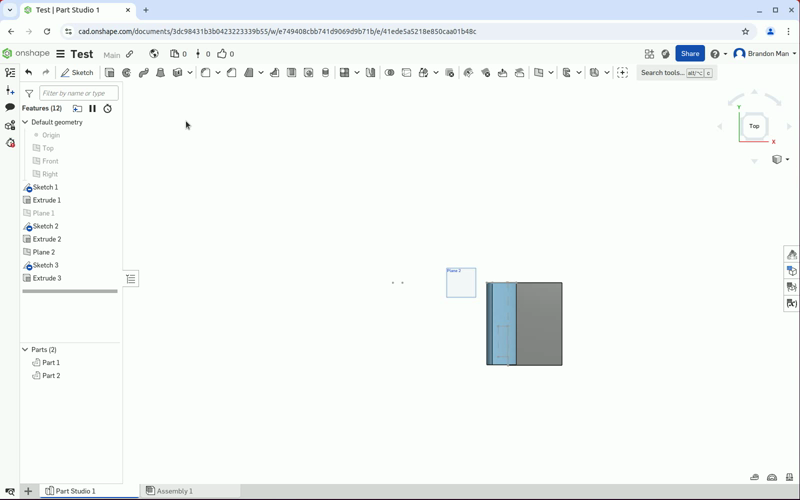
key(shift+7)
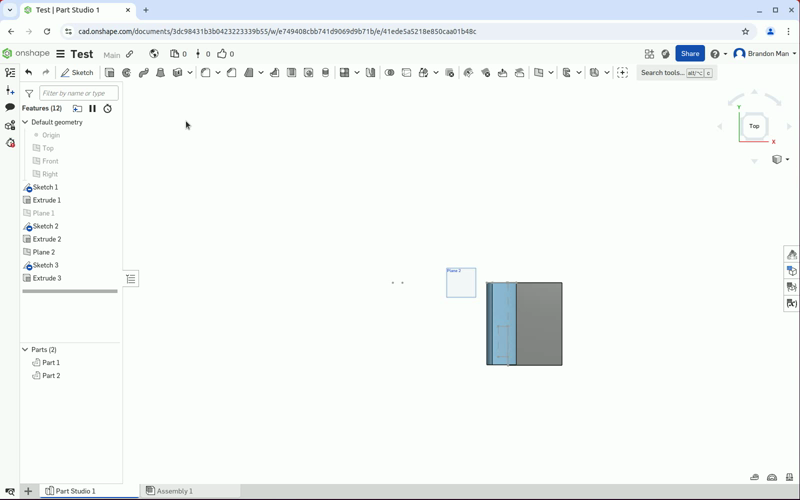
key(up, 3)
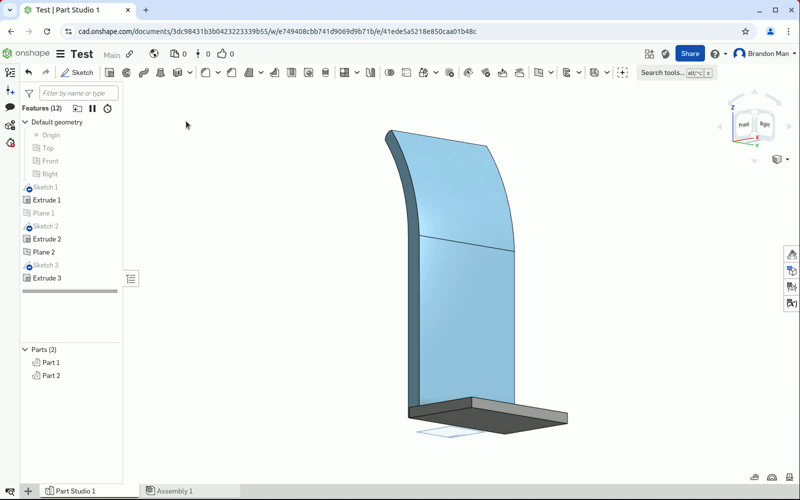
key(left, 3)
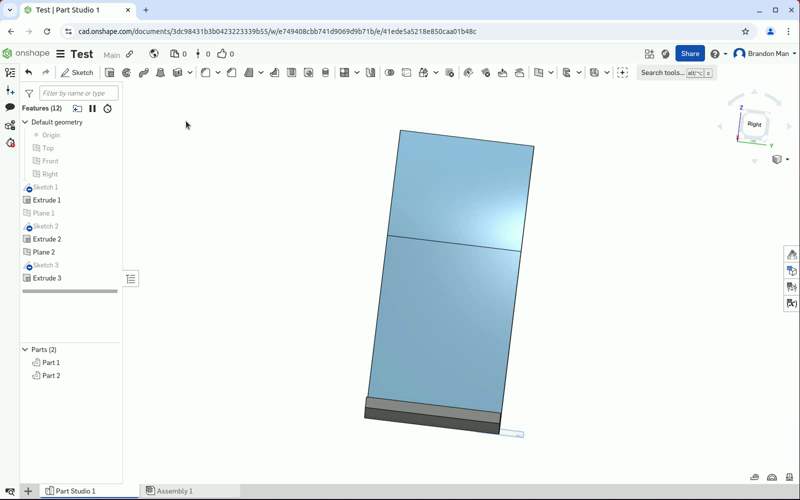
key(right, 3)
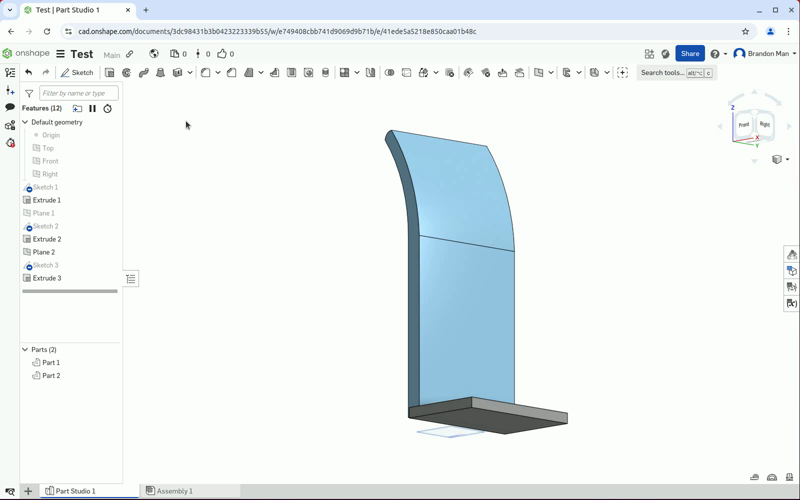
key(down, 3)
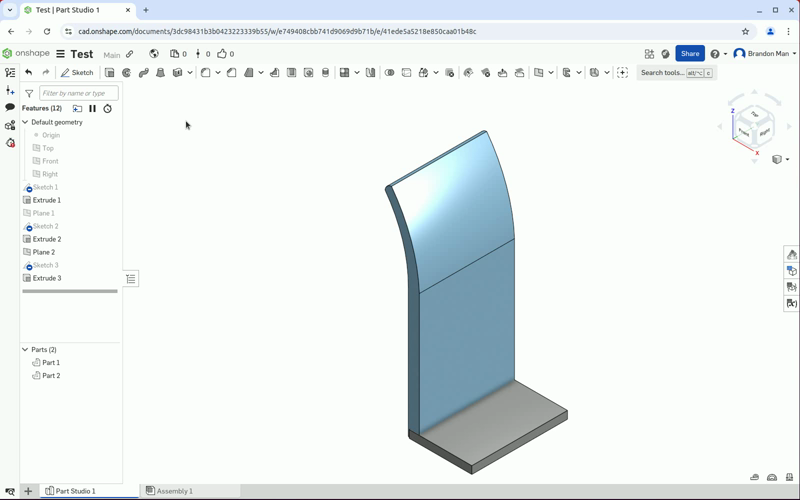
mouse_move(73, 189)
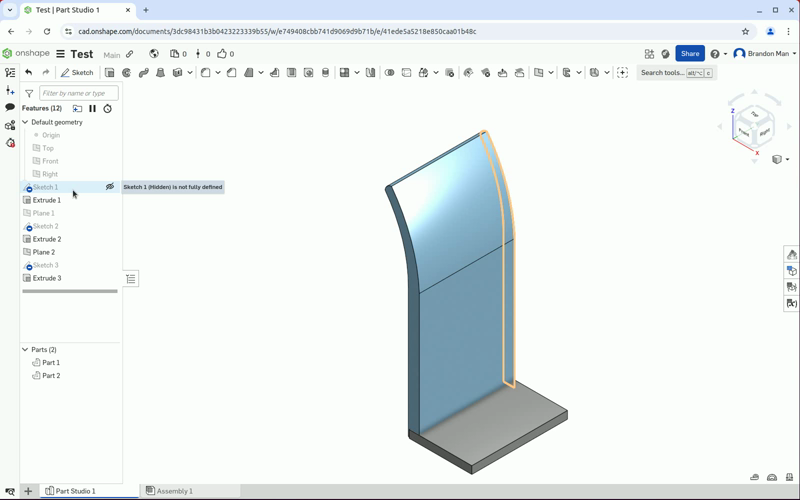
click(73, 189)